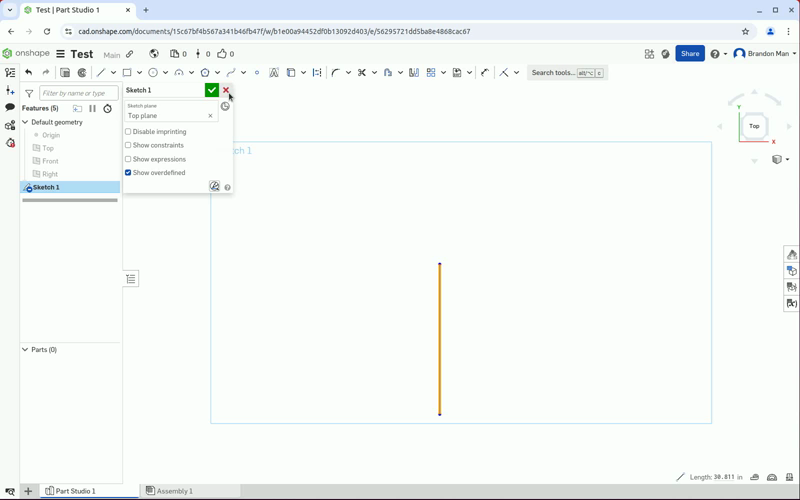
key(shift+h)
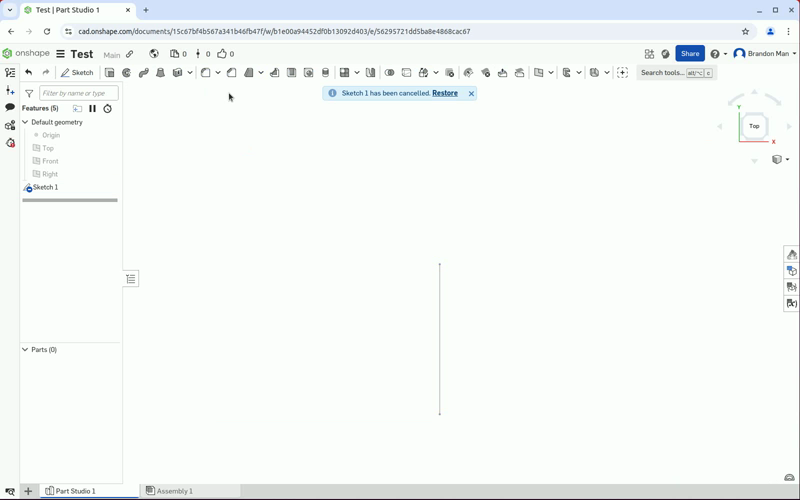
key(shift+s)
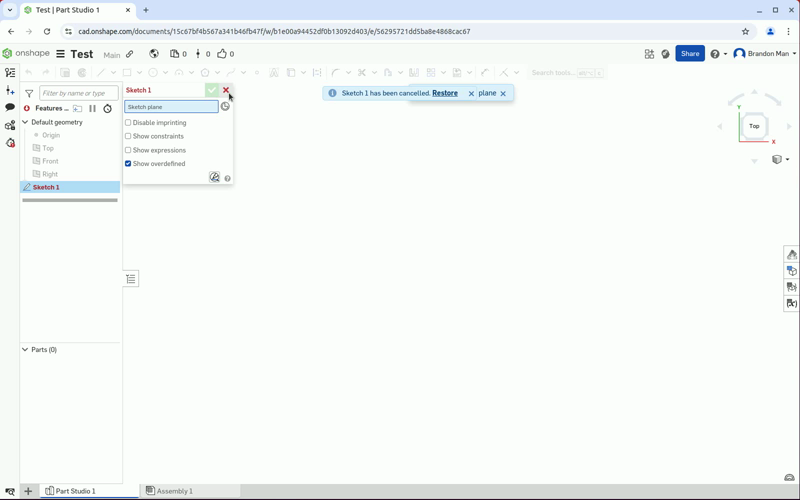
mouse_move(73, 150)
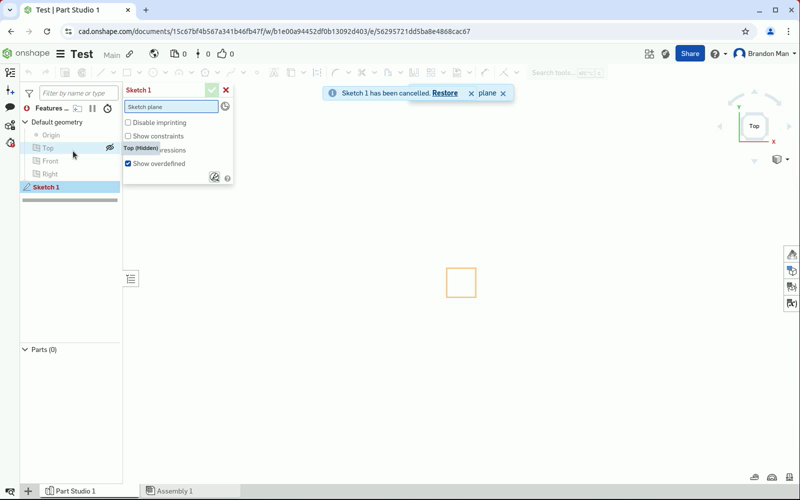
click(73, 150)
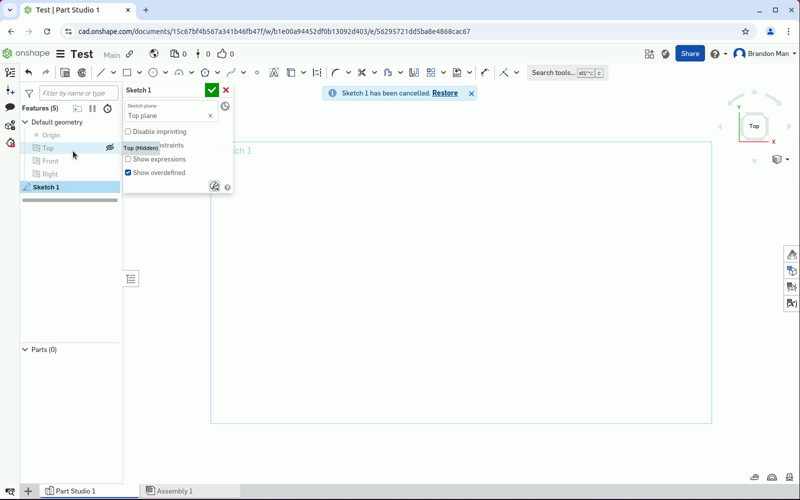
mouse_move(73, 352)
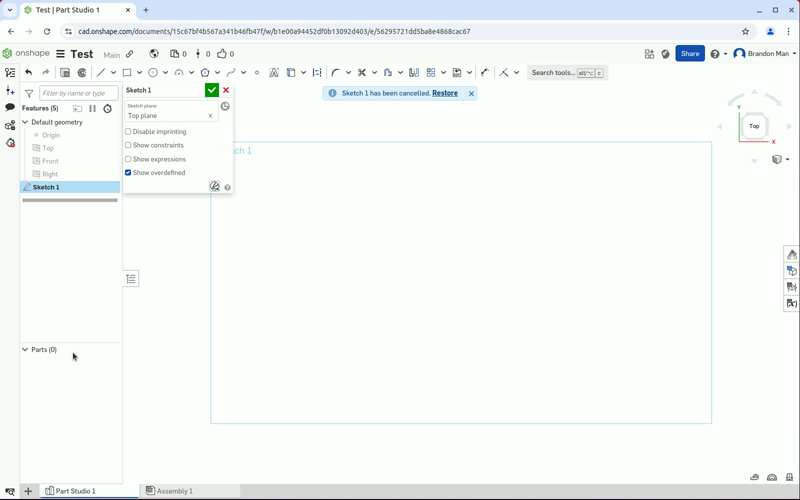
key(y)
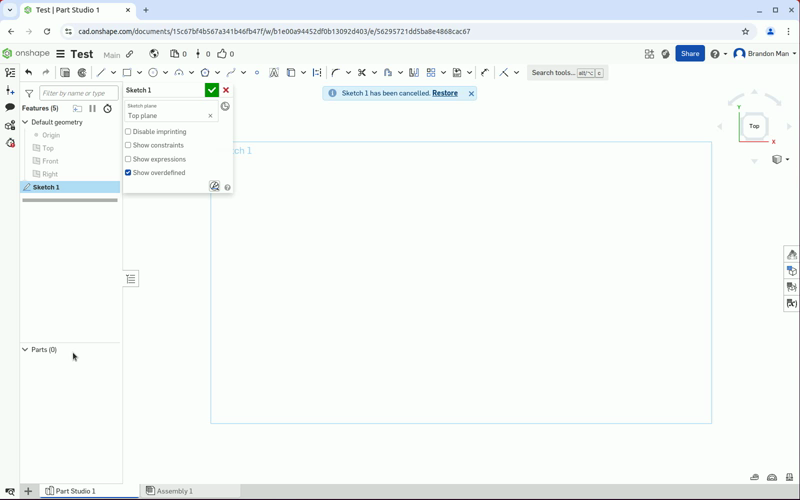
key(l)
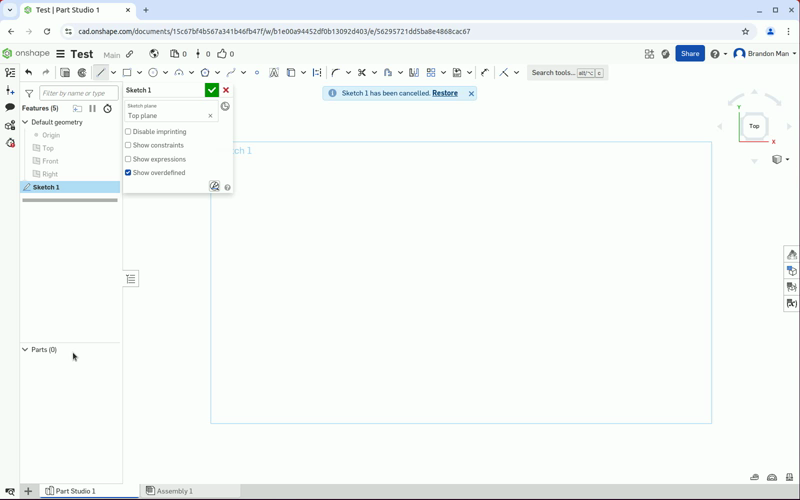
key_down(shift)
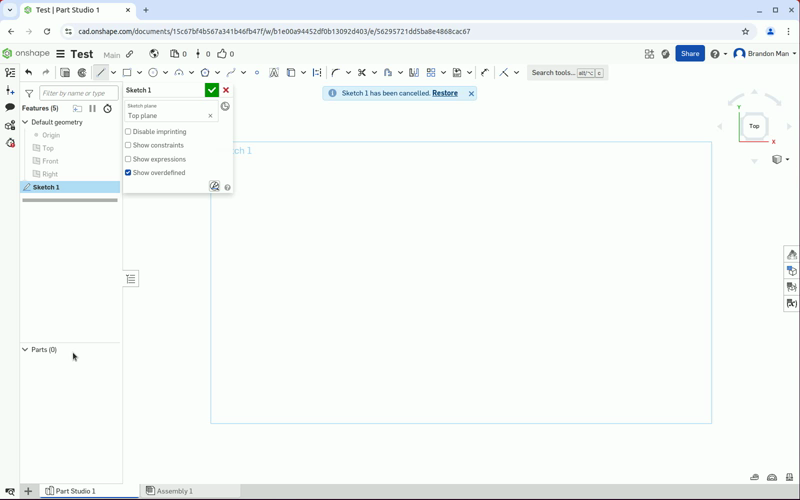
mouse_move(430, 309)
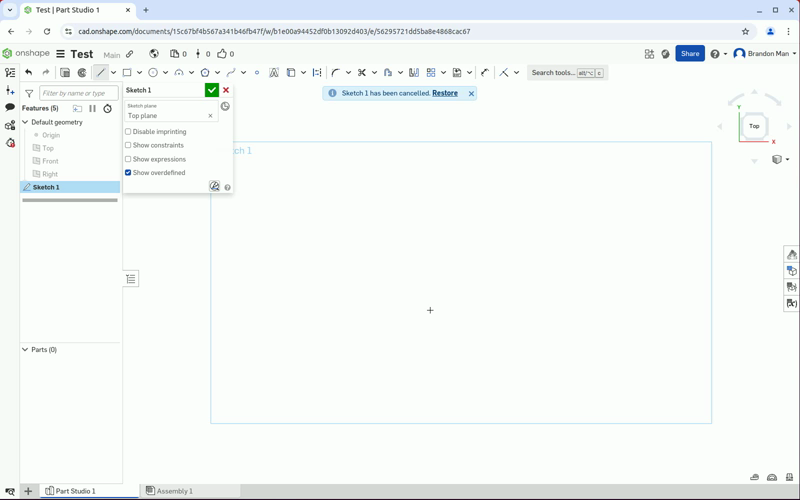
click(430, 309)
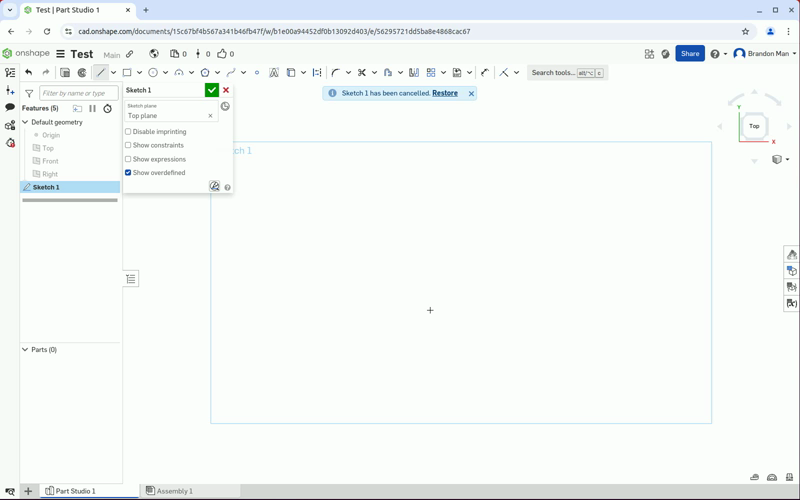
key_up(shift)
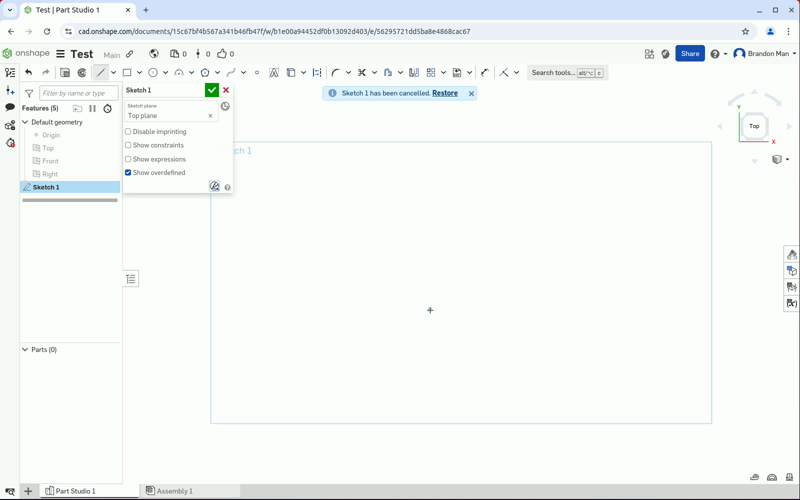
key_down(shift)
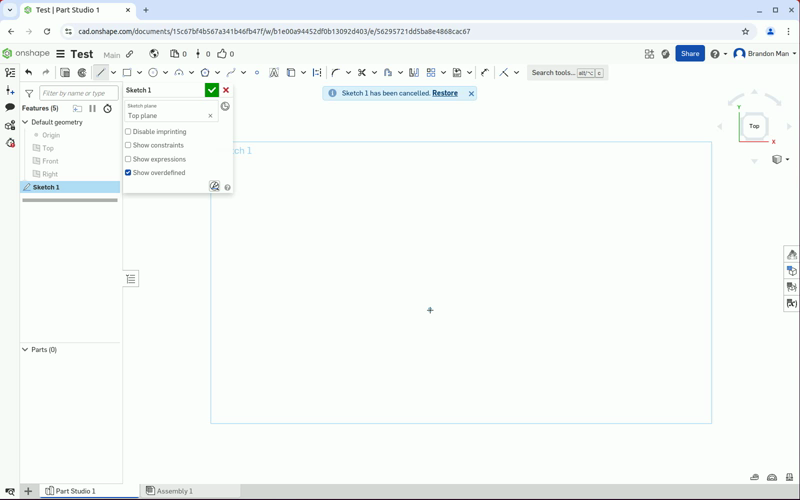
mouse_move(460, 309)
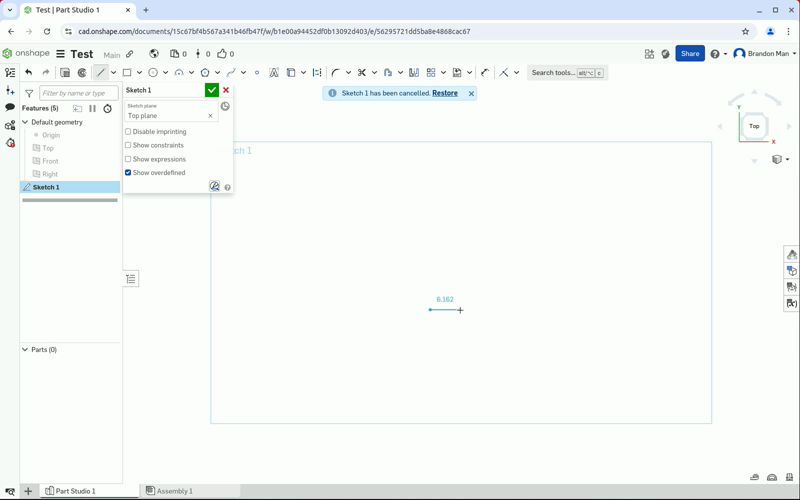
mouse_move(487, 309)
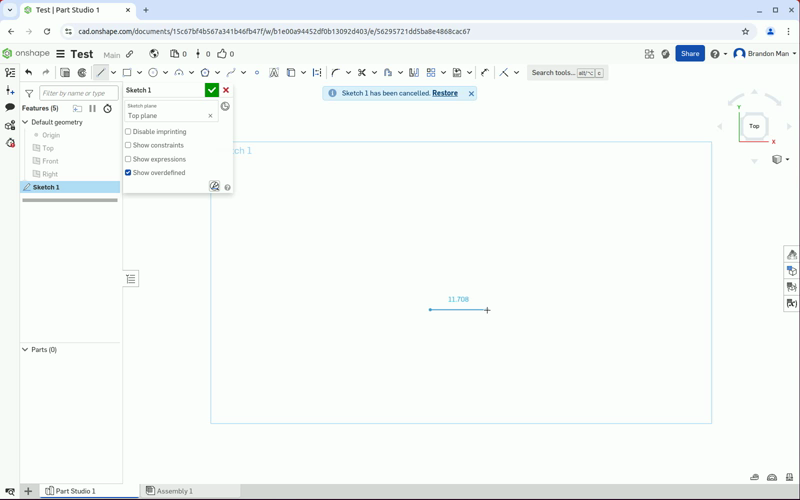
click(487, 309)
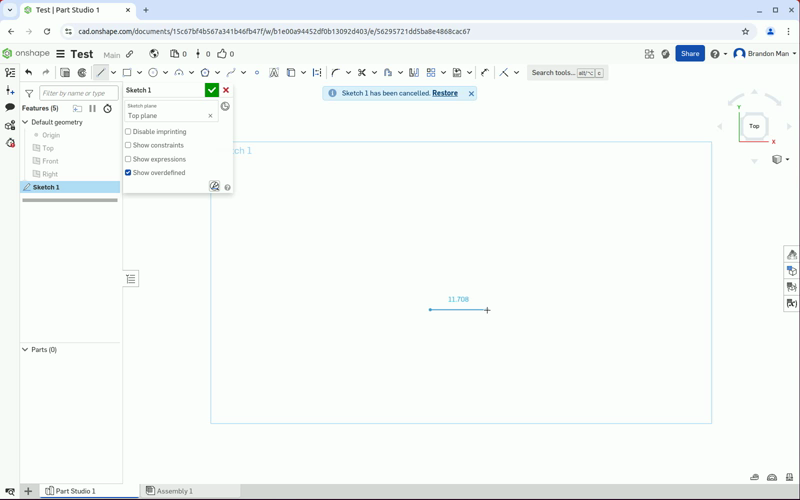
key_up(shift)
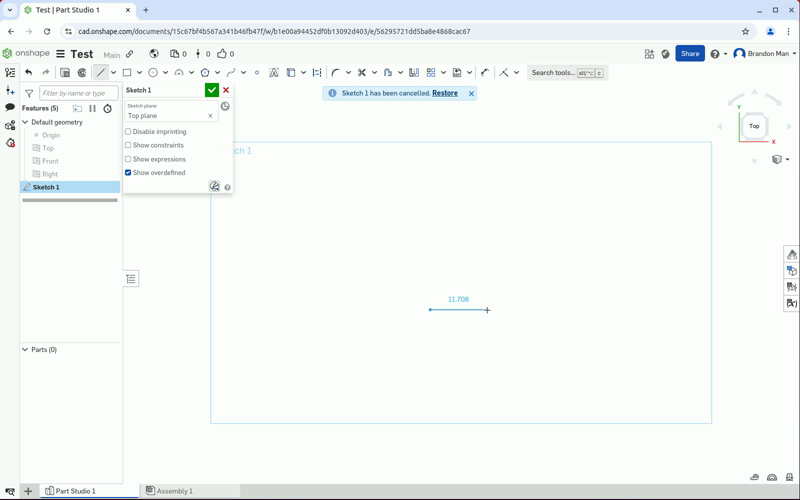
key_down(shift)
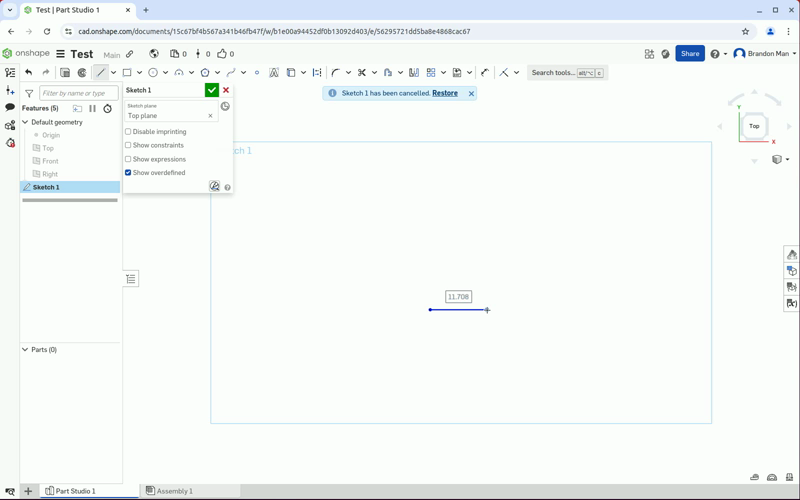
mouse_move(517, 309)
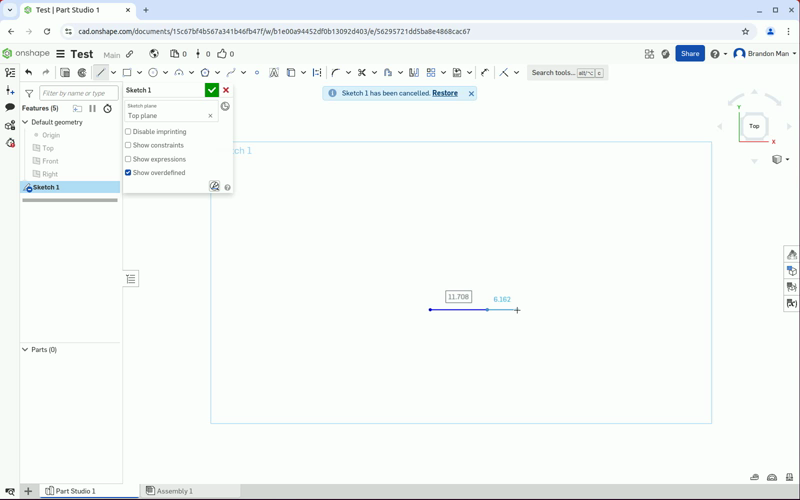
mouse_move(487, 253)
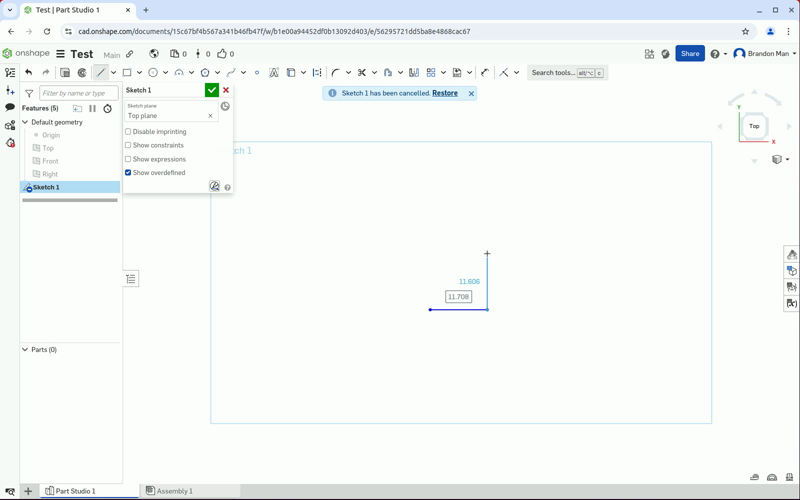
click(487, 253)
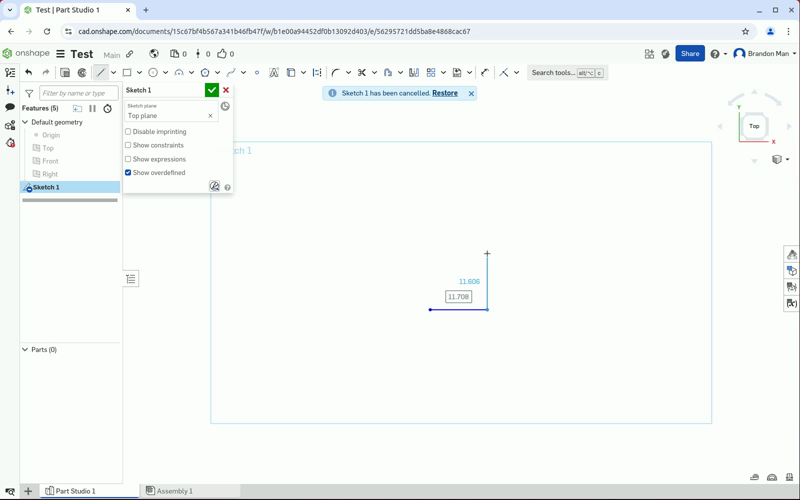
key_up(shift)
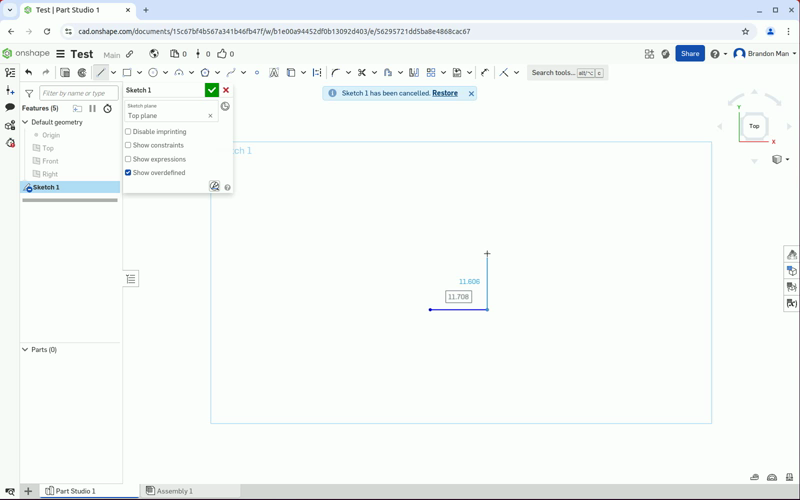
key_down(shift)
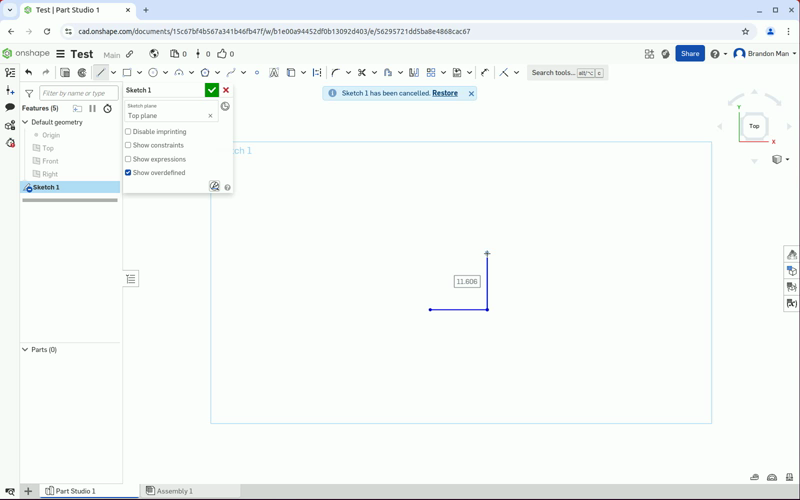
mouse_move(517, 253)
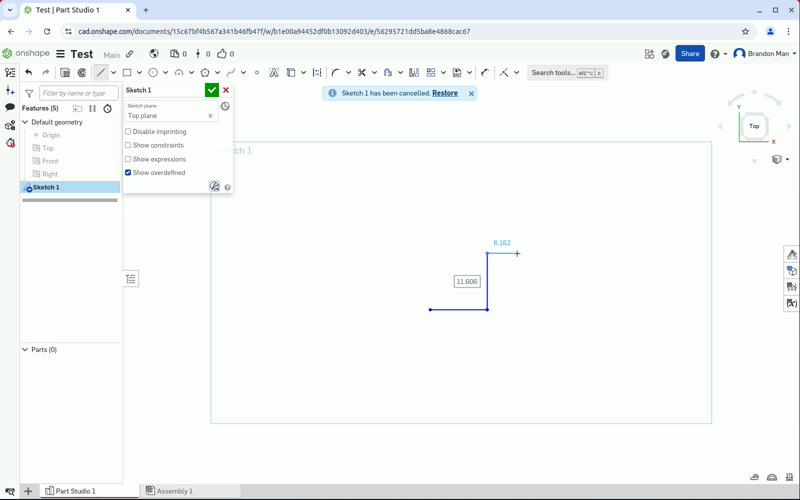
mouse_move(430, 253)
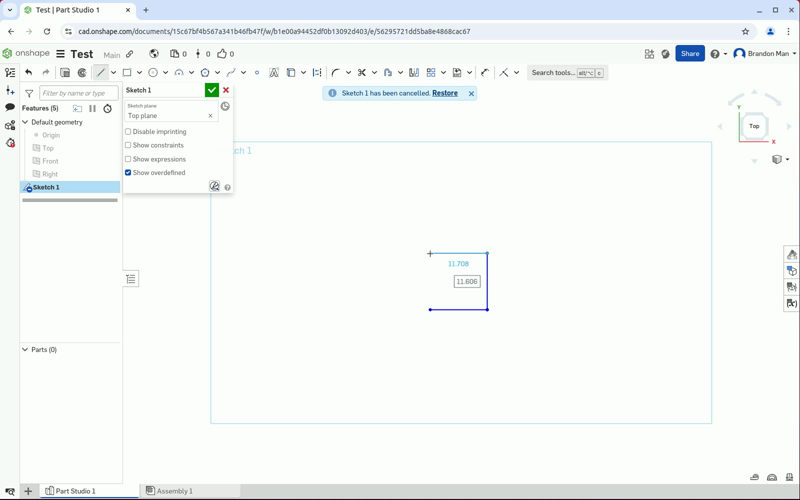
click(430, 253)
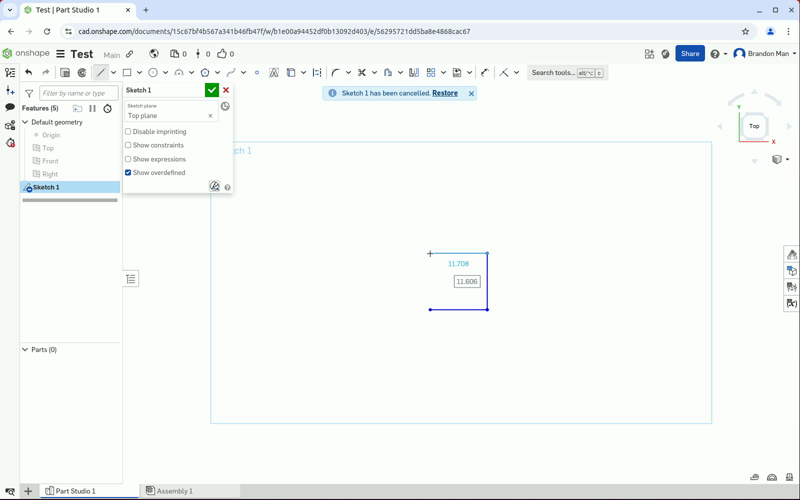
key_up(shift)
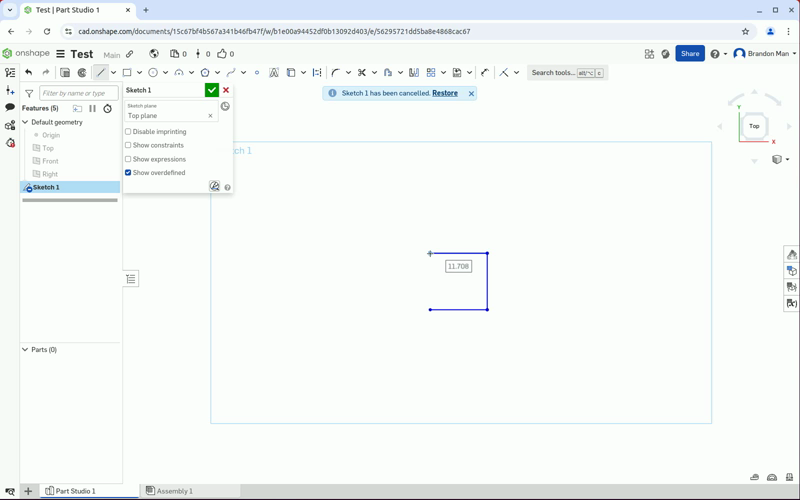
mouse_move(460, 253)
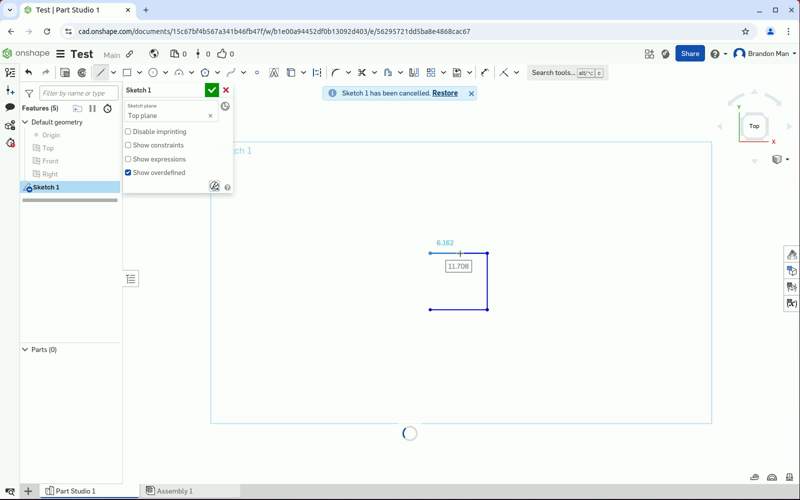
key_down(shift)
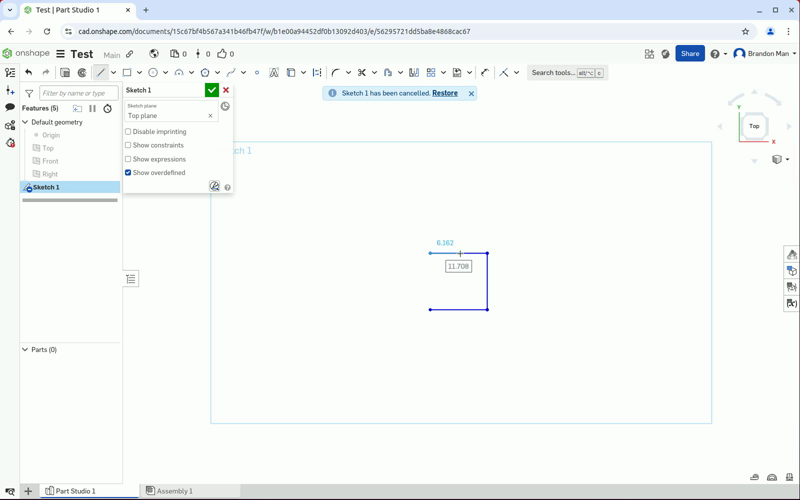
mouse_move(430, 309)
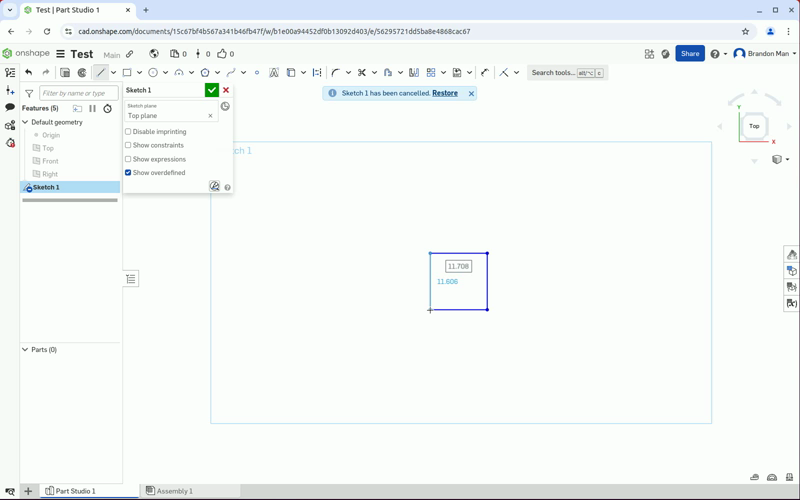
key_up(shift)
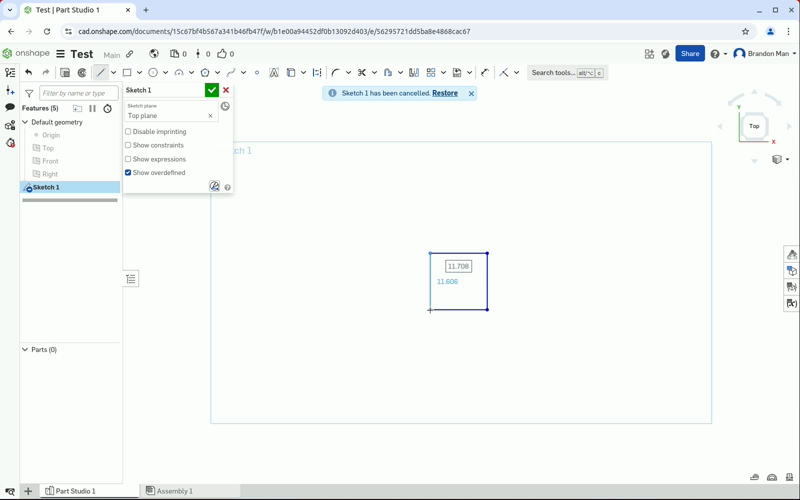
click(430, 309)
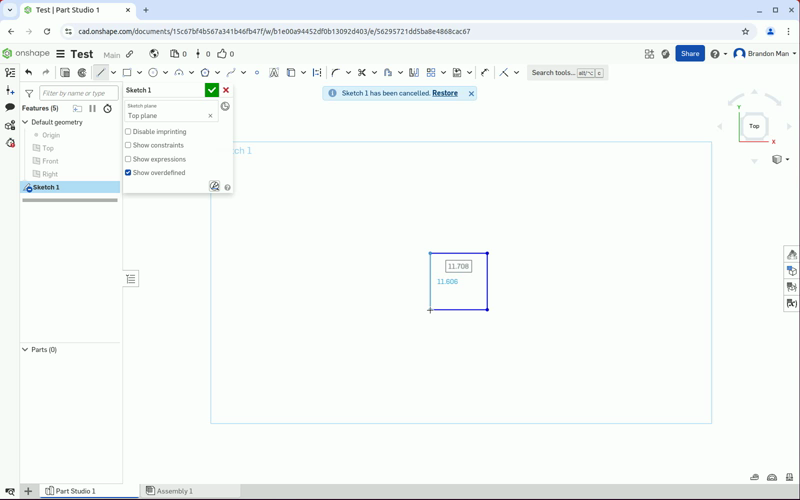
key(esc)
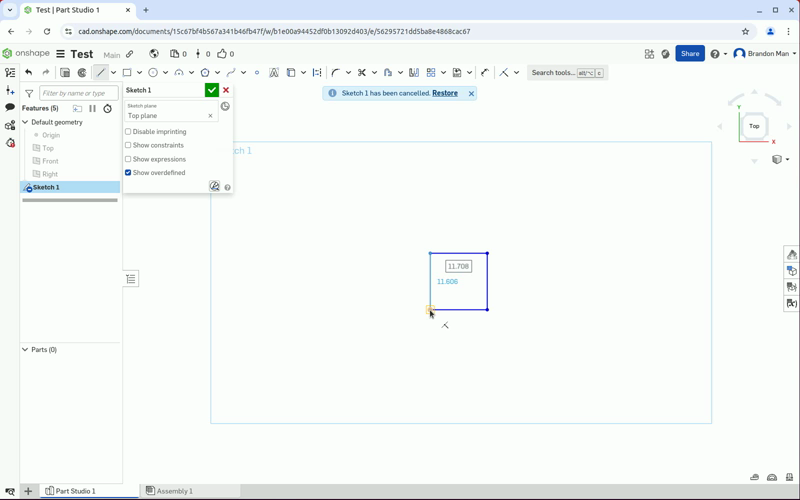
mouse_move(432, 305)
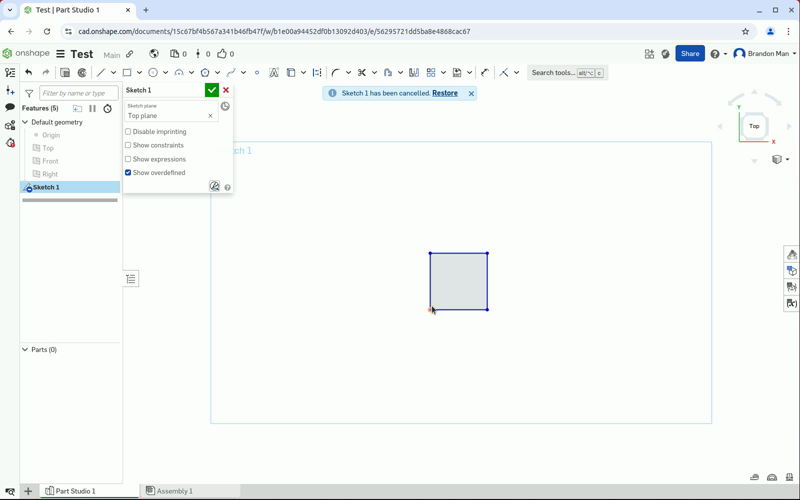
click(432, 305)
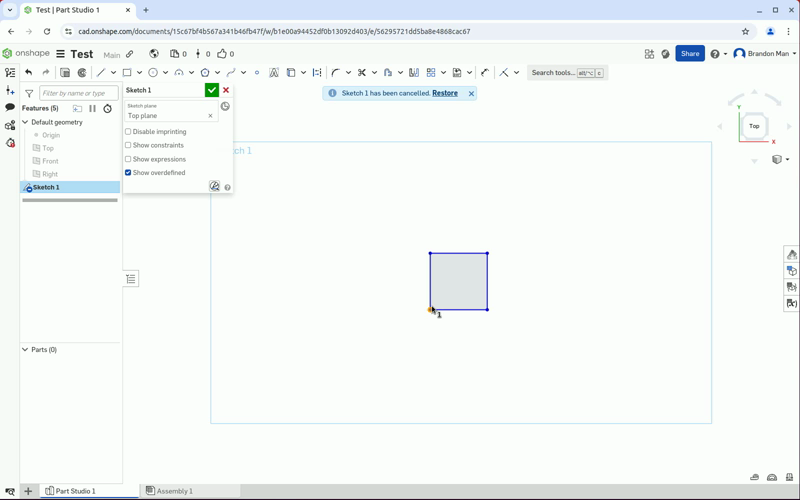
mouse_move(73, 352)
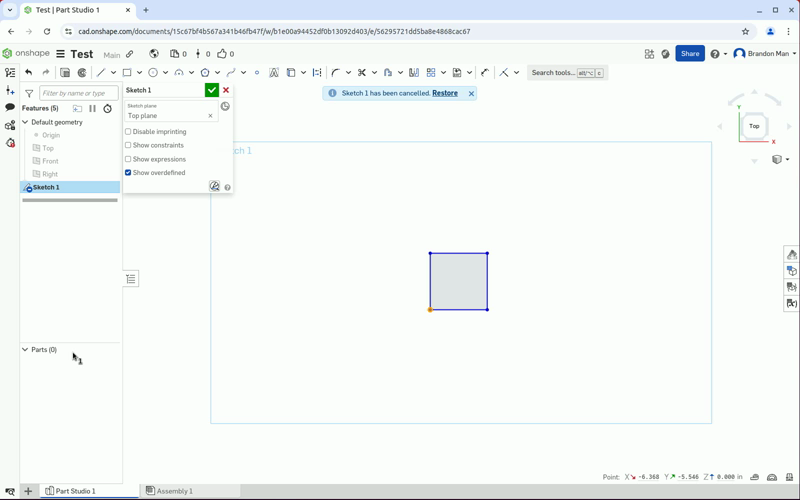
key(shift+y)
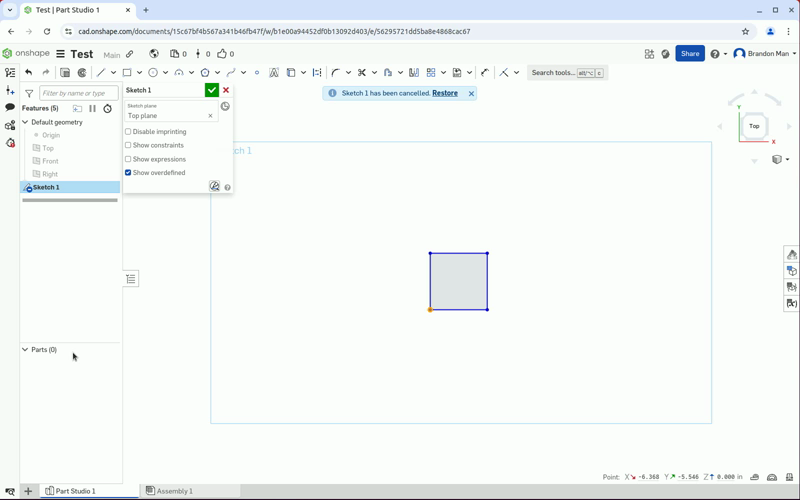
key(shift+e)
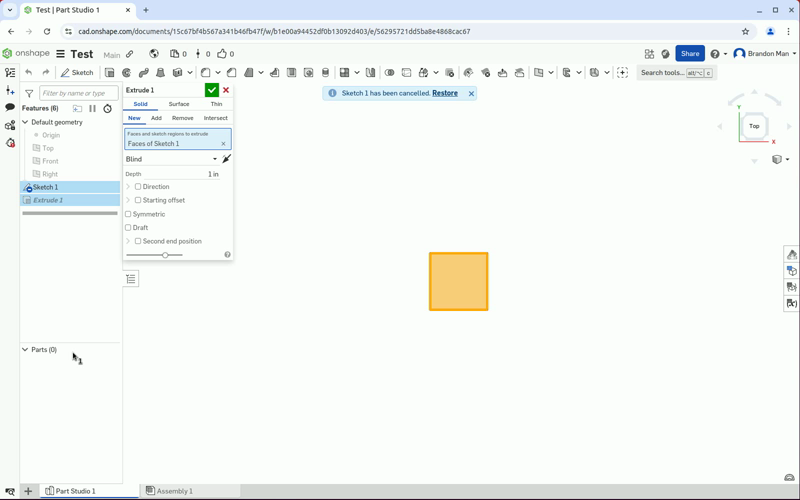
mouse_move(143, 106)
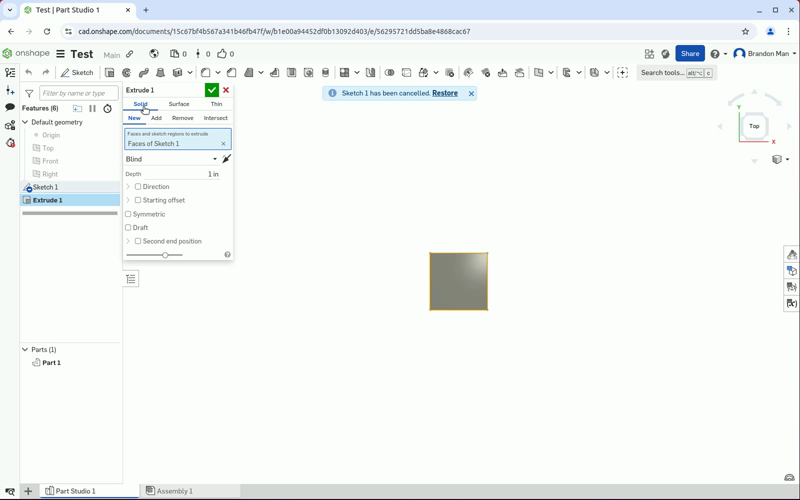
click(143, 106)
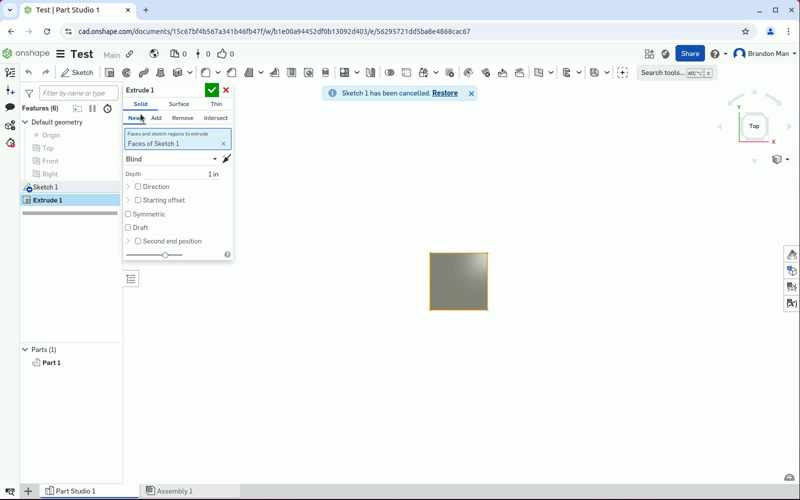
mouse_move(137, 120)
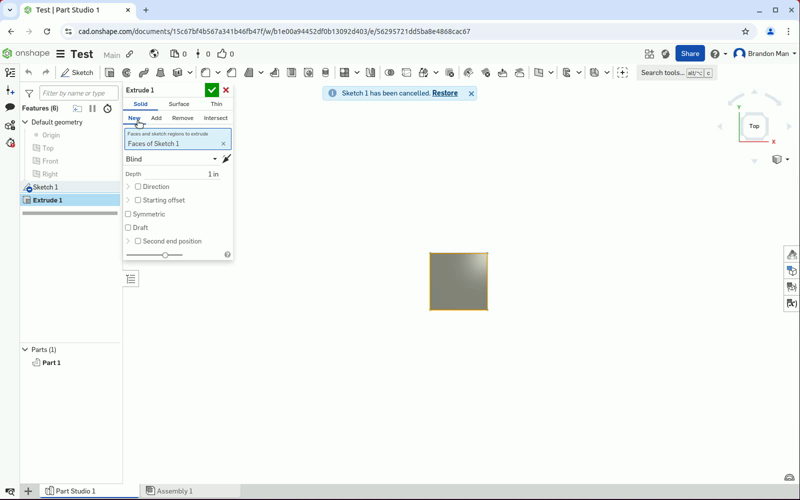
click(137, 120)
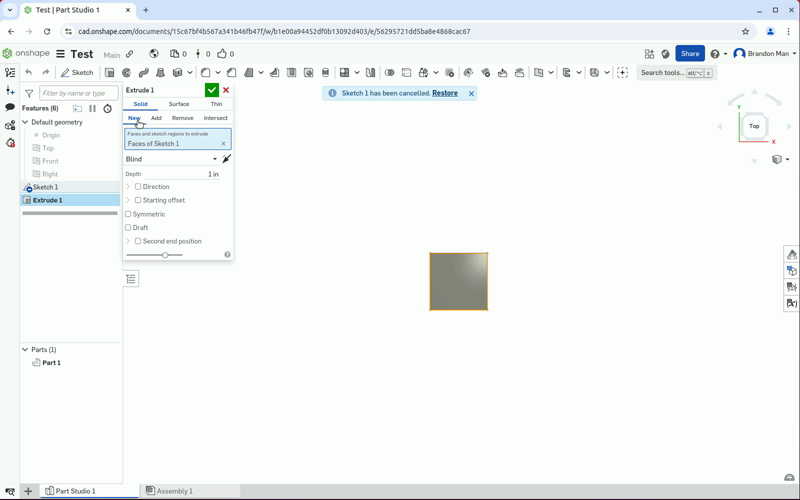
key(tab, 4)
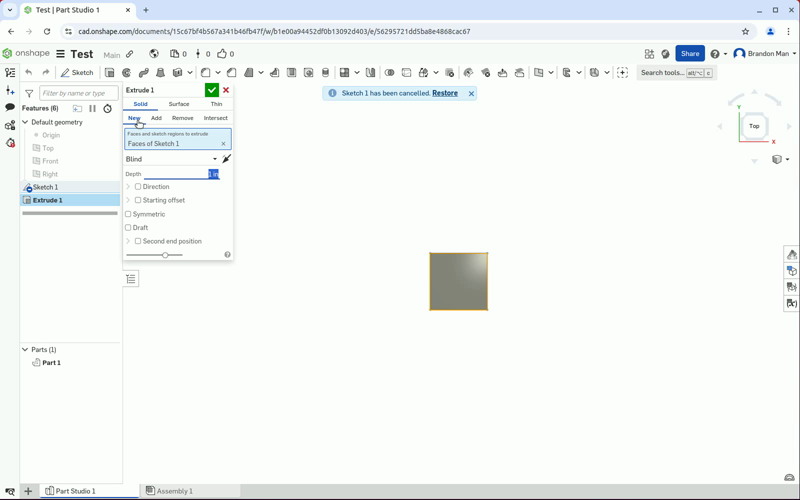
text(23.108)
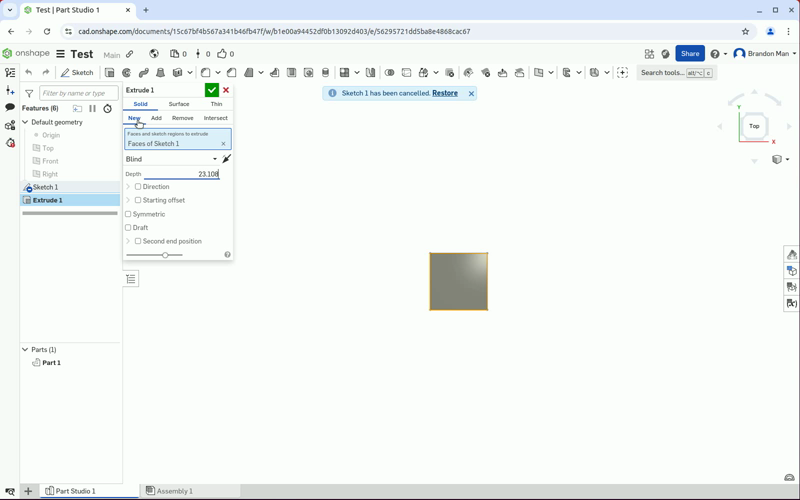
key(enter)
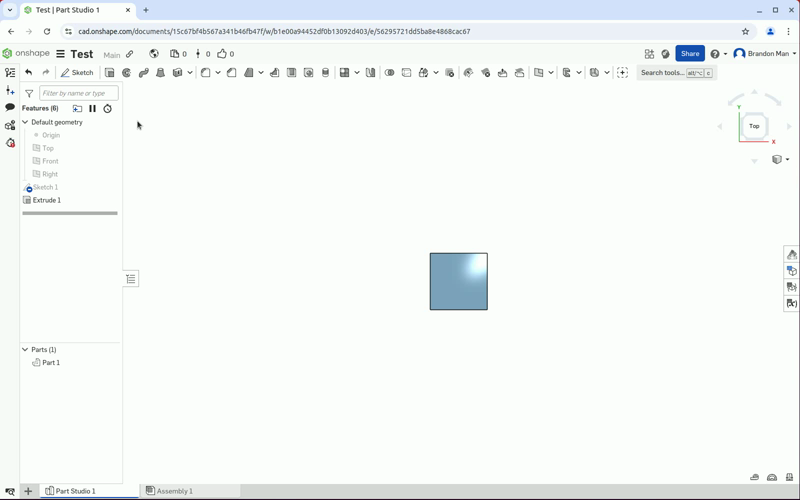
key(shift+h)
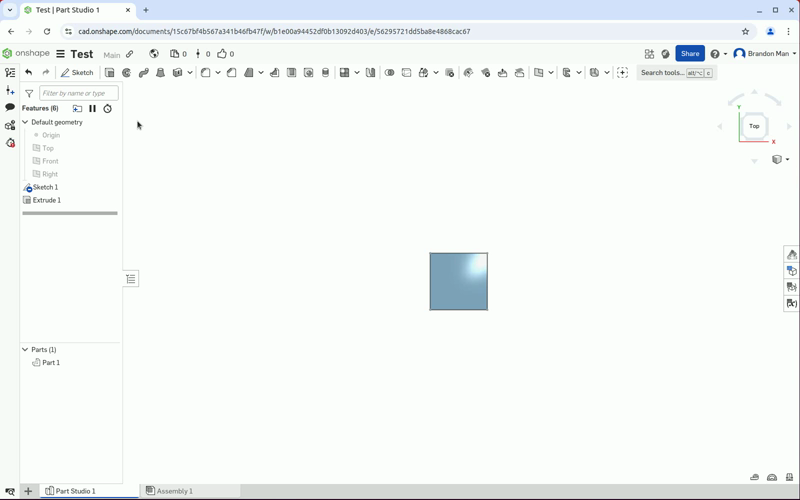
key(shift+h)
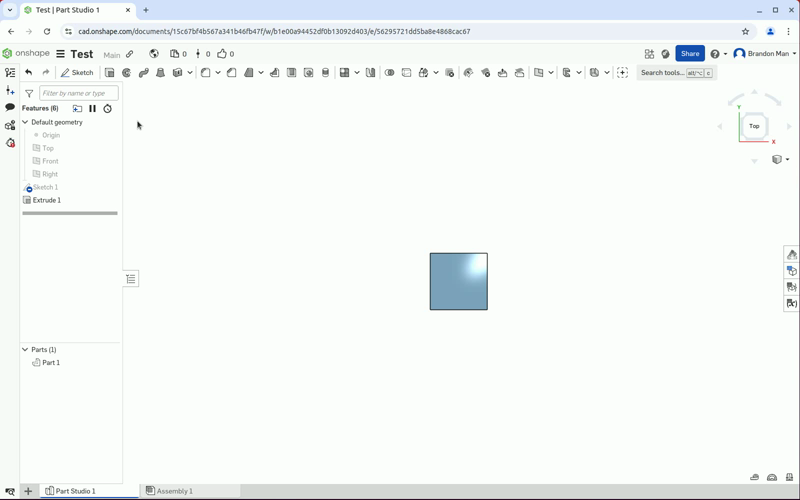
mouse_move(73, 189)
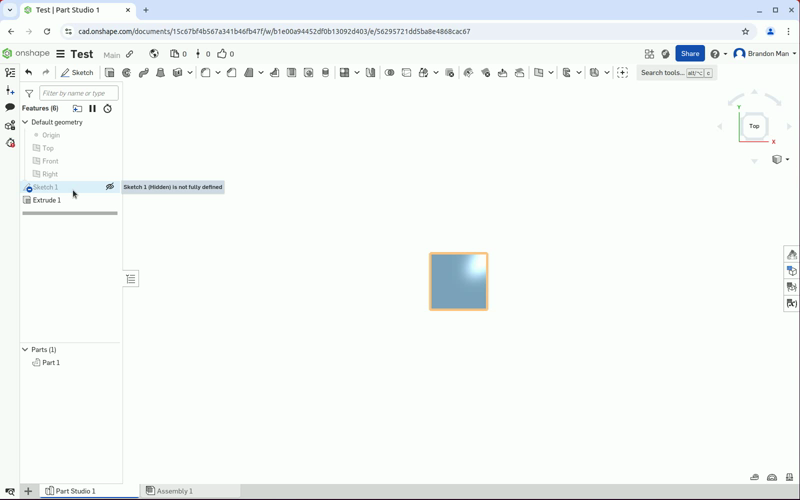
click(73, 189)
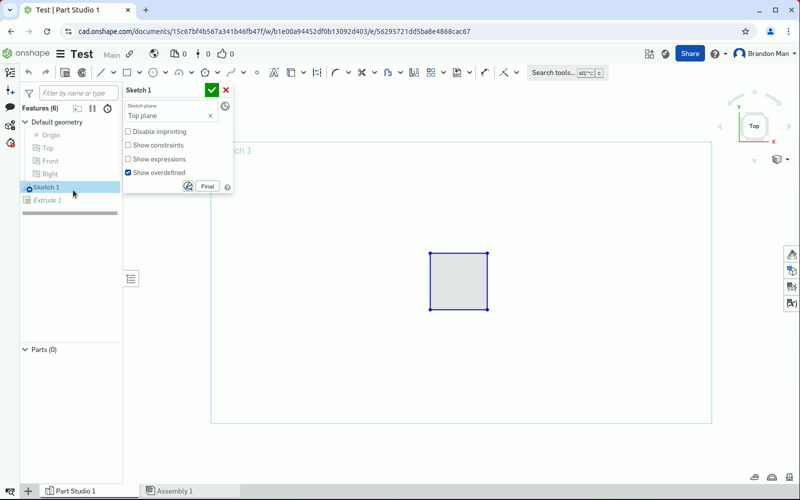
mouse_move(229, 92)
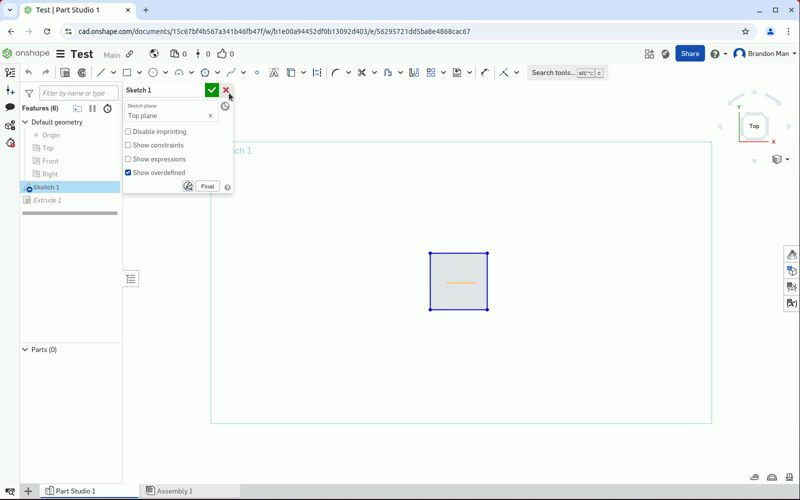
click(229, 92)
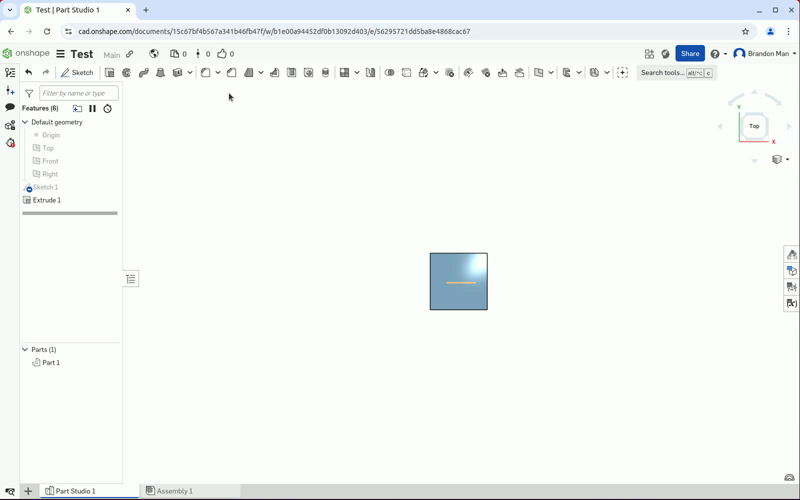
mouse_move(541, 75)
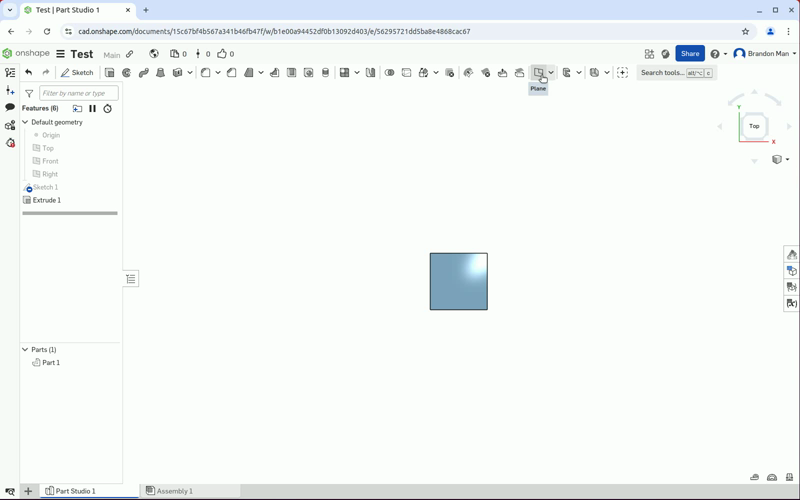
click(541, 75)
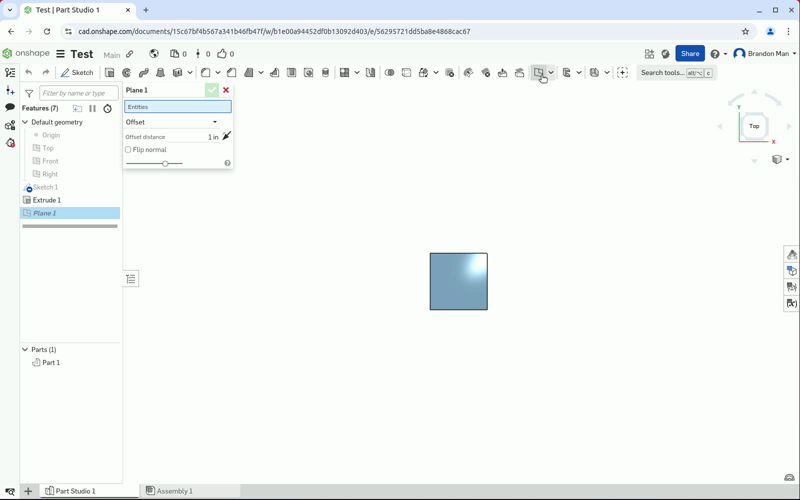
mouse_move(73, 150)
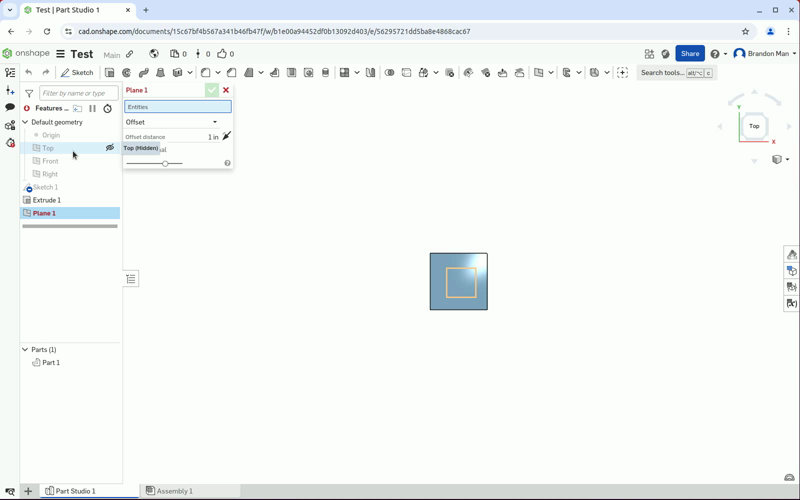
click(73, 150)
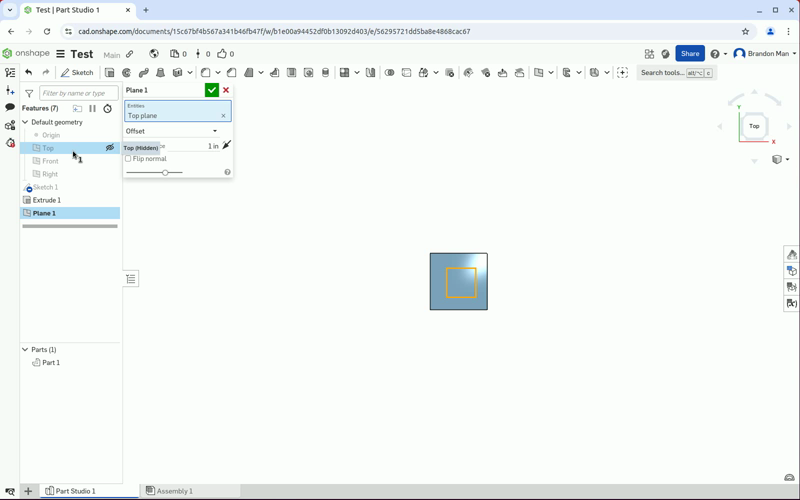
key(tab, 2)
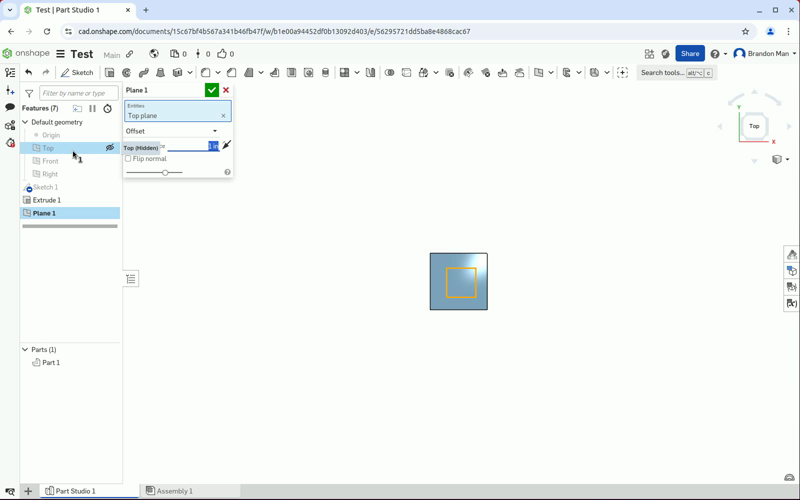
text(23.108)
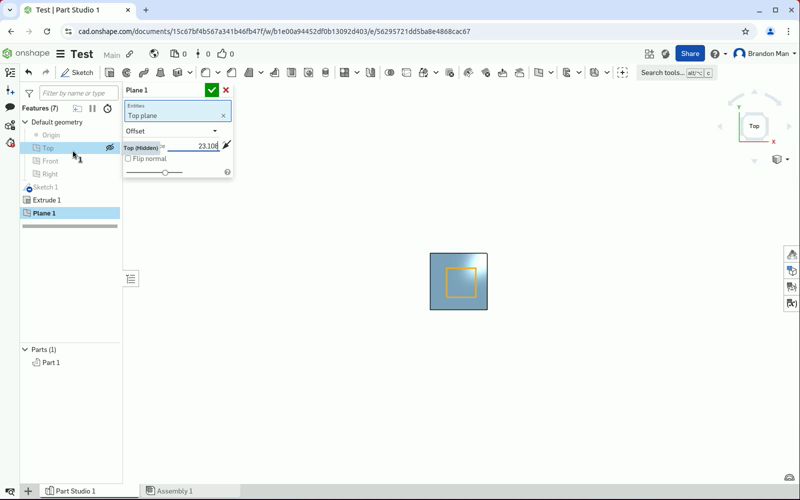
key(enter, 2)
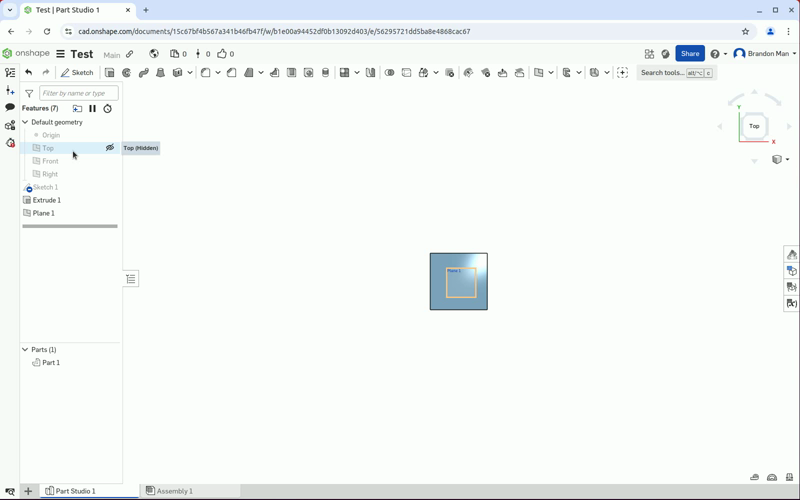
key(shift+s)
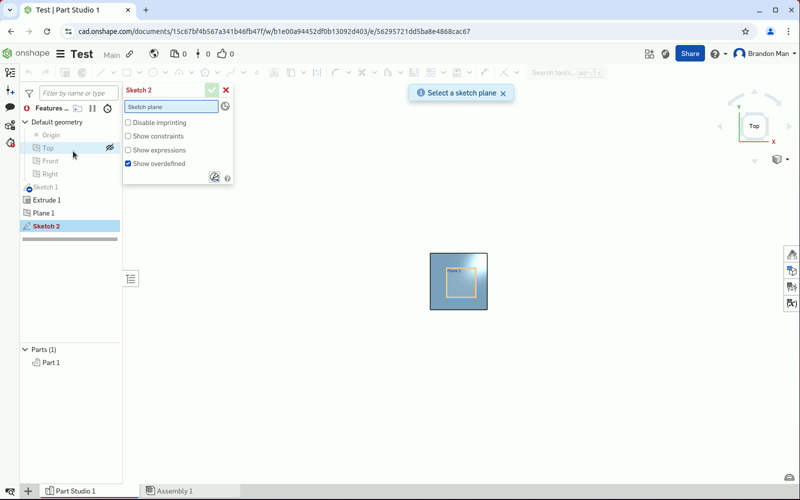
mouse_move(73, 215)
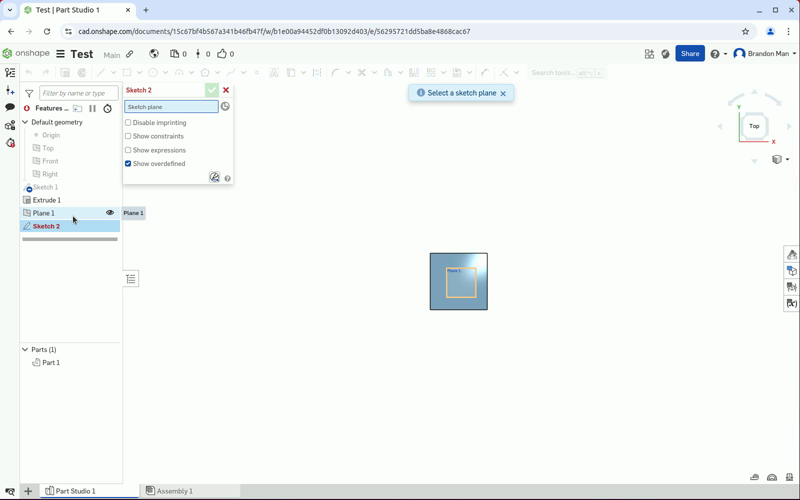
click(73, 215)
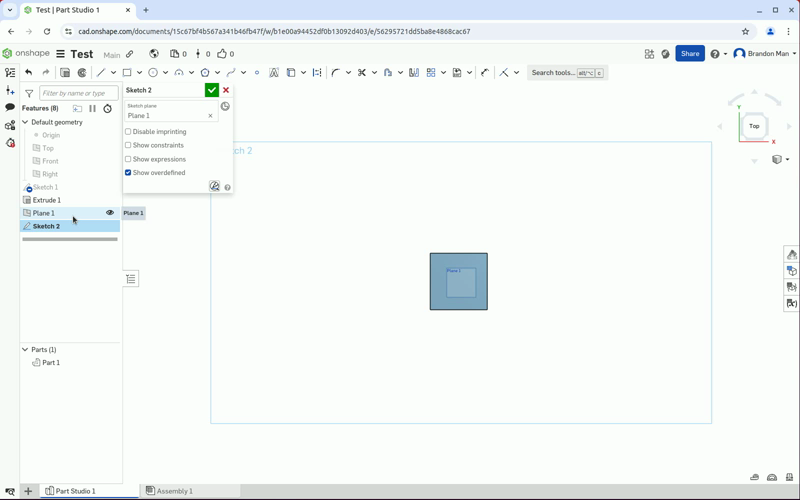
mouse_move(73, 352)
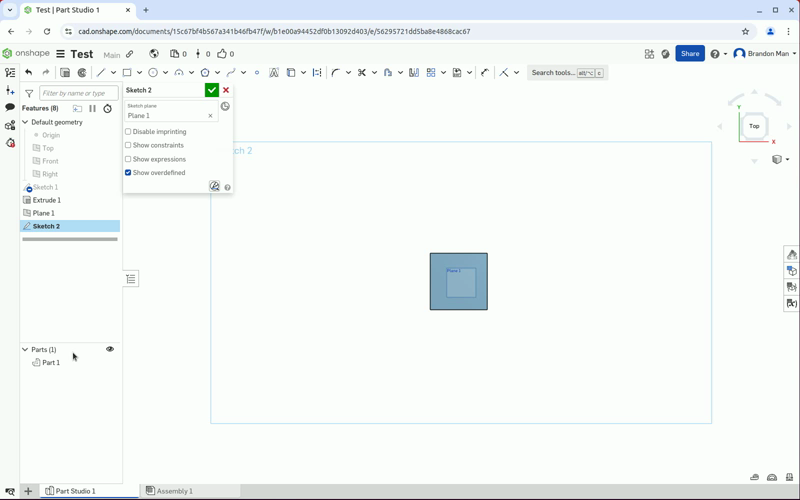
key(y)
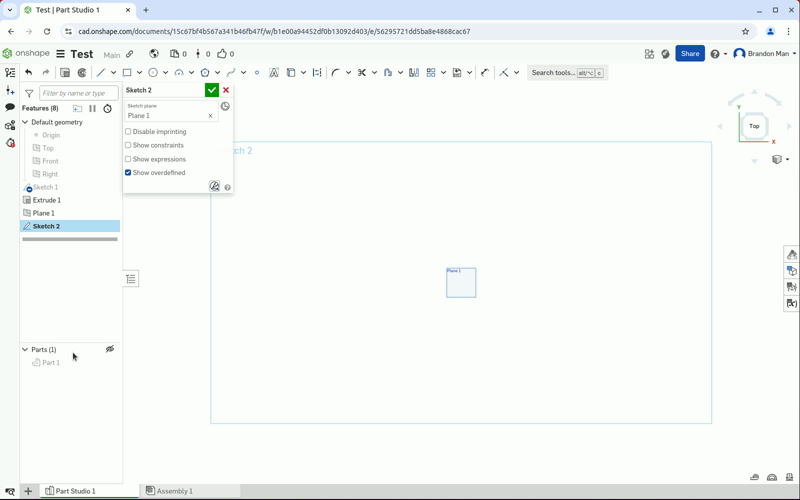
key(l)
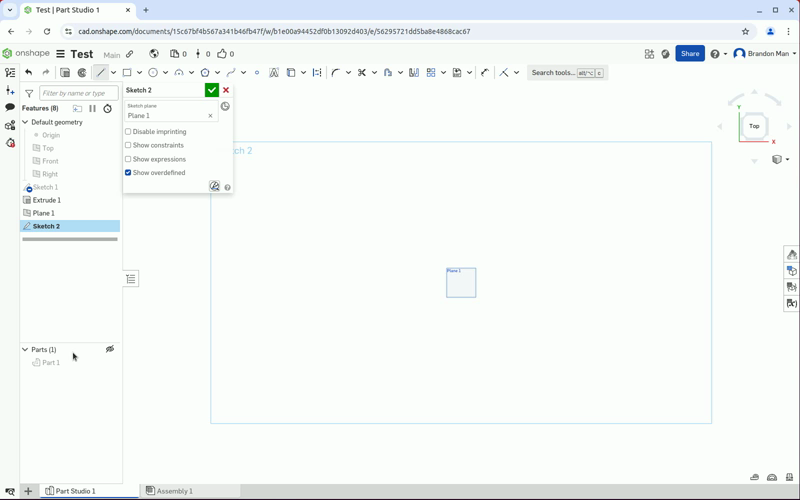
key_down(shift)
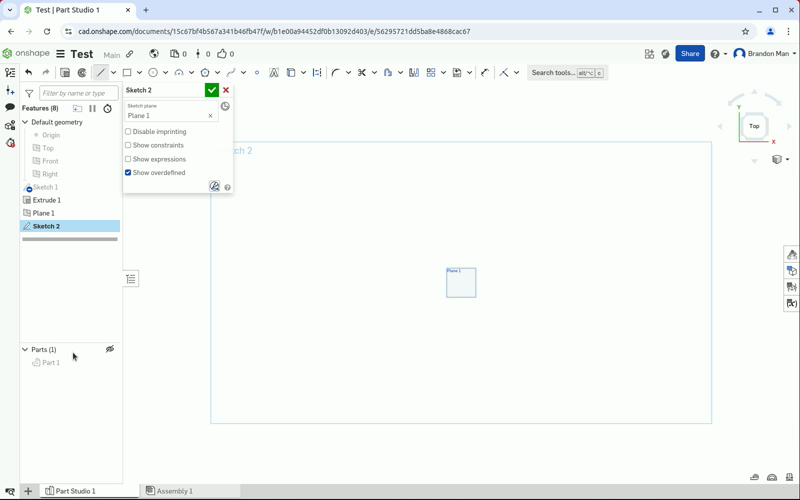
mouse_move(440, 253)
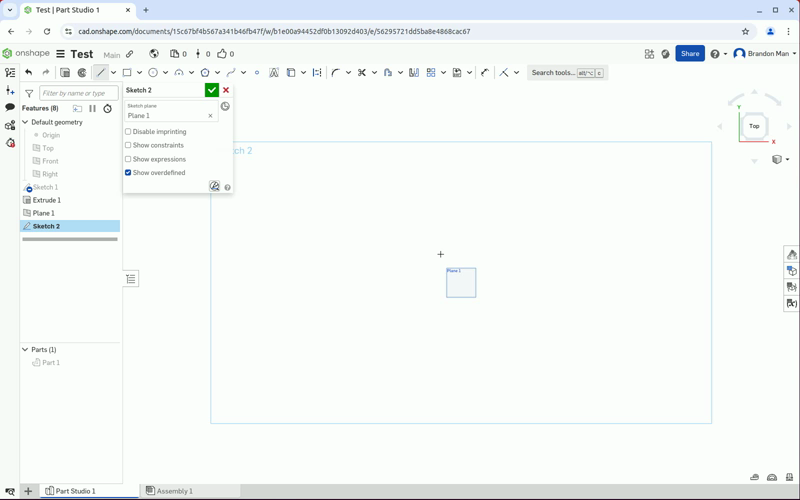
click(440, 253)
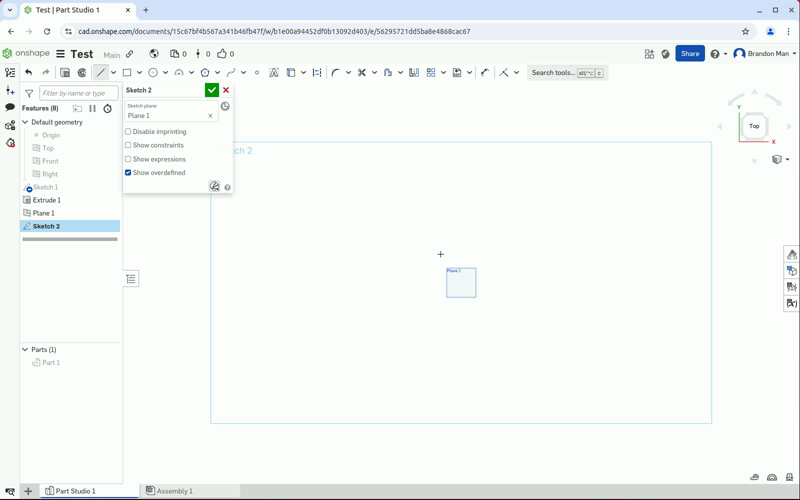
key_up(shift)
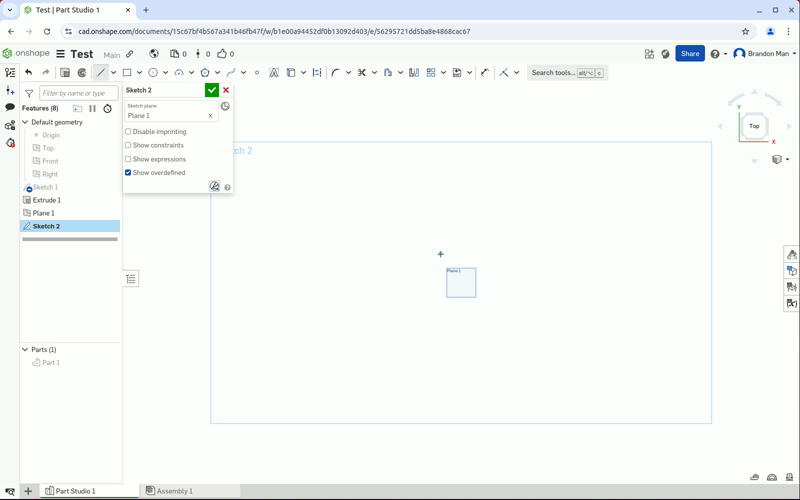
key_down(shift)
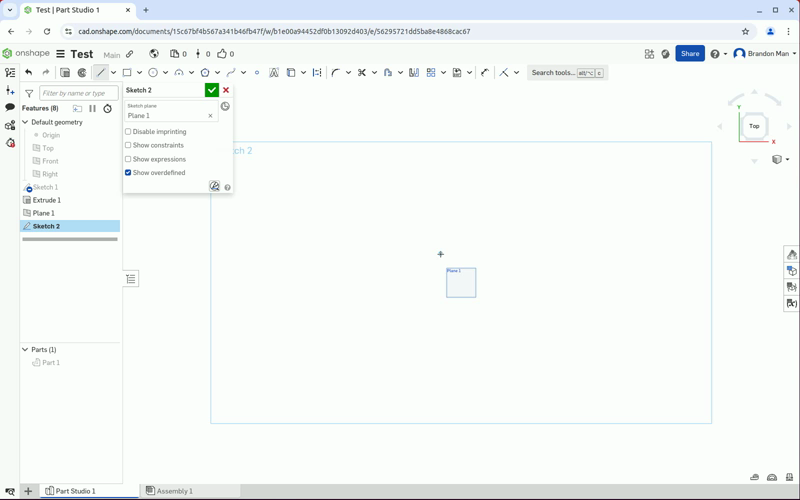
mouse_move(470, 253)
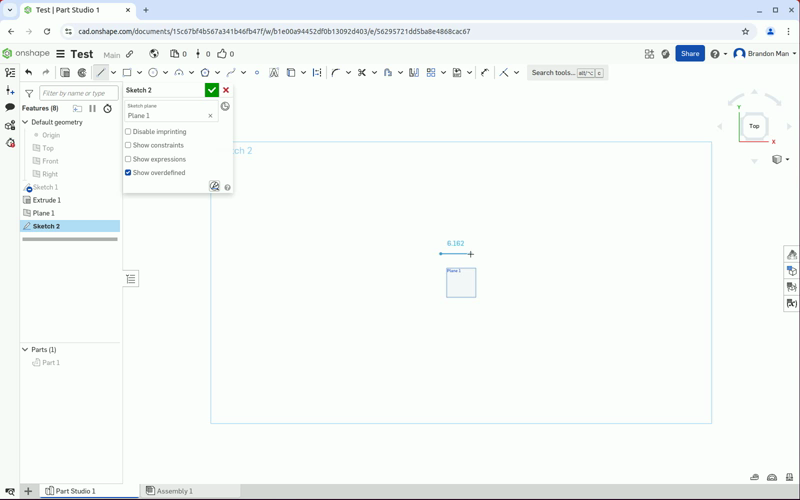
mouse_move(476, 253)
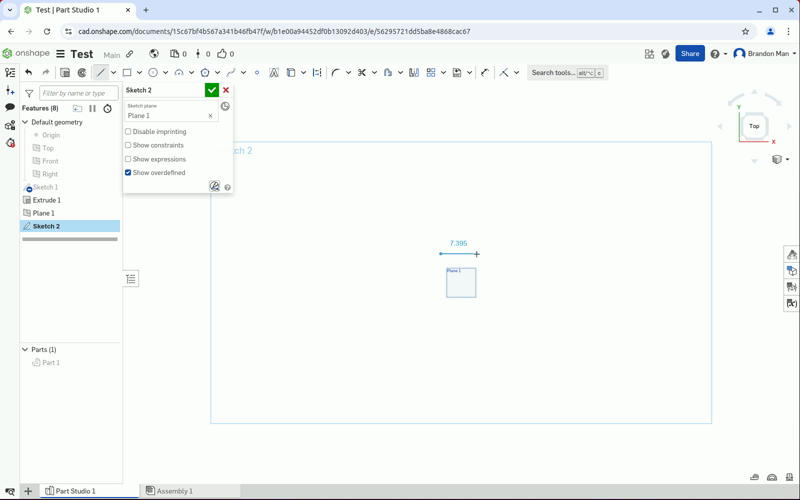
click(476, 253)
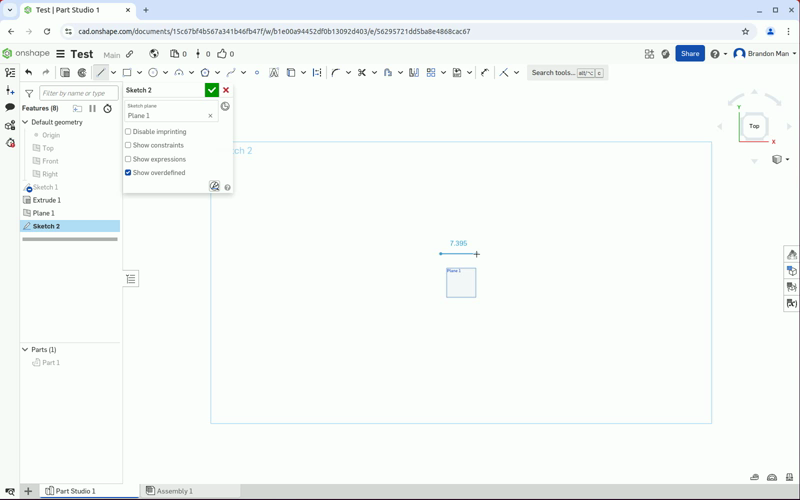
key_up(shift)
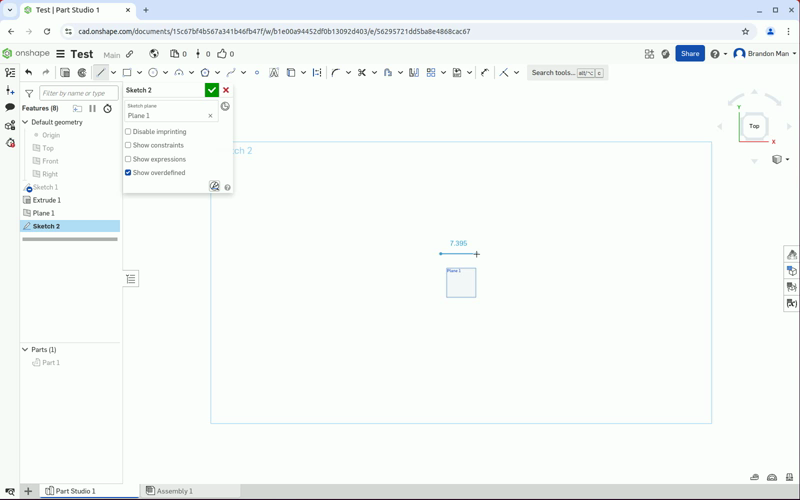
key(esc)
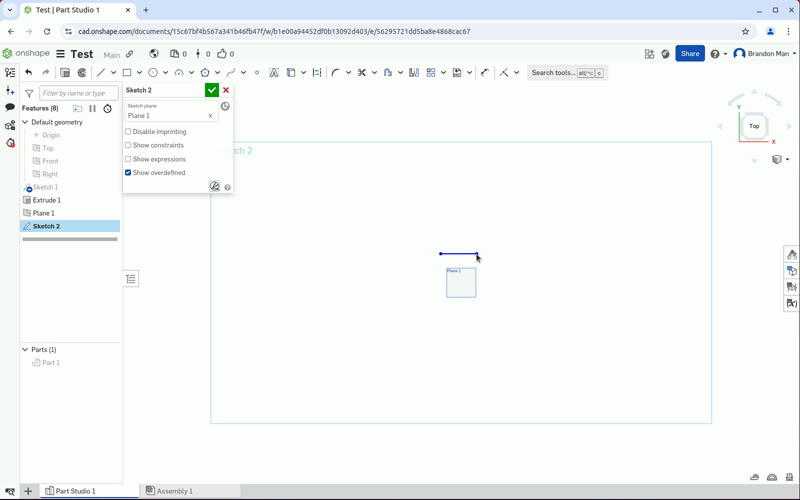
key(a)
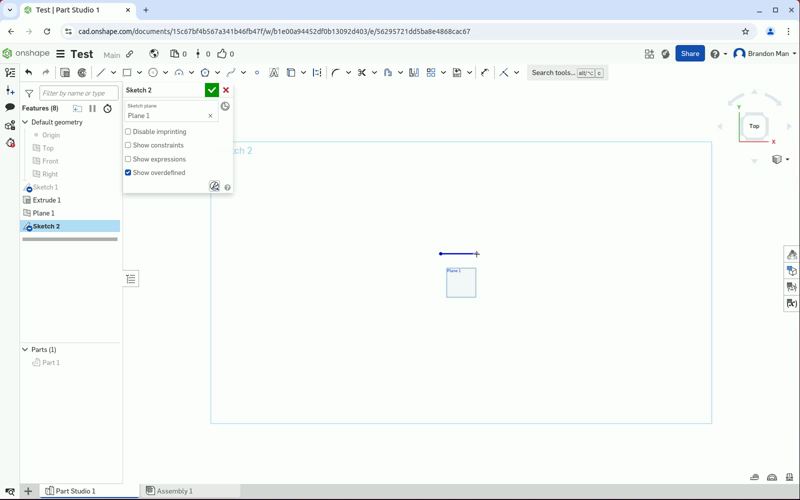
mouse_move(476, 253)
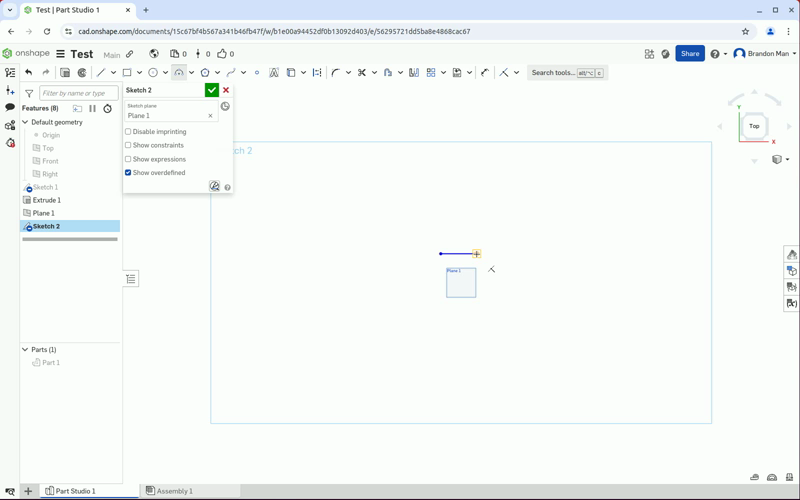
click(476, 253)
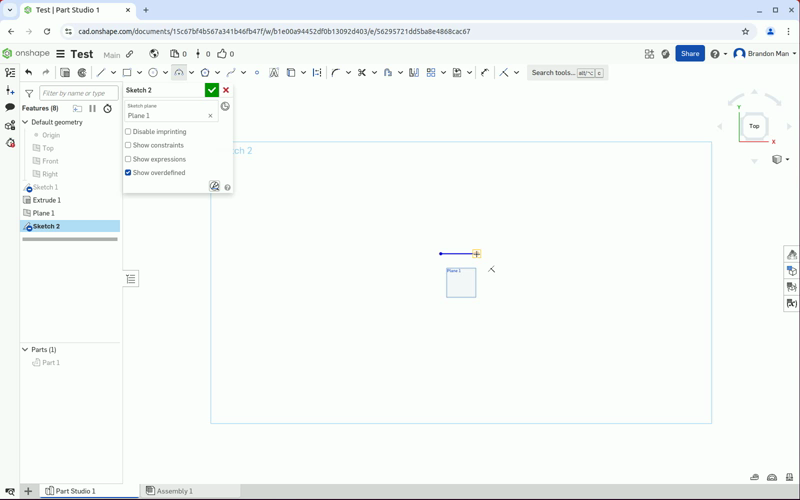
mouse_move(440, 253)
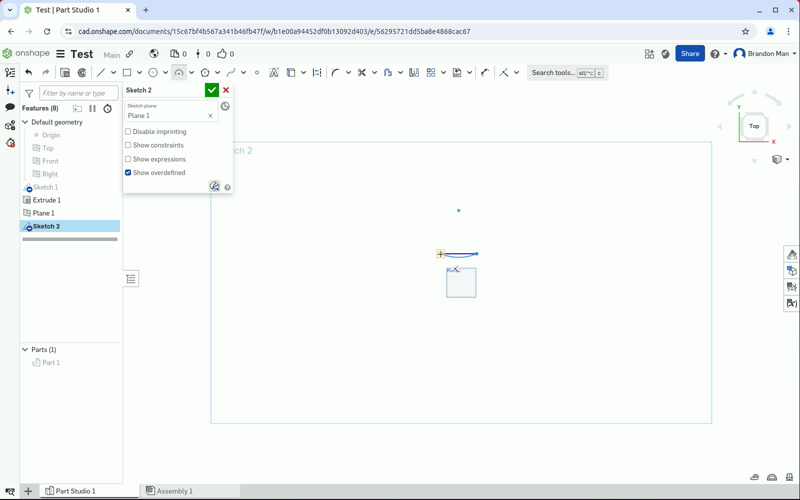
click(440, 253)
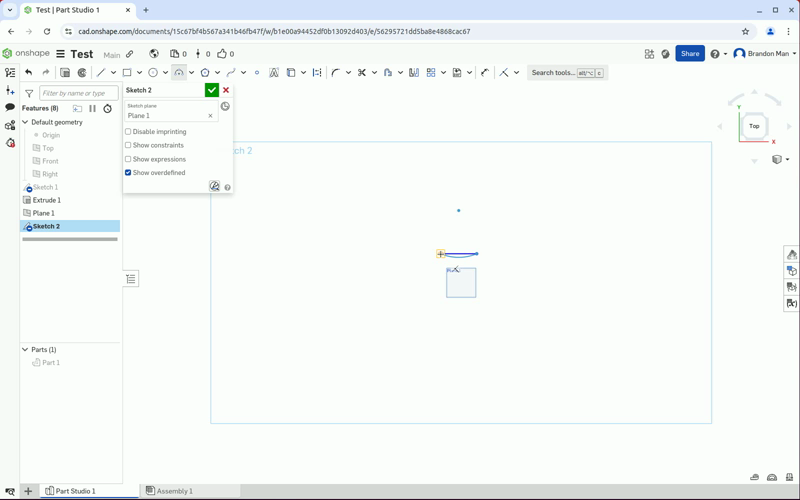
key_down(shift)
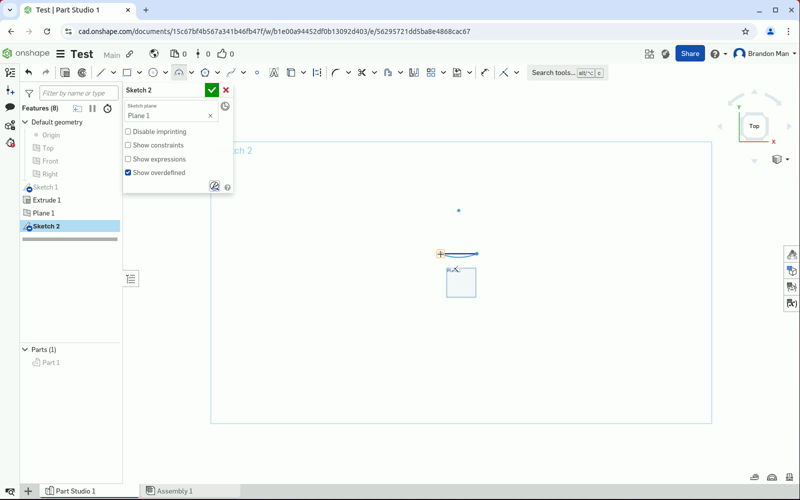
mouse_move(458, 248)
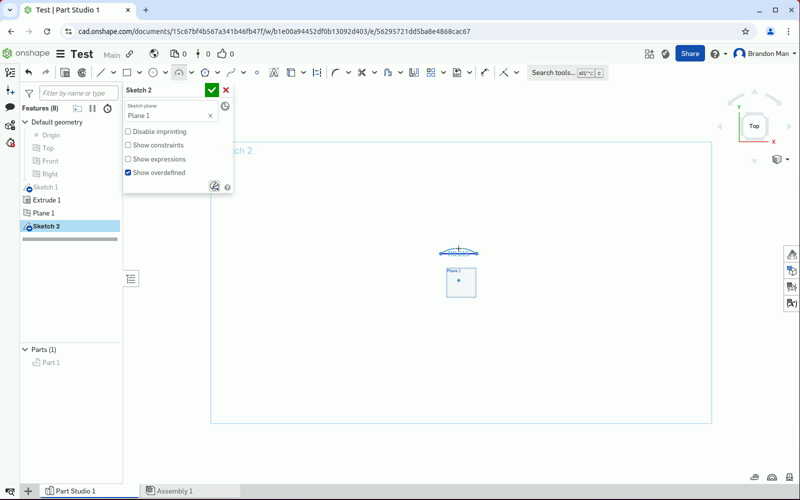
click(458, 248)
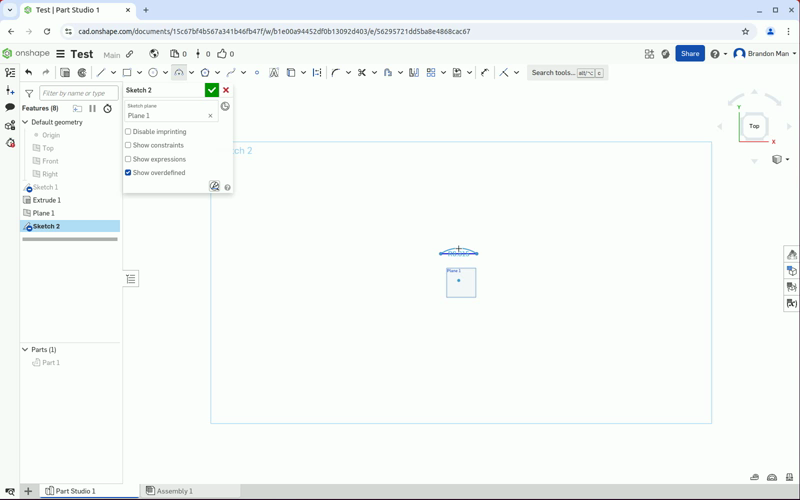
key_up(shift)
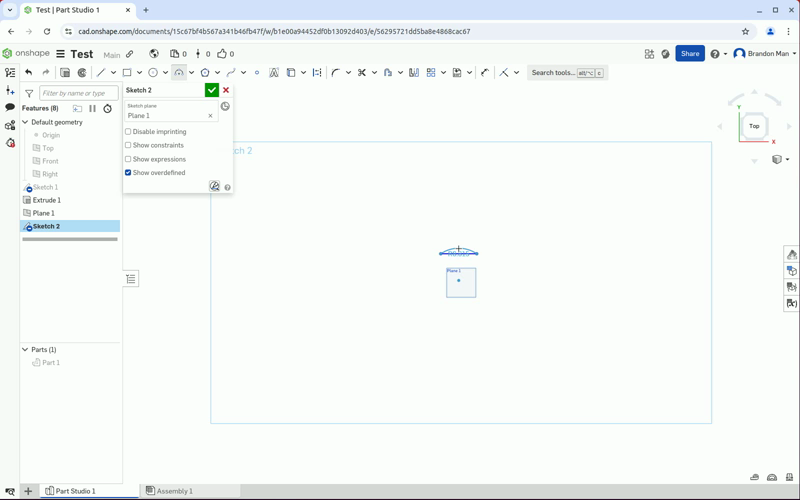
key(esc)
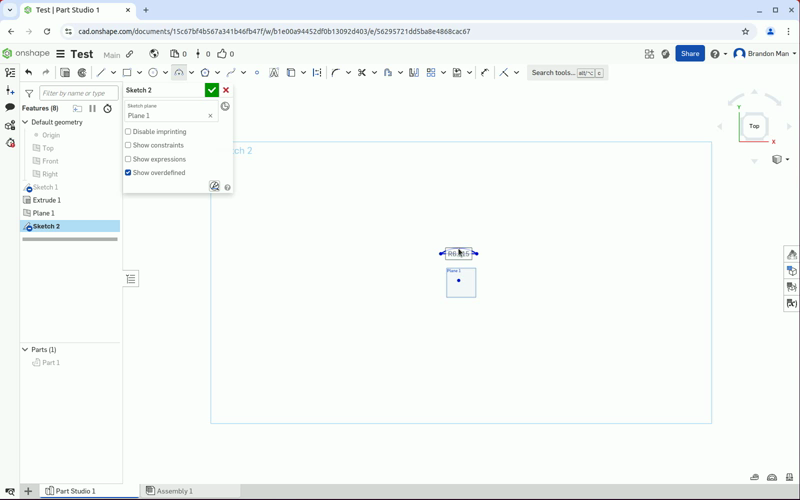
mouse_move(463, 248)
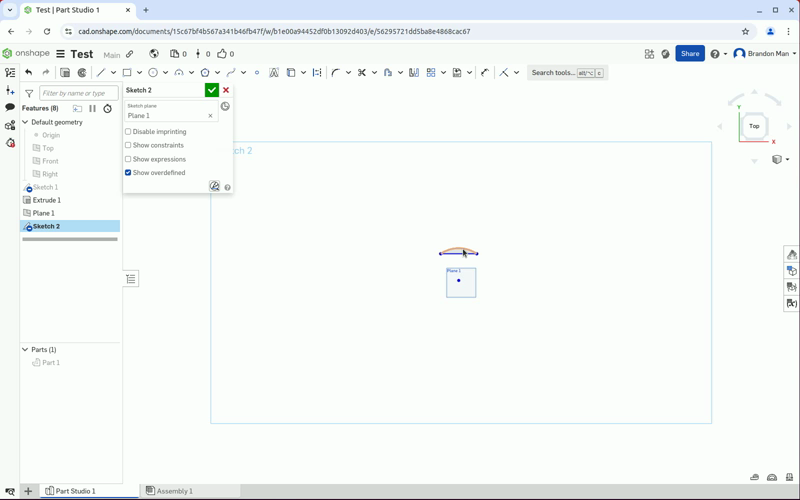
scroll(6)
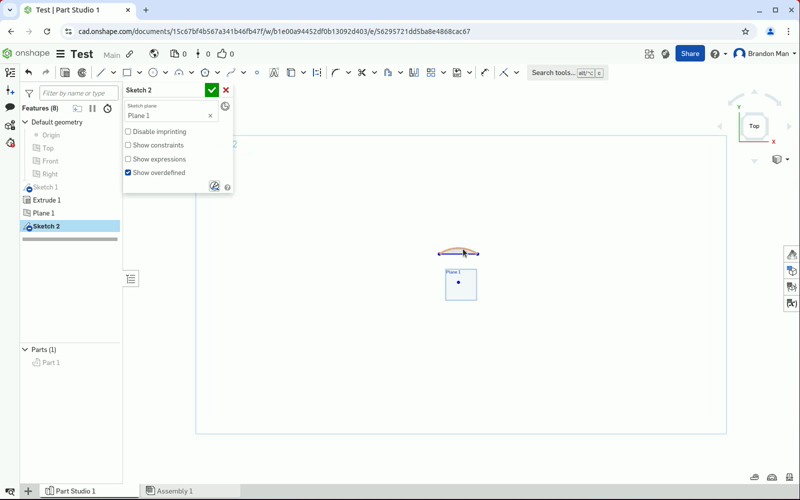
scroll(6)
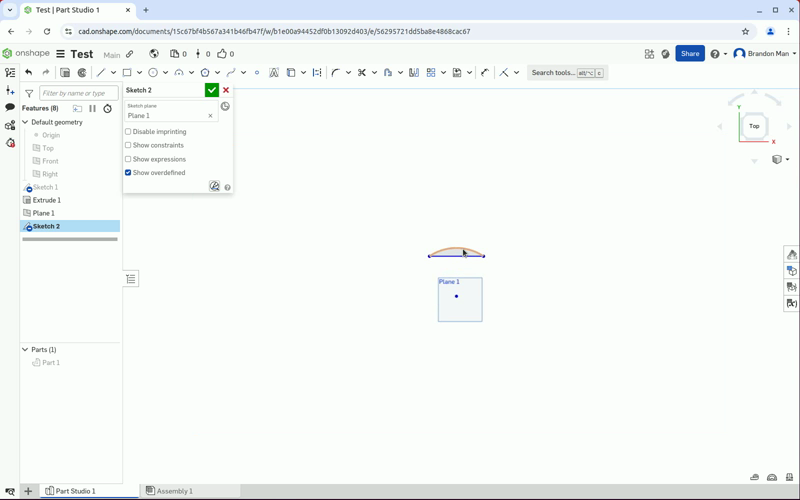
scroll(6)
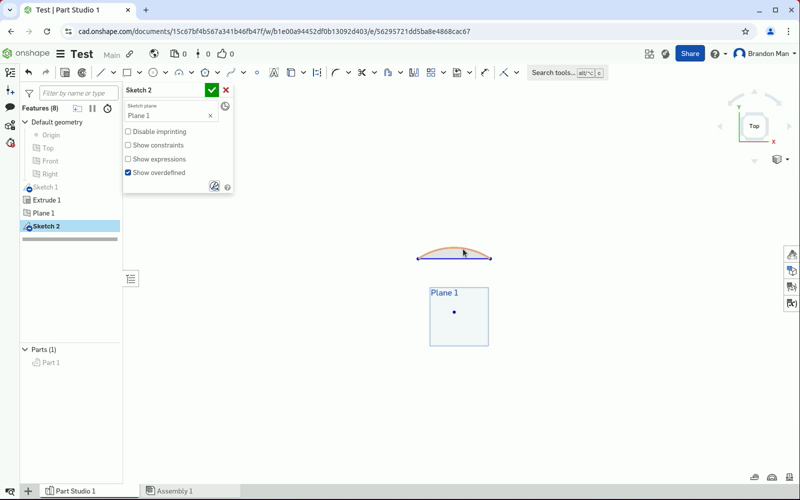
scroll(6)
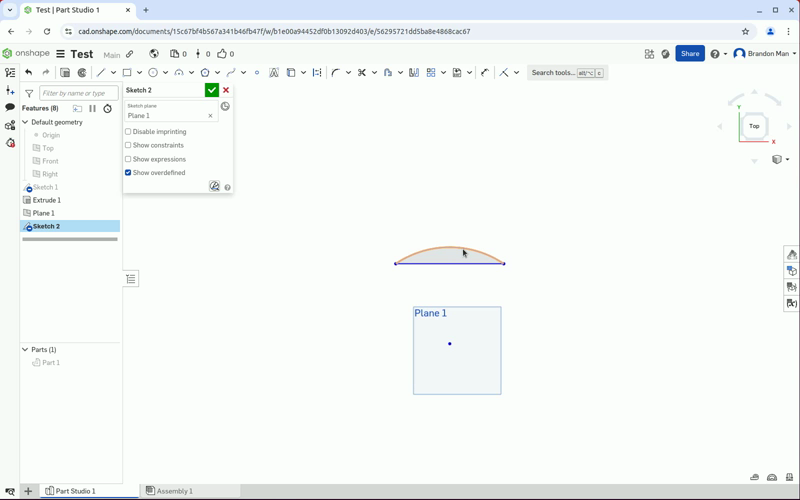
scroll(6)
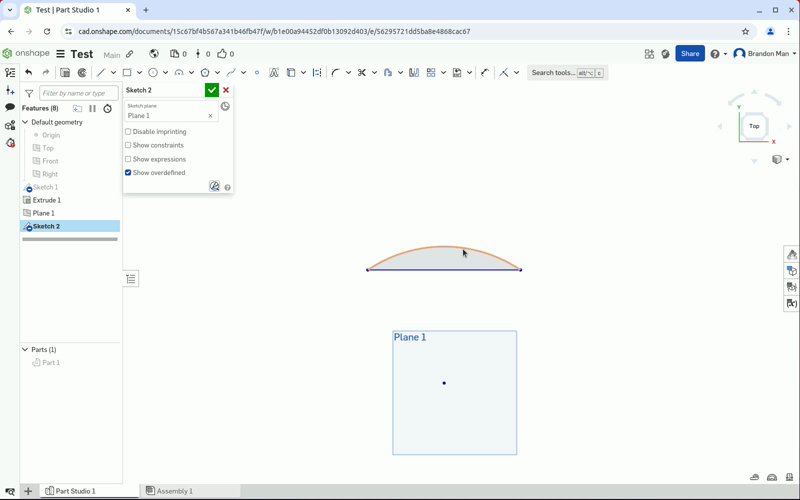
scroll(6)
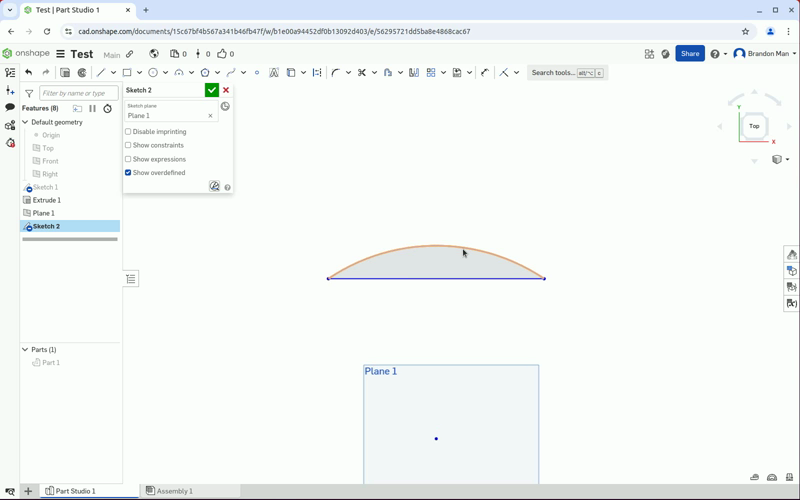
scroll(6)
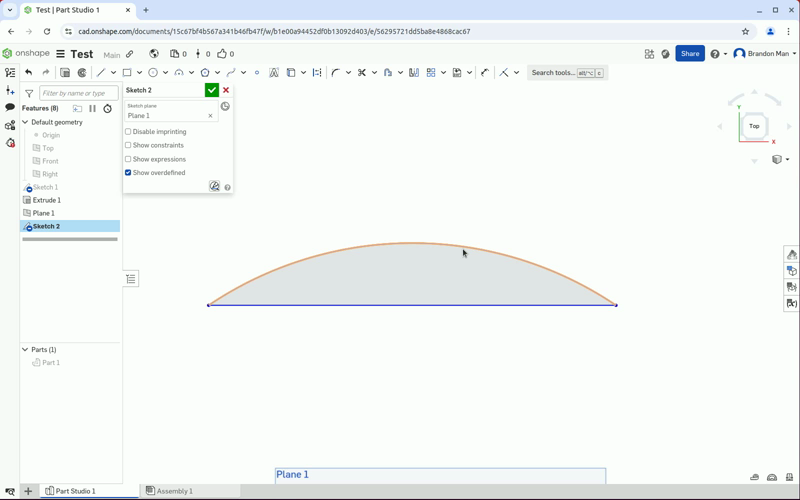
click(463, 248)
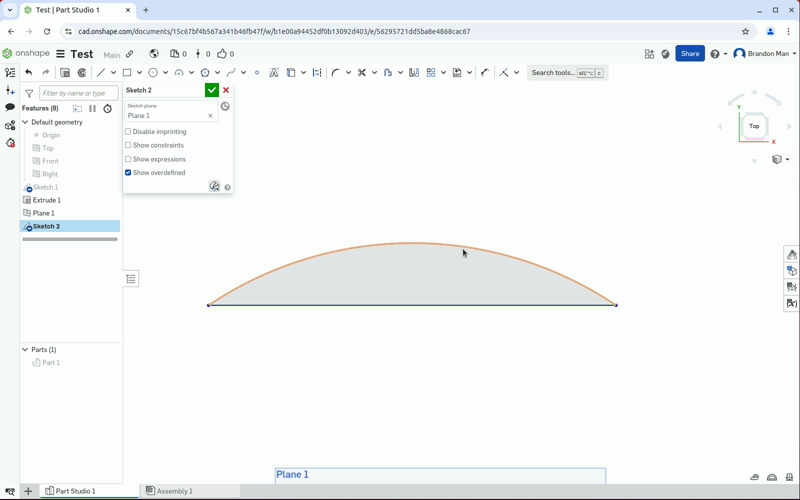
scroll(-6)
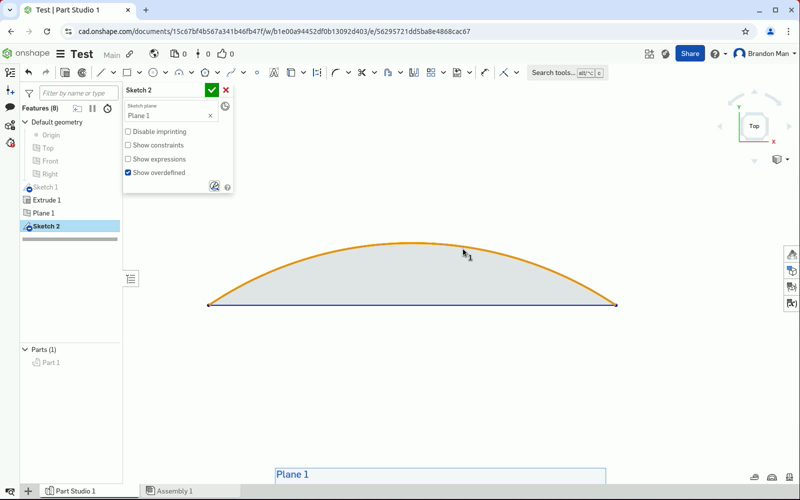
scroll(-6)
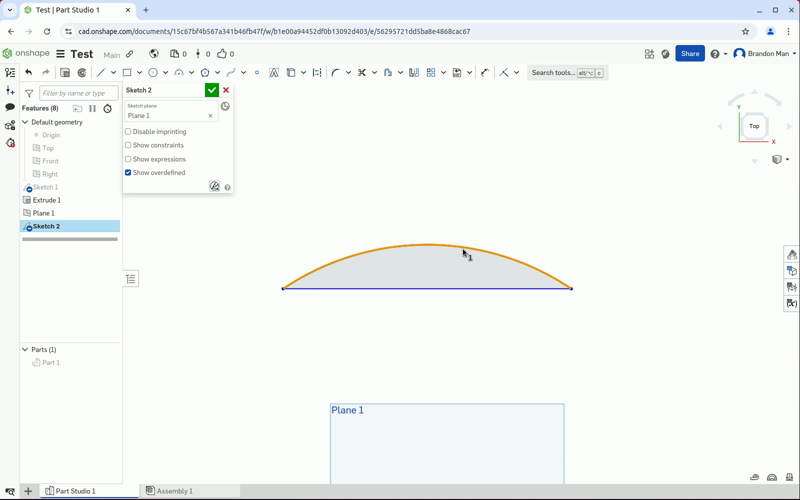
scroll(-6)
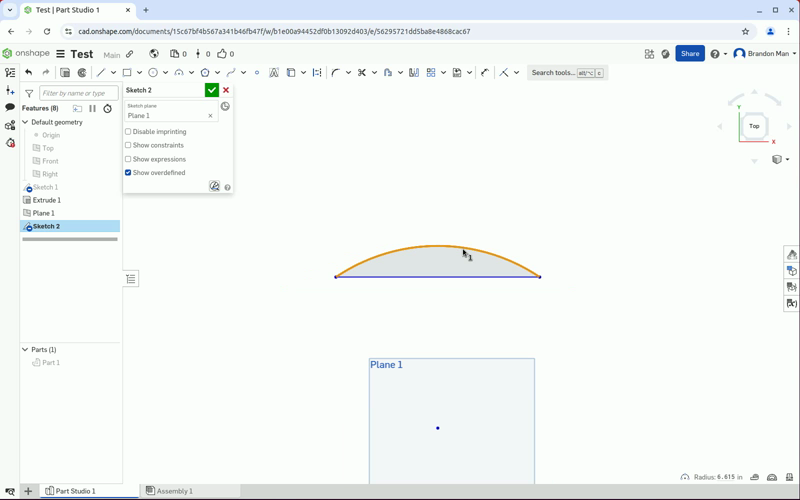
scroll(-6)
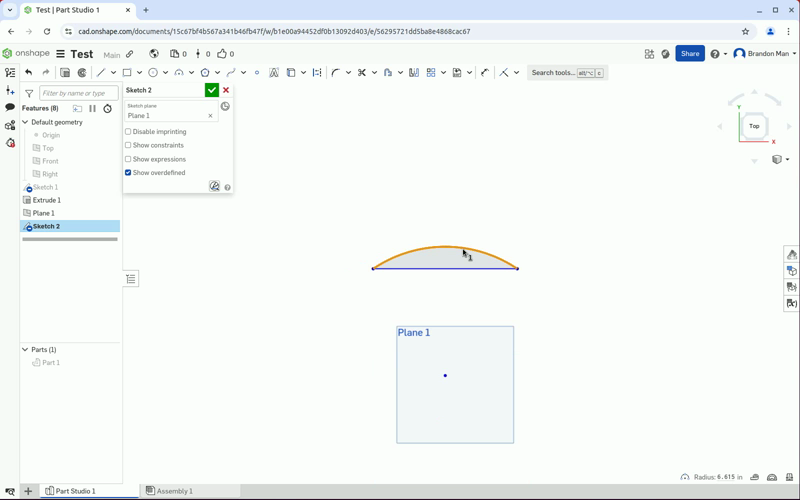
scroll(-6)
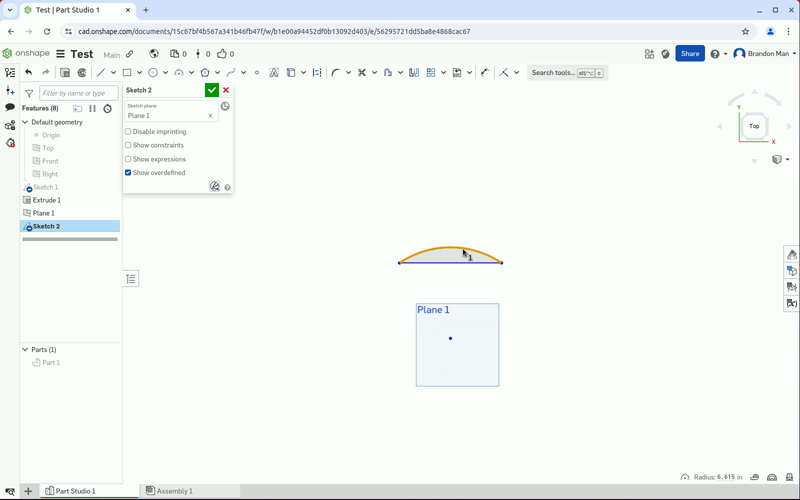
scroll(-6)
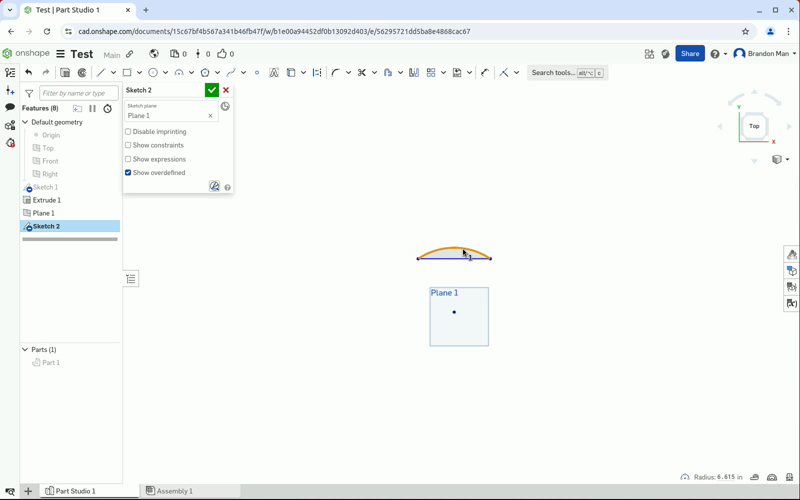
scroll(-6)
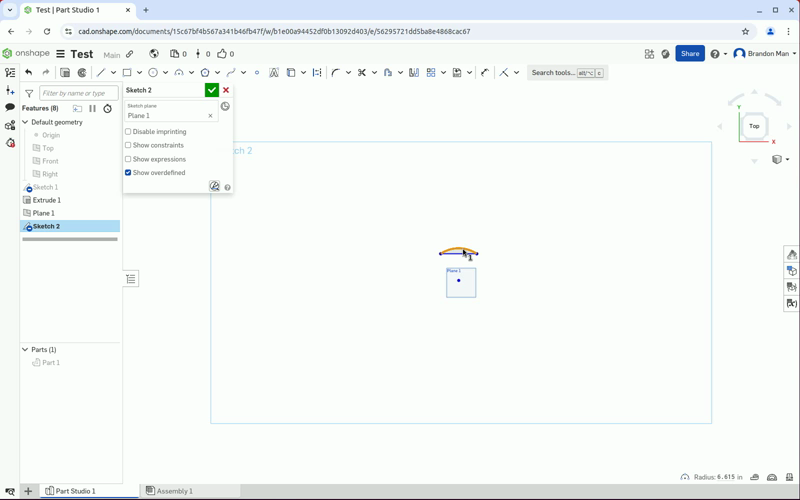
mouse_move(73, 352)
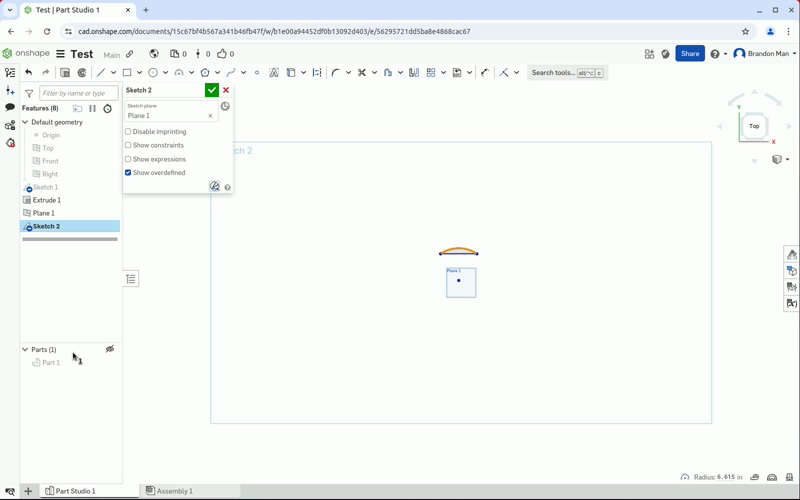
key(shift+y)
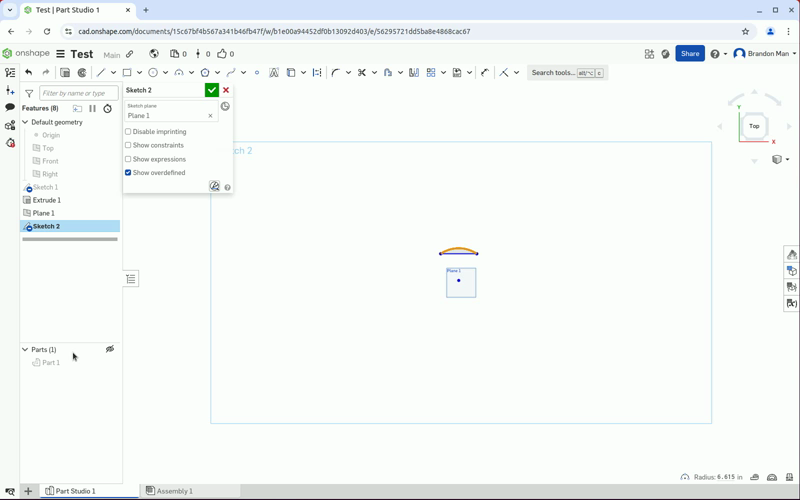
key(shift+e)
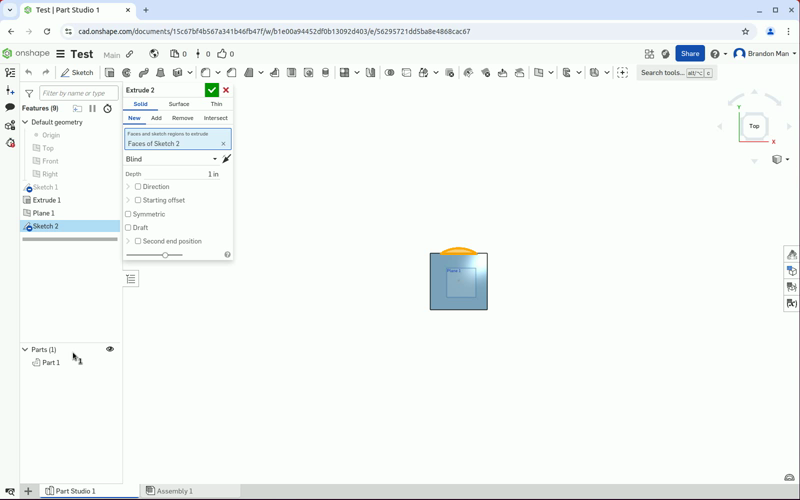
mouse_move(143, 106)
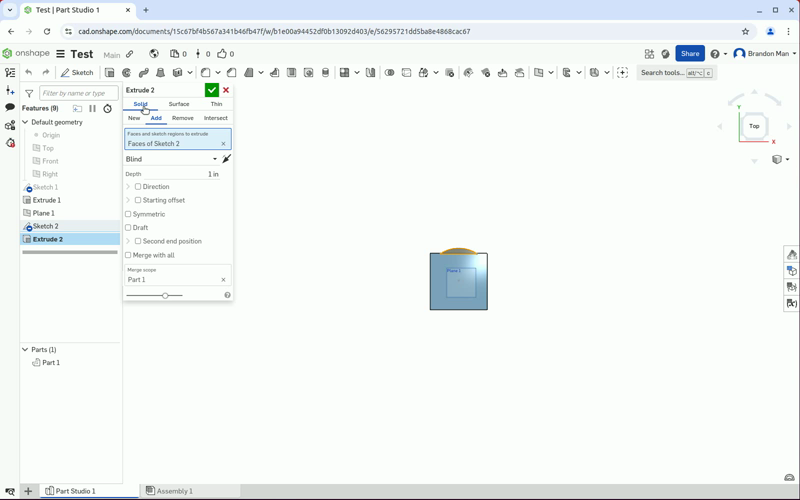
click(143, 106)
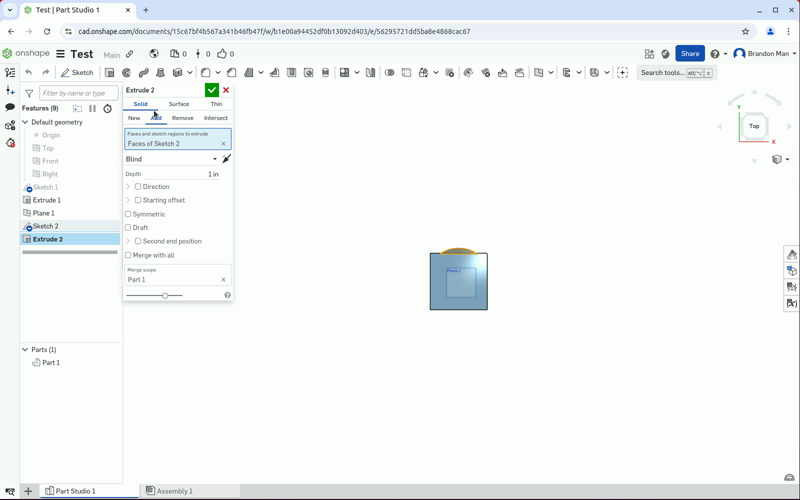
mouse_move(186, 120)
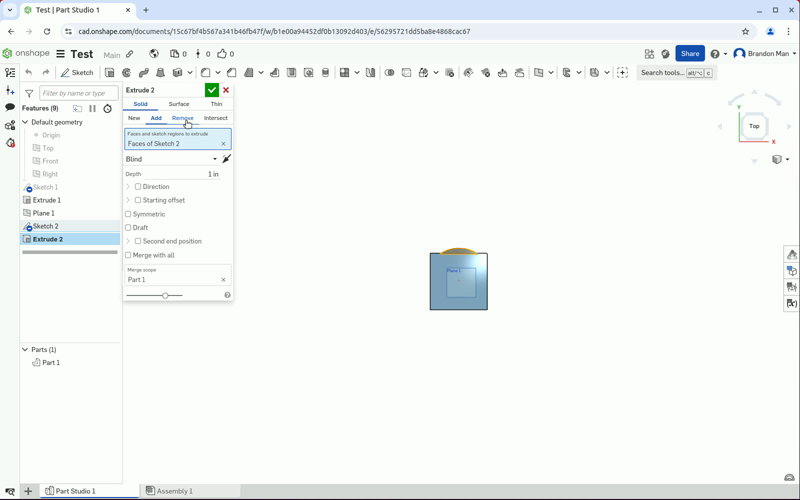
click(186, 120)
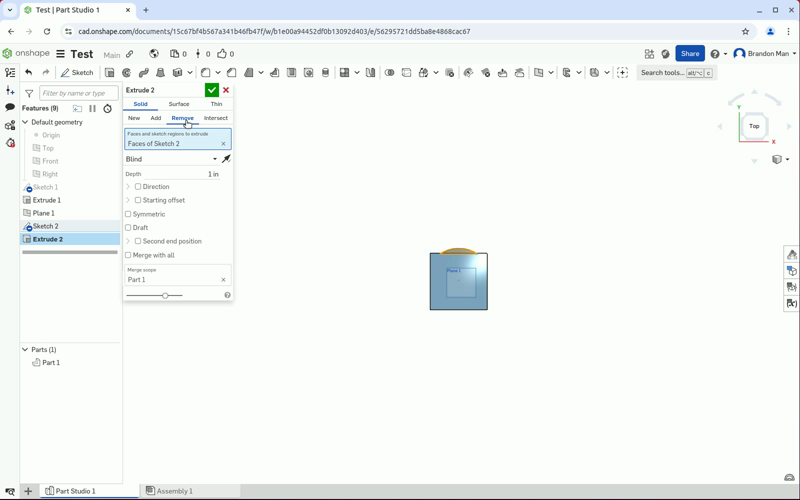
key(tab, 4)
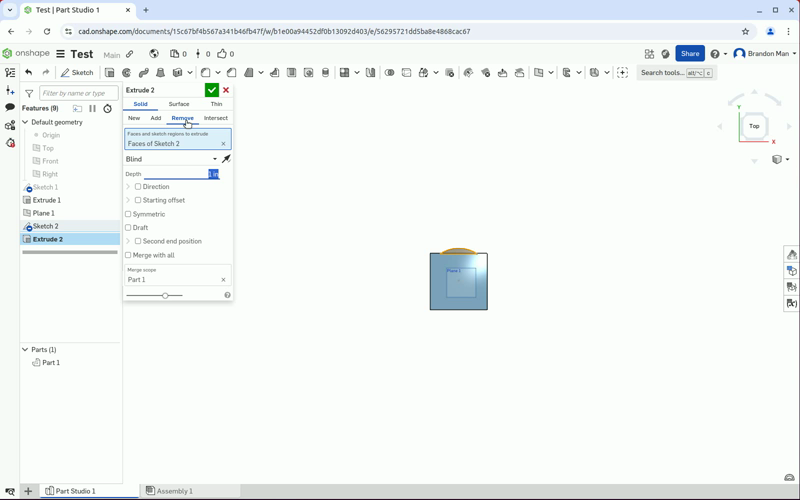
text(23.108)
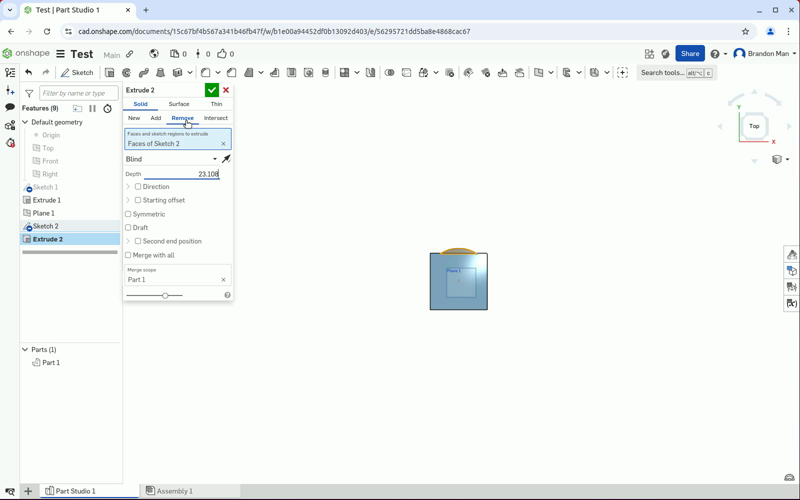
key(tab, 6)
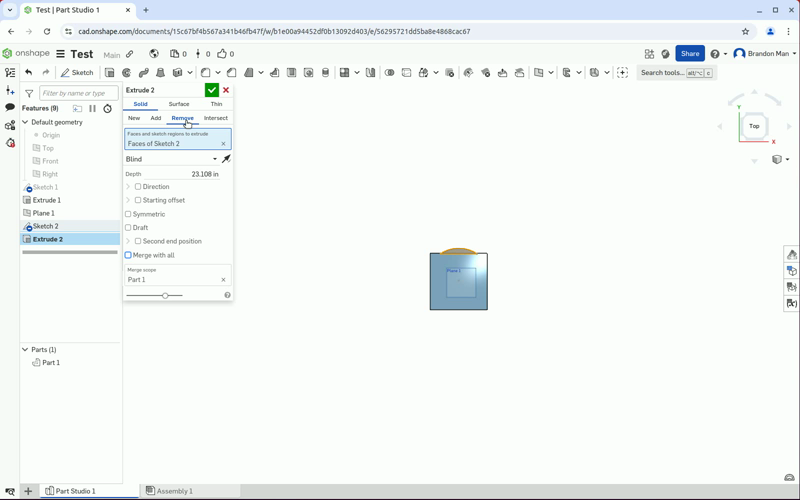
key(space)
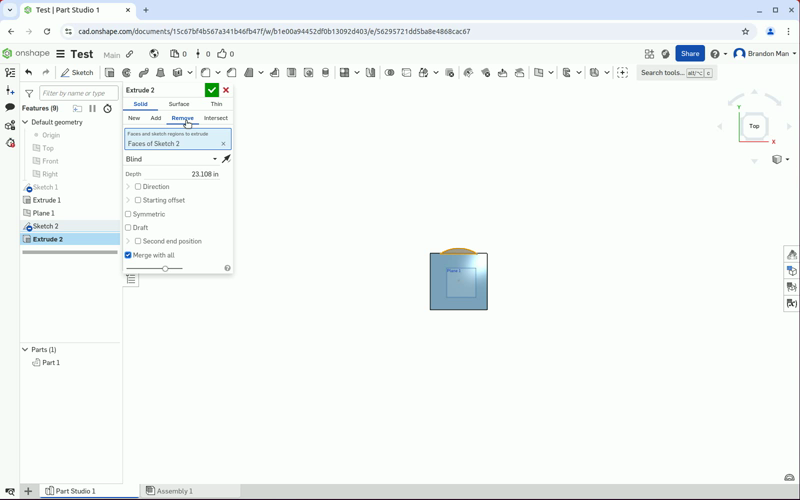
key(enter)
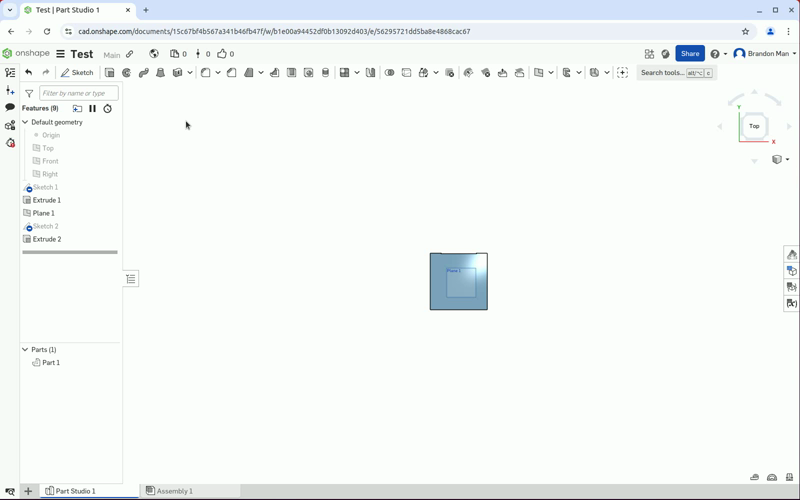
key(shift+h)
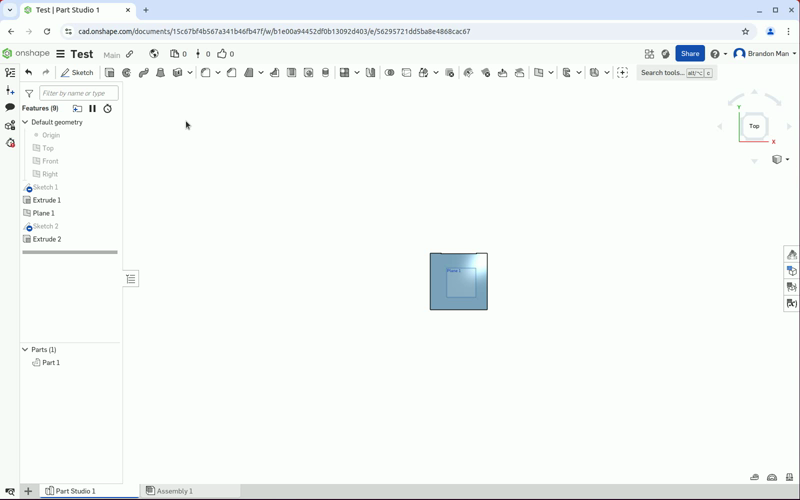
key(shift+h)
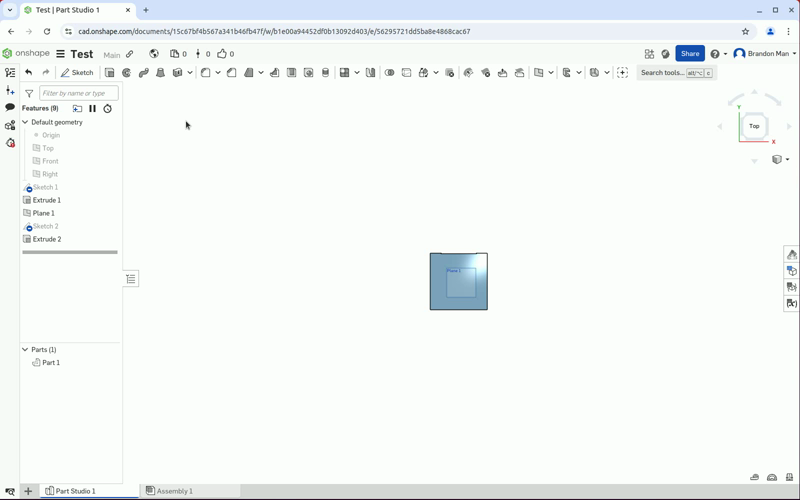
mouse_move(73, 189)
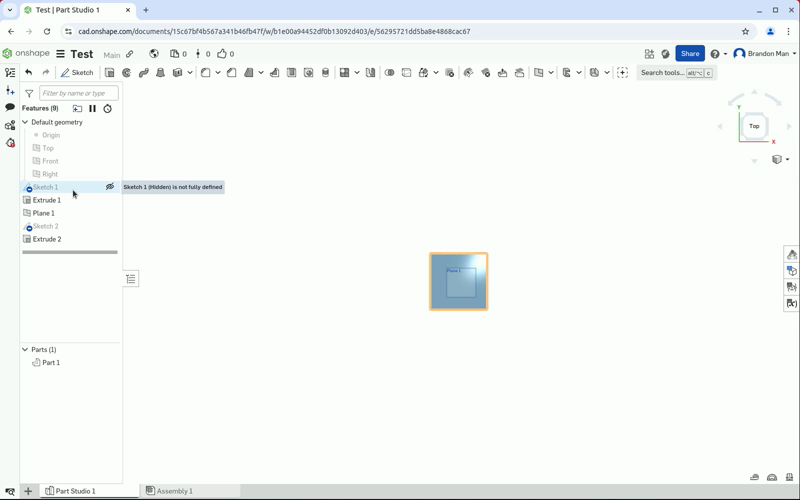
click(73, 189)
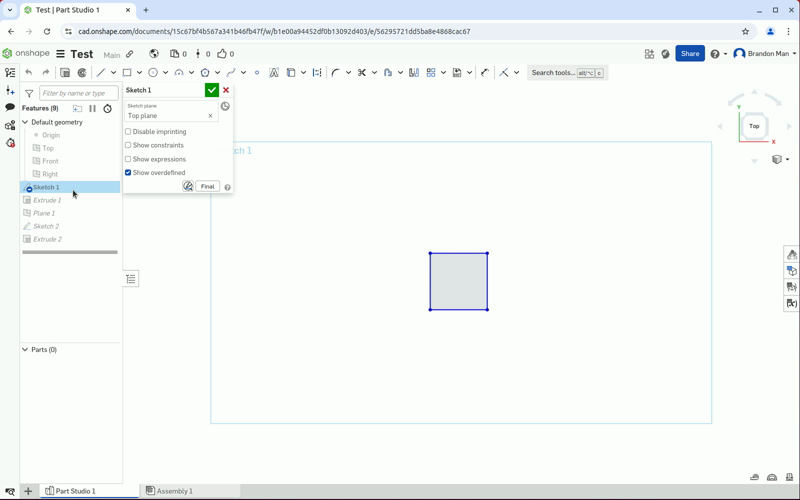
mouse_move(229, 92)
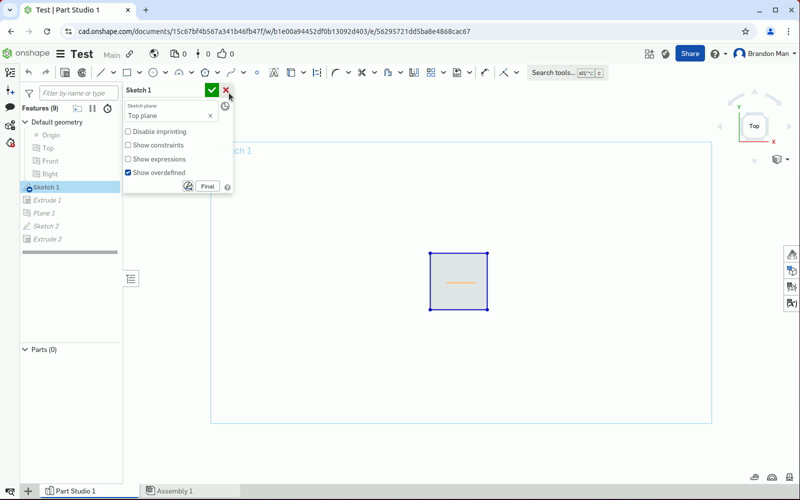
click(229, 92)
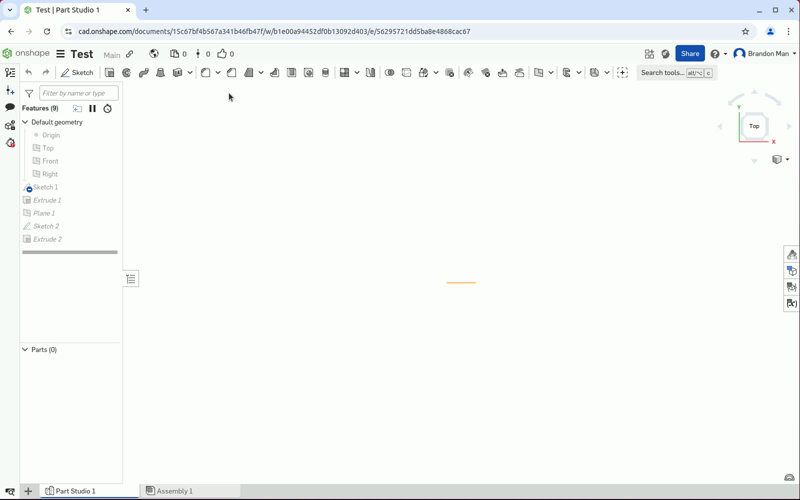
key(shift+s)
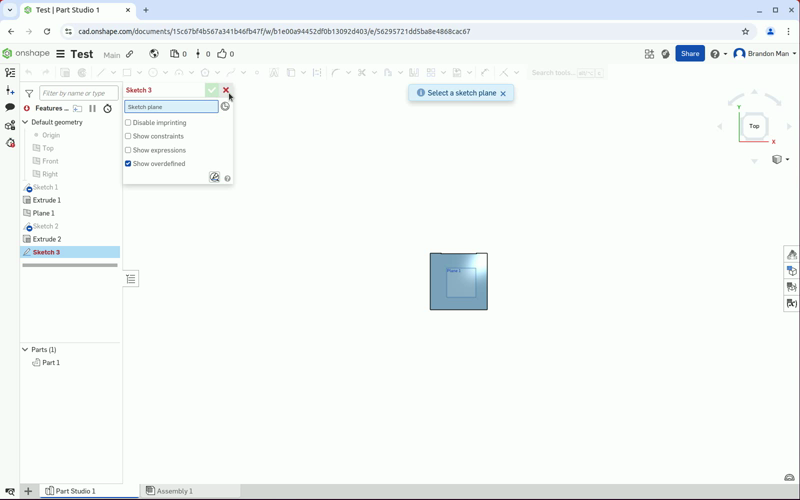
mouse_move(73, 215)
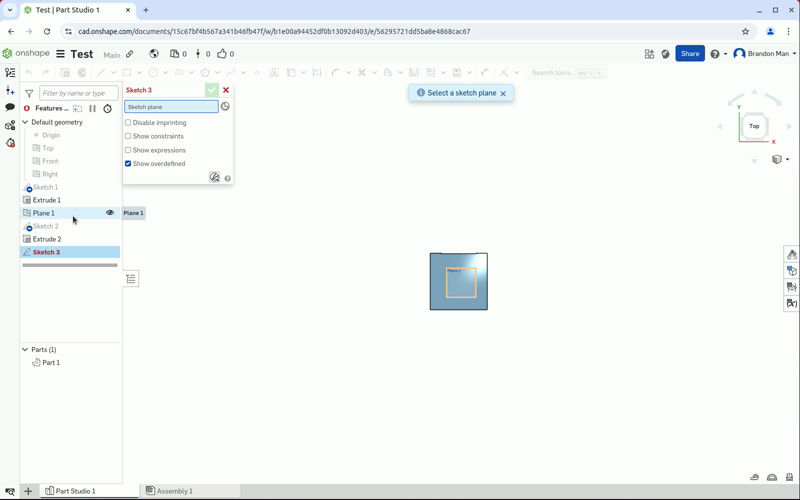
click(73, 215)
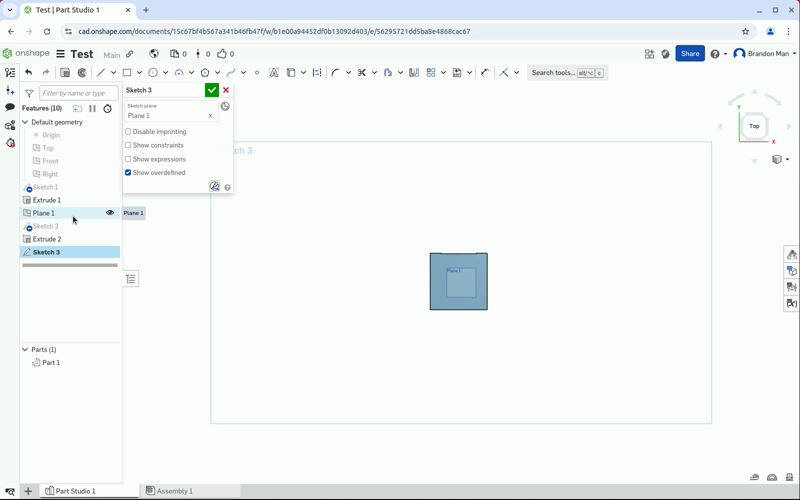
mouse_move(73, 352)
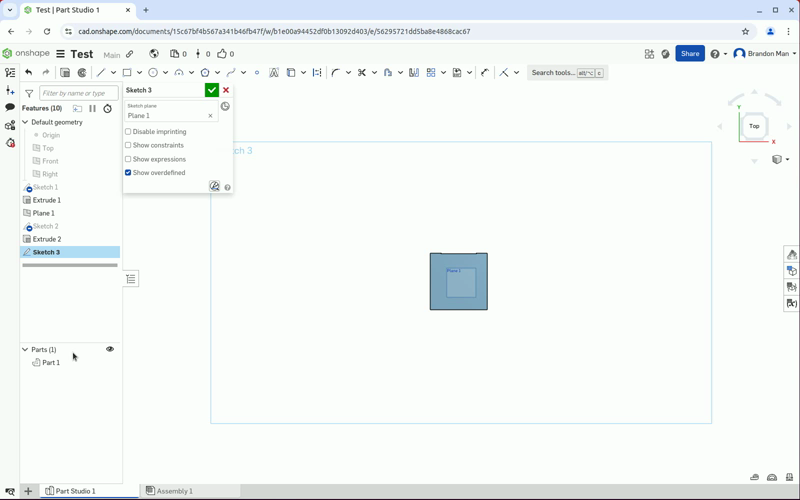
key(y)
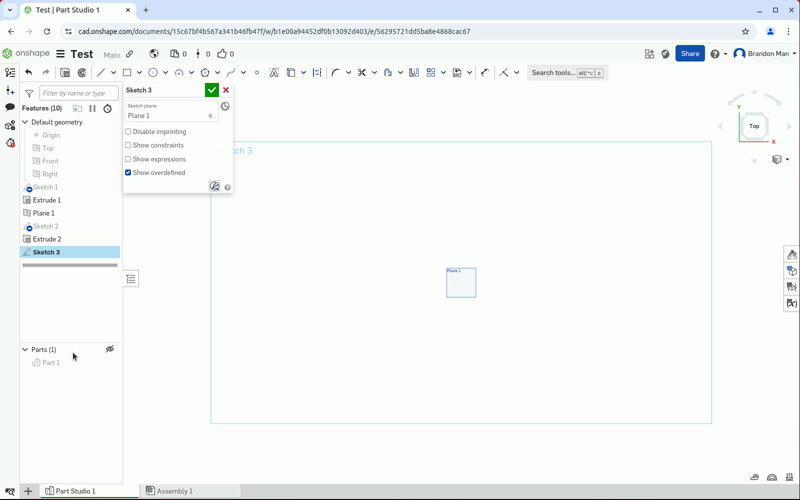
key(l)
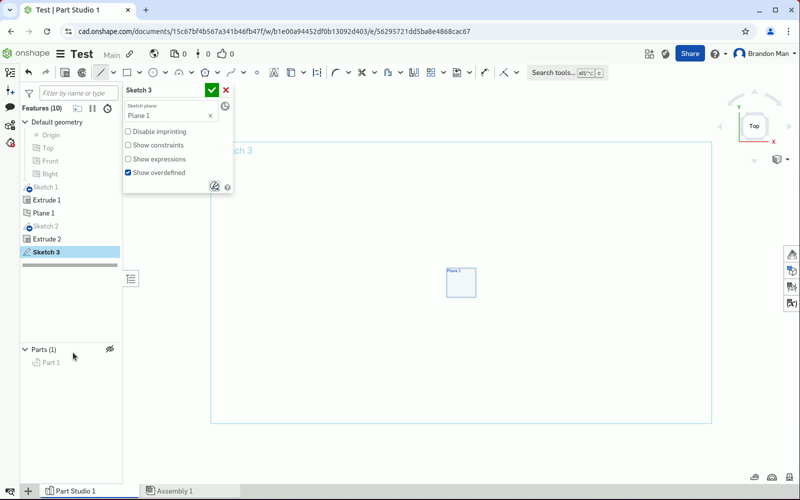
key_down(shift)
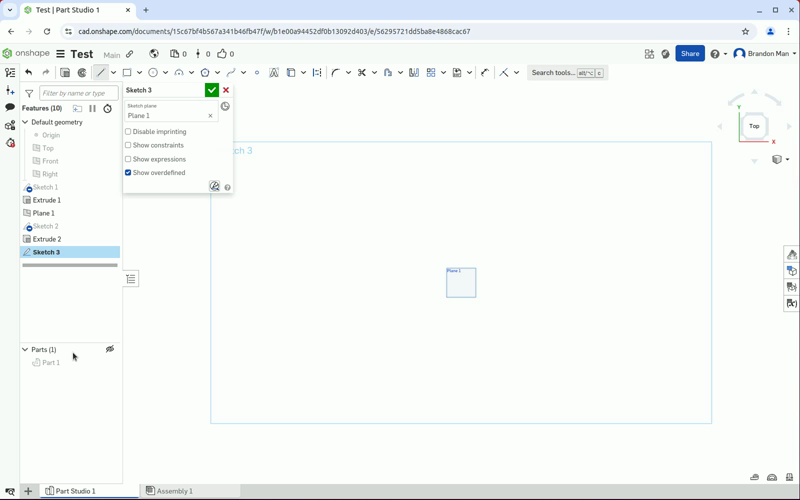
mouse_move(430, 291)
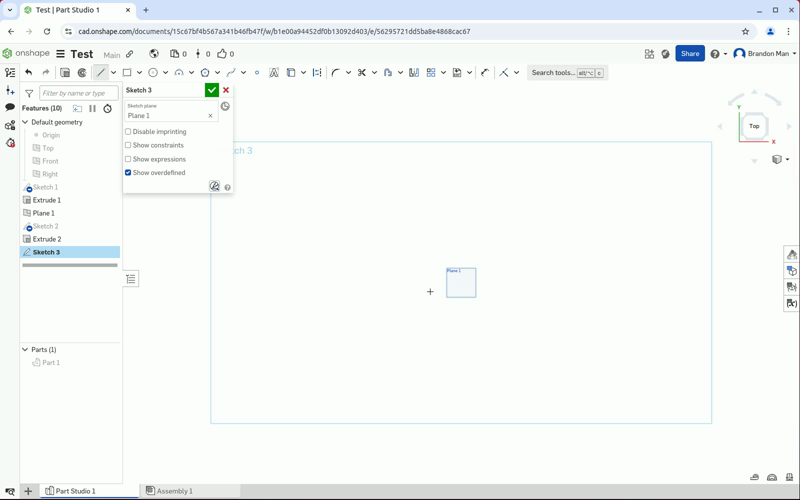
click(430, 291)
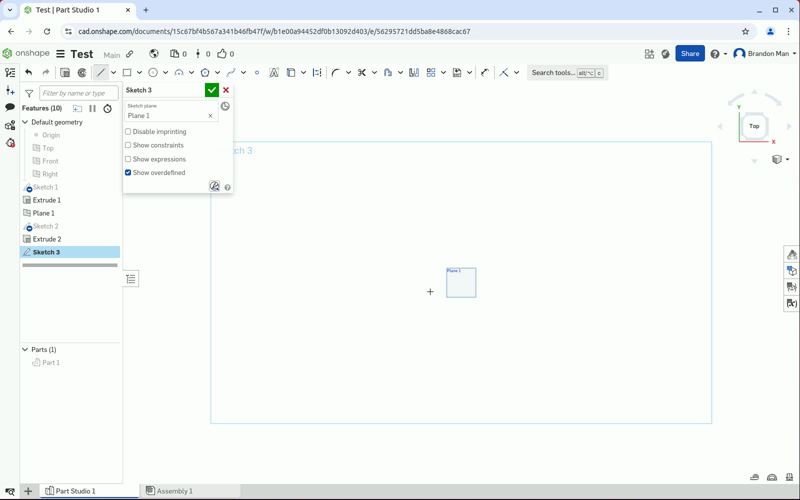
key_up(shift)
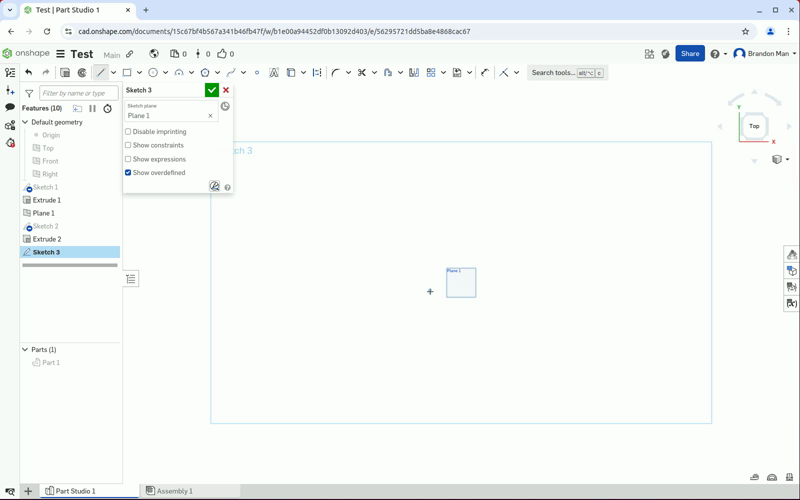
key_down(shift)
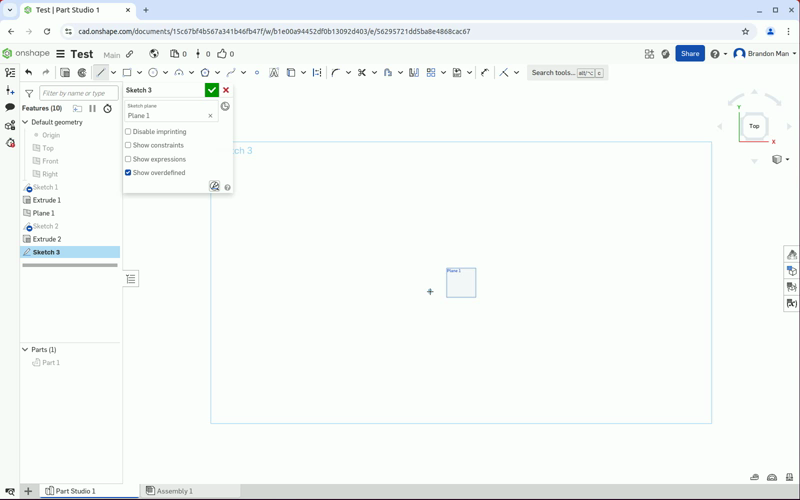
mouse_move(460, 291)
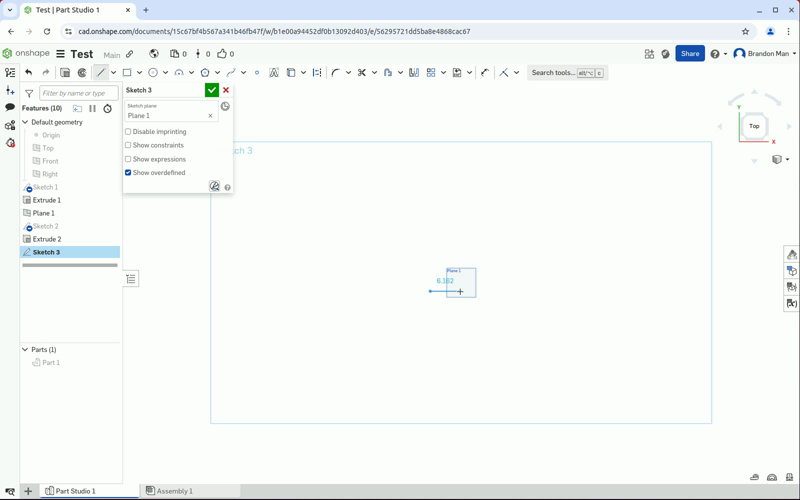
mouse_move(430, 264)
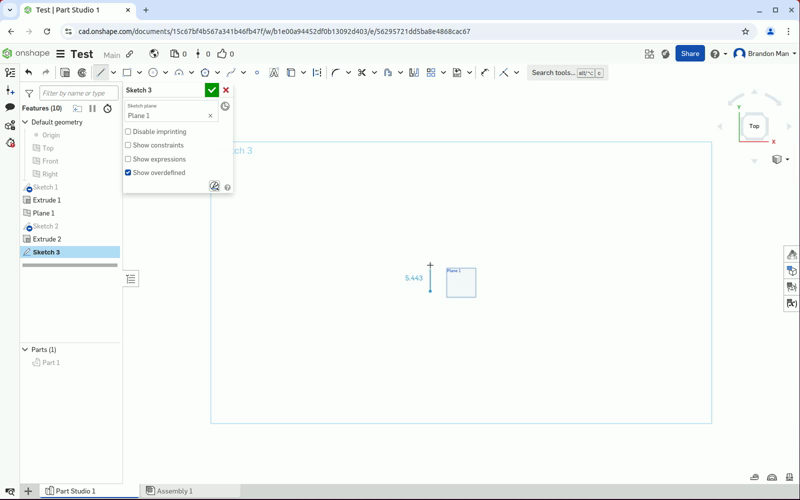
click(430, 264)
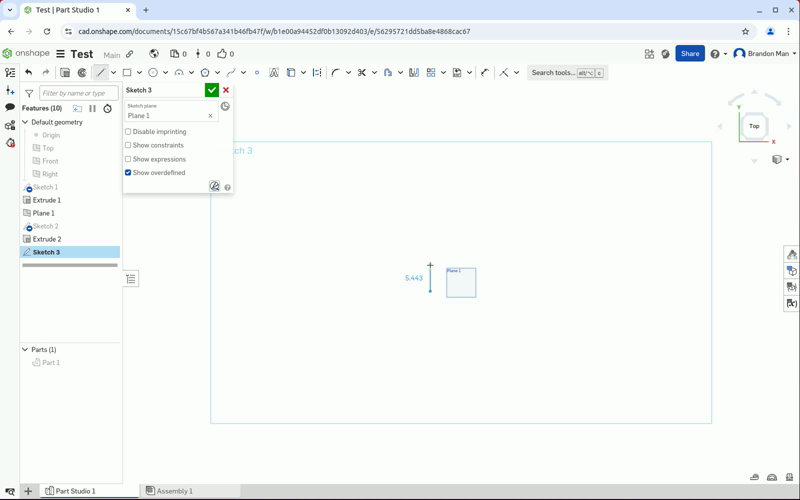
key_up(shift)
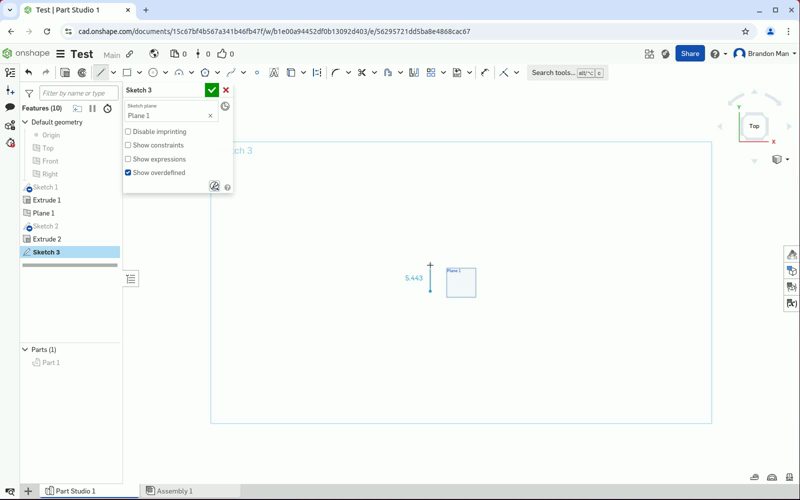
key(esc)
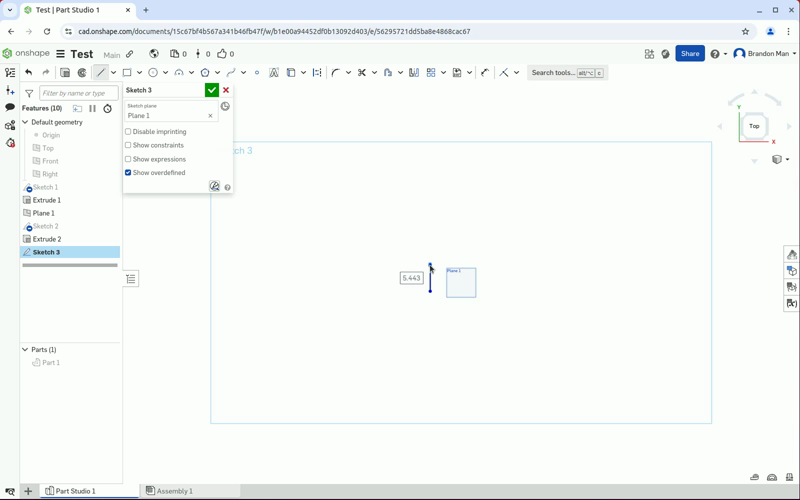
key(a)
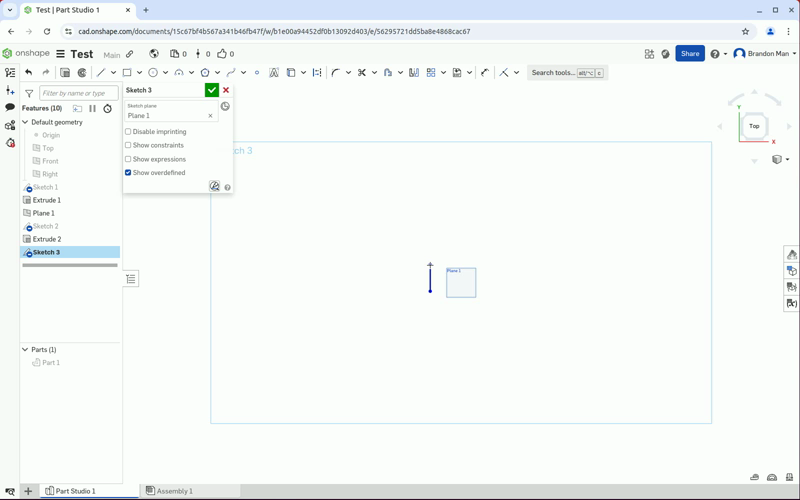
mouse_move(430, 264)
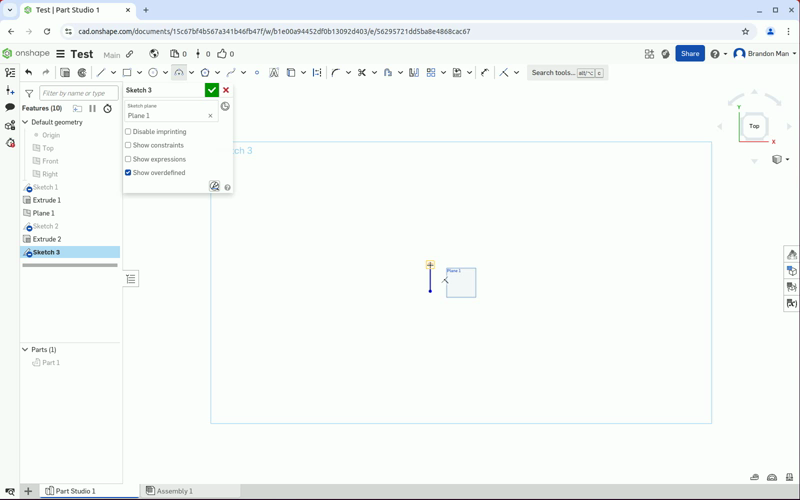
click(430, 264)
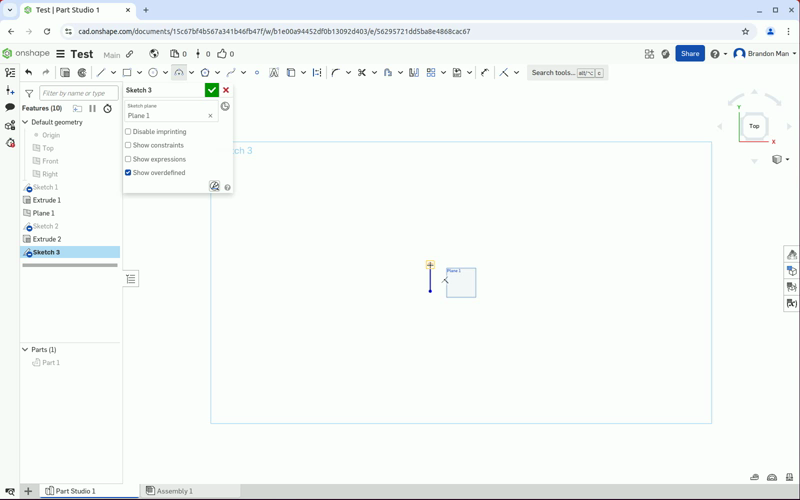
mouse_move(430, 291)
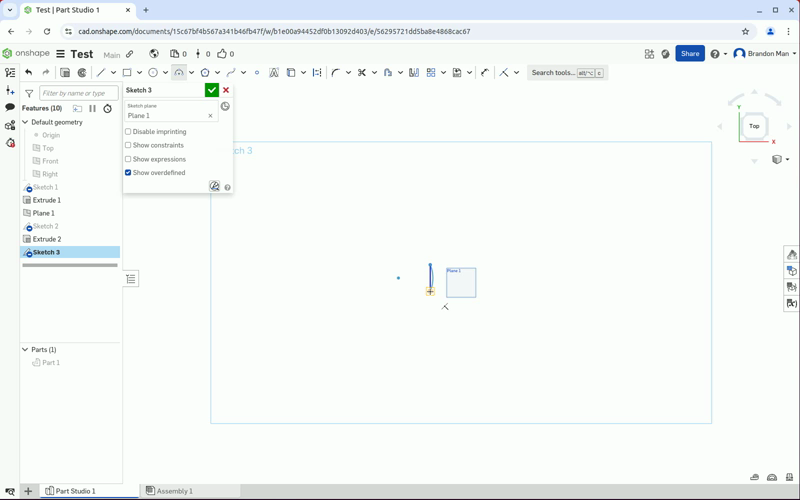
click(430, 291)
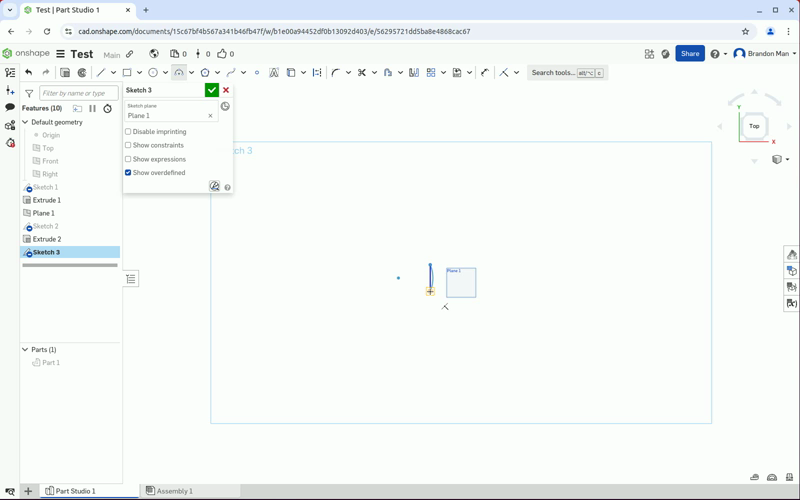
key_down(shift)
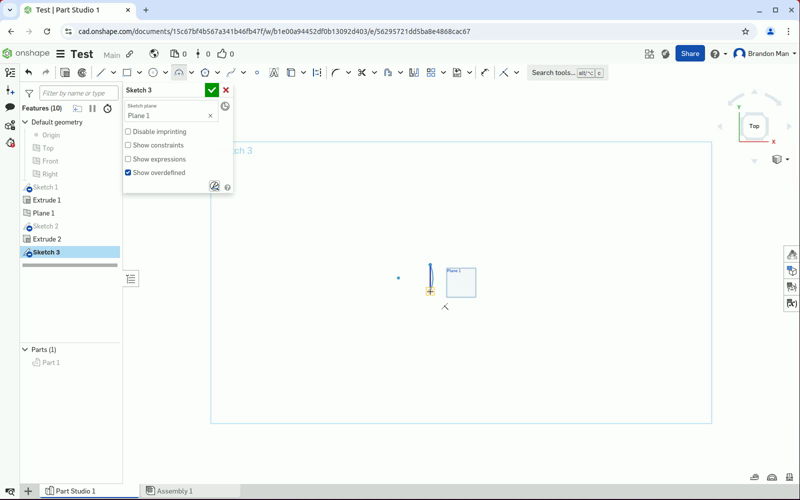
mouse_move(427, 277)
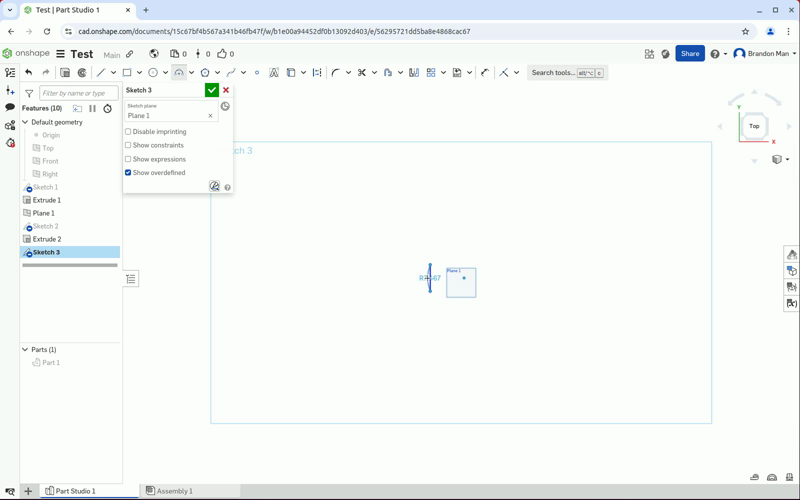
click(427, 277)
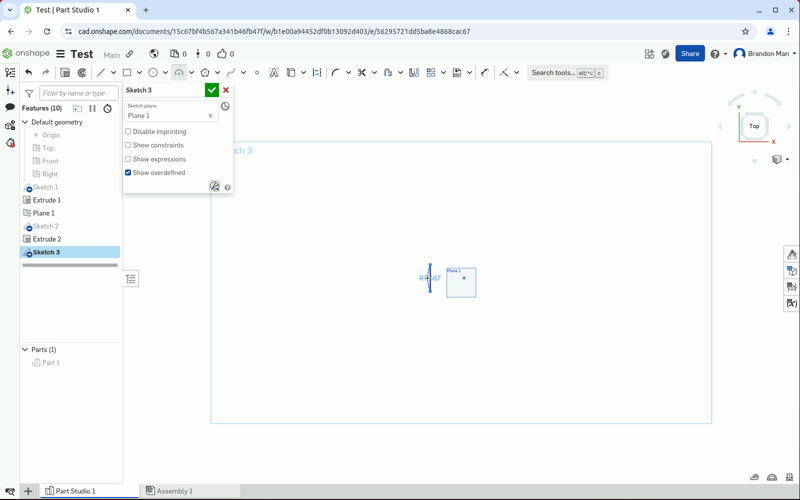
key_up(shift)
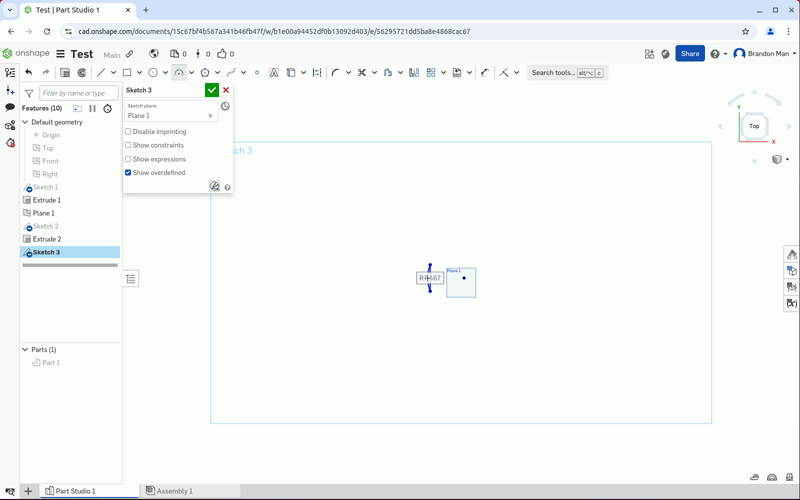
key(esc)
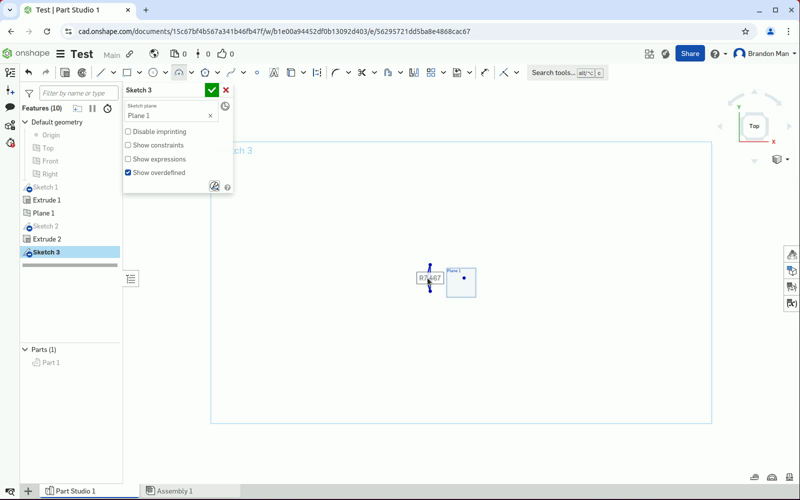
mouse_move(429, 286)
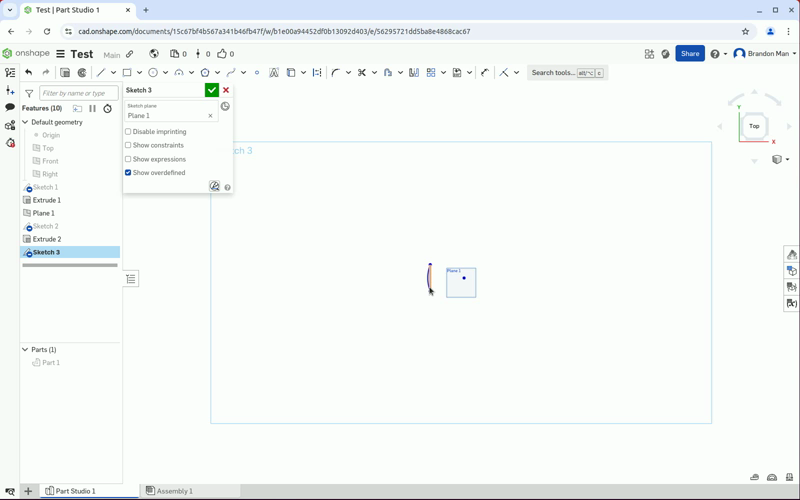
scroll(6)
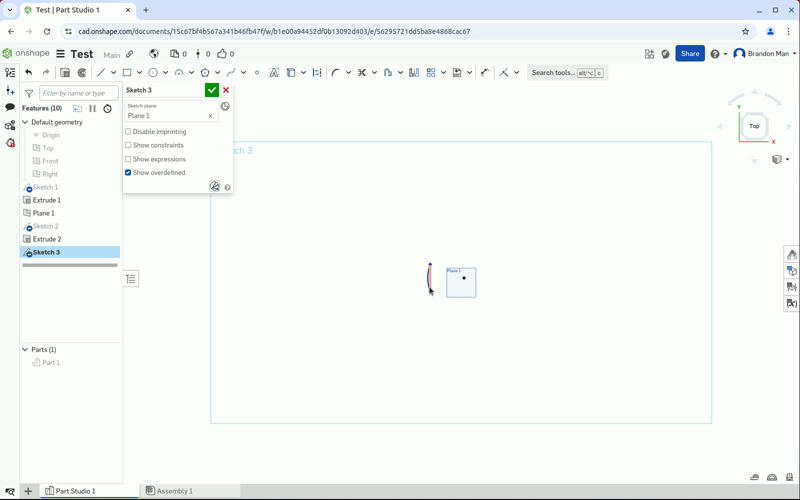
scroll(6)
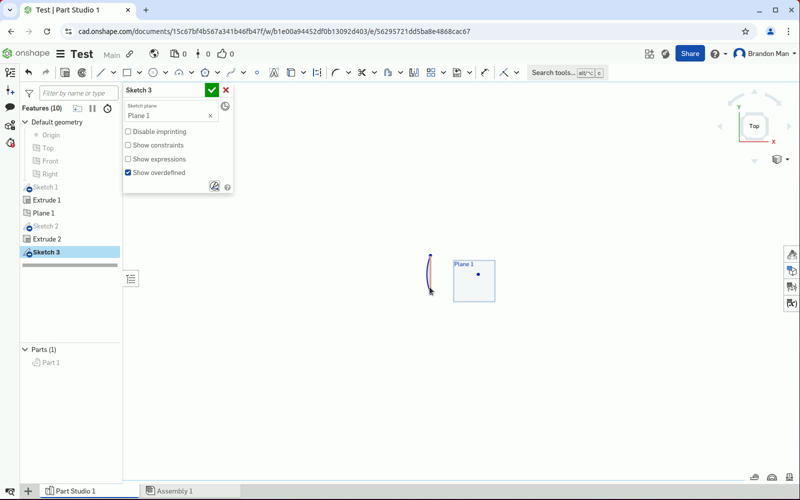
scroll(6)
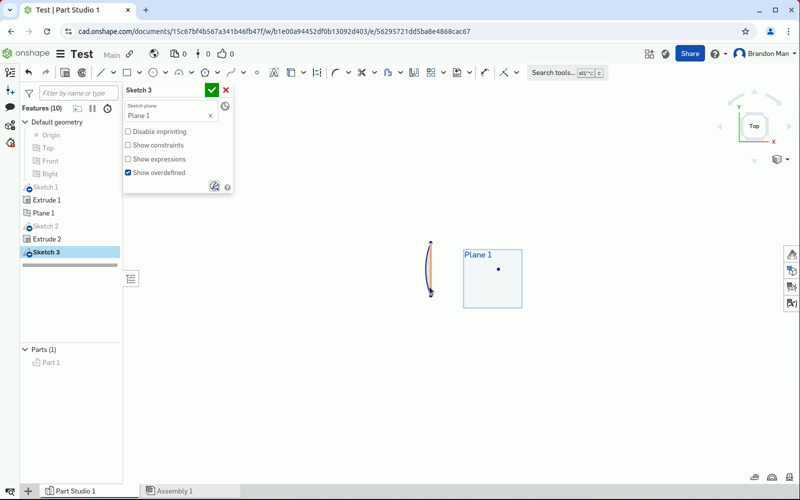
scroll(6)
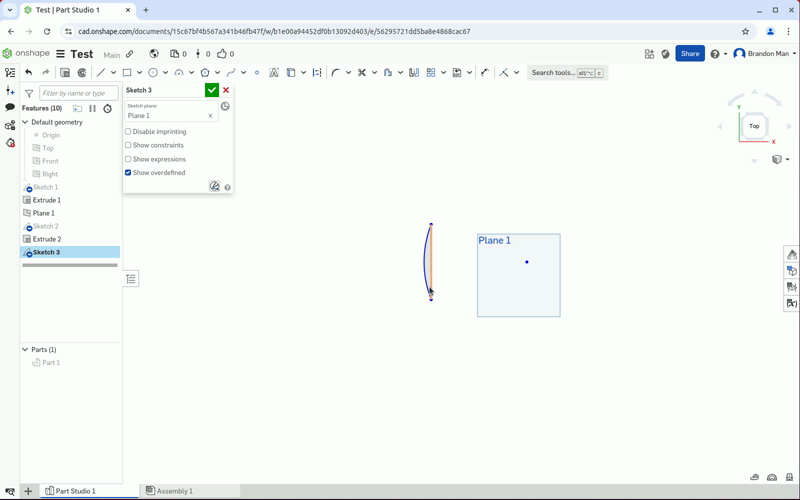
scroll(6)
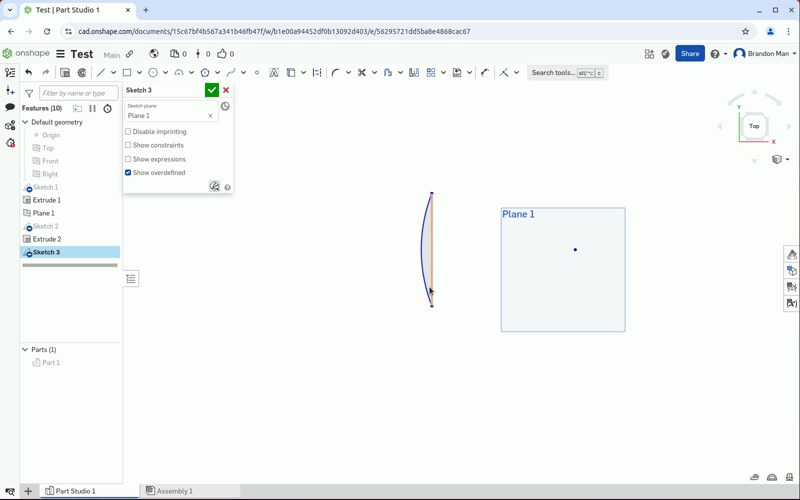
scroll(6)
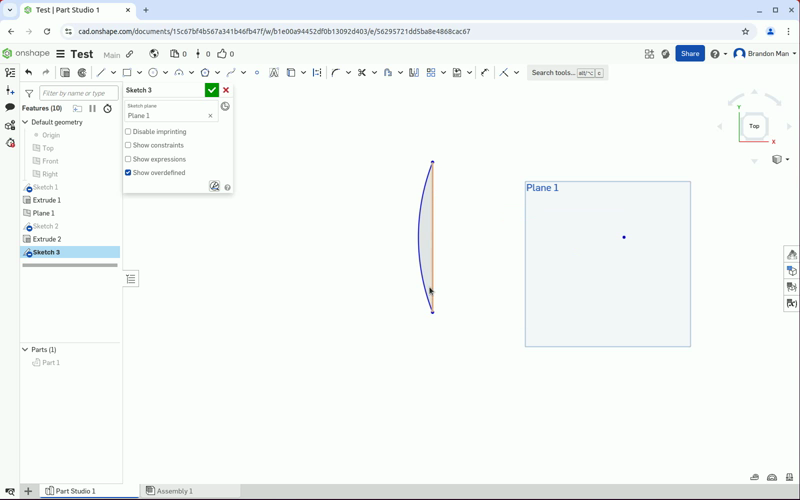
scroll(6)
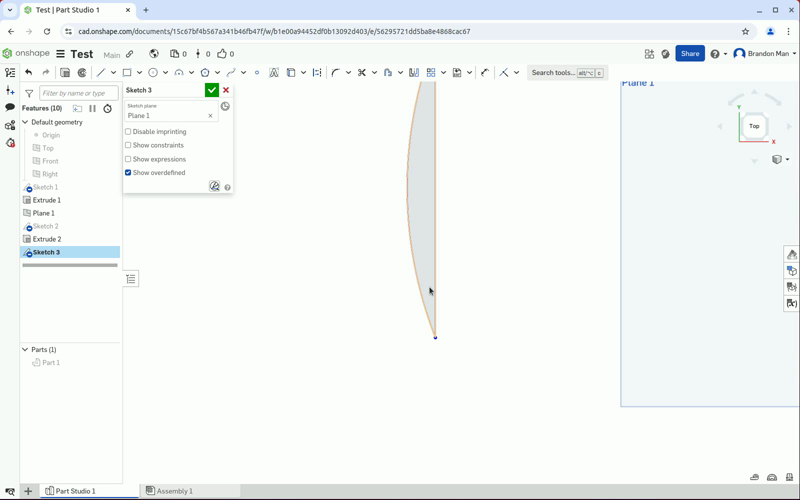
click(429, 286)
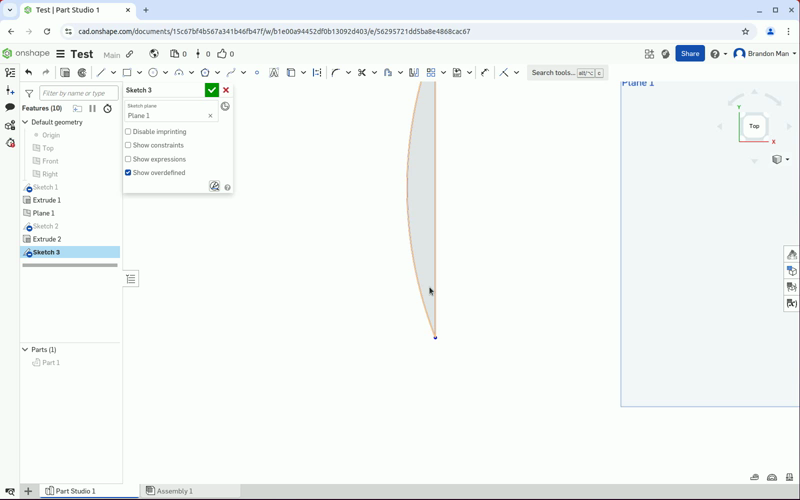
scroll(-6)
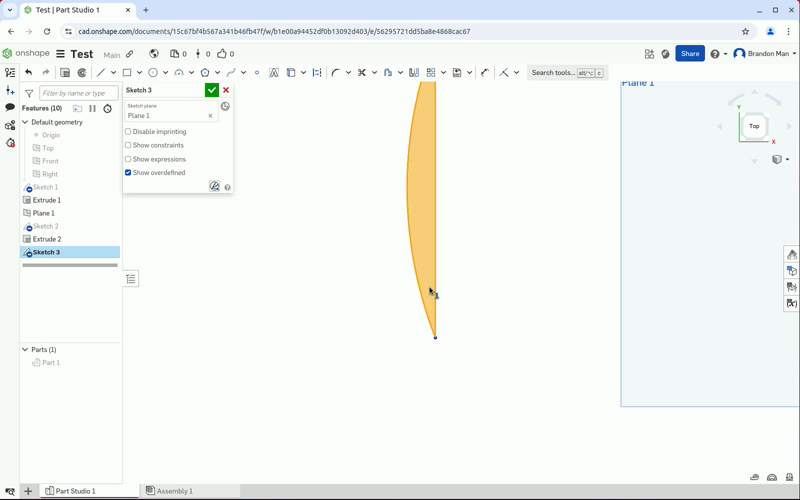
scroll(-6)
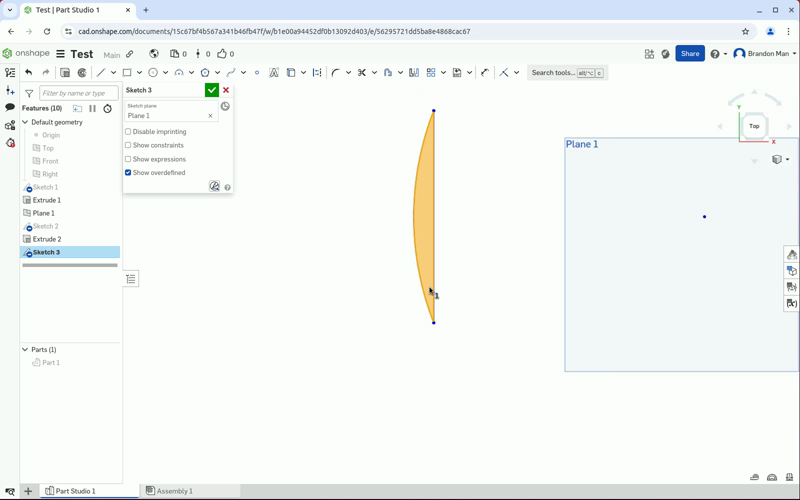
scroll(-6)
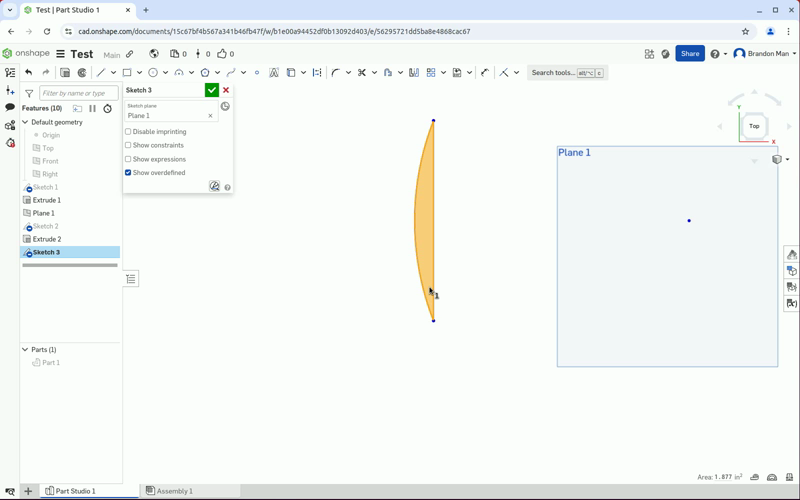
scroll(-6)
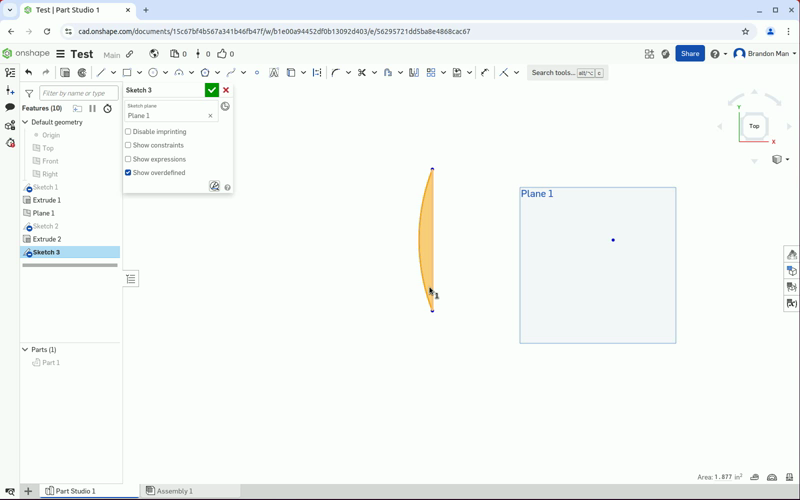
scroll(-6)
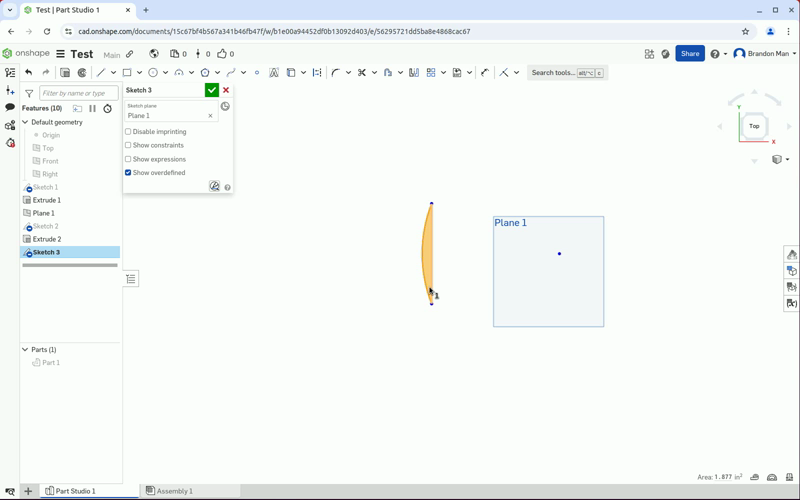
scroll(-6)
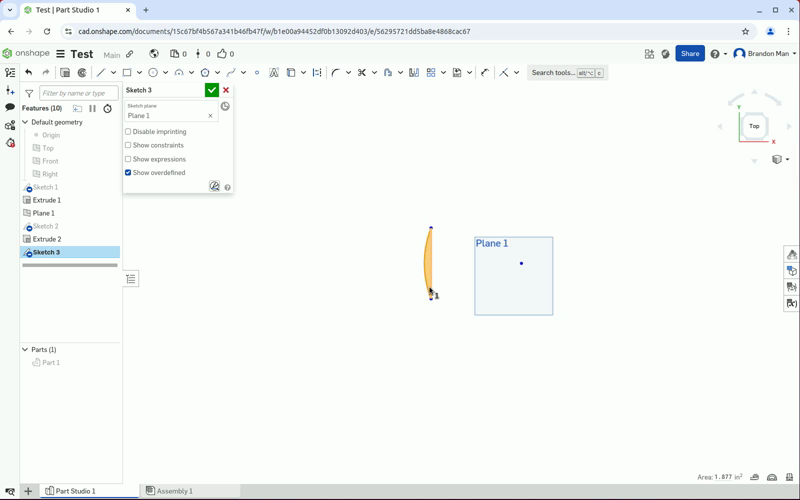
scroll(-6)
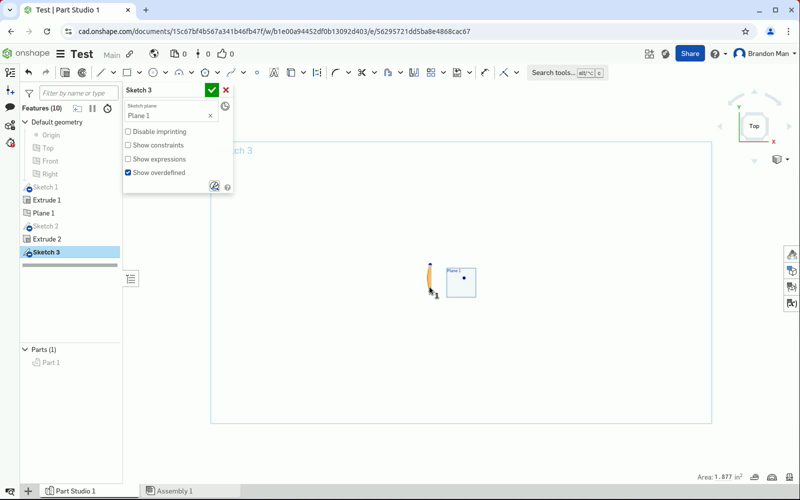
mouse_move(73, 352)
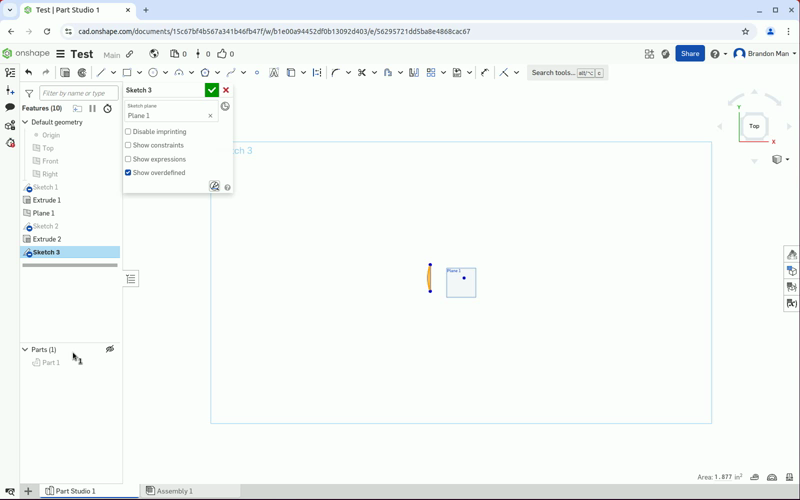
key(shift+y)
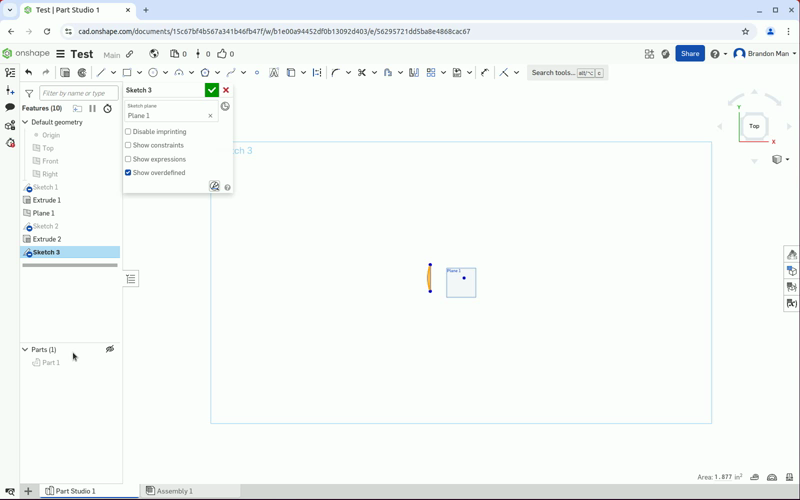
key(shift+e)
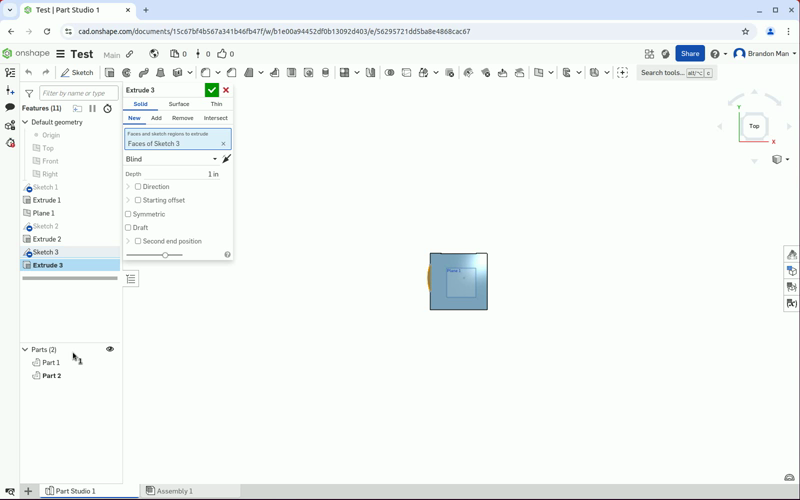
mouse_move(143, 106)
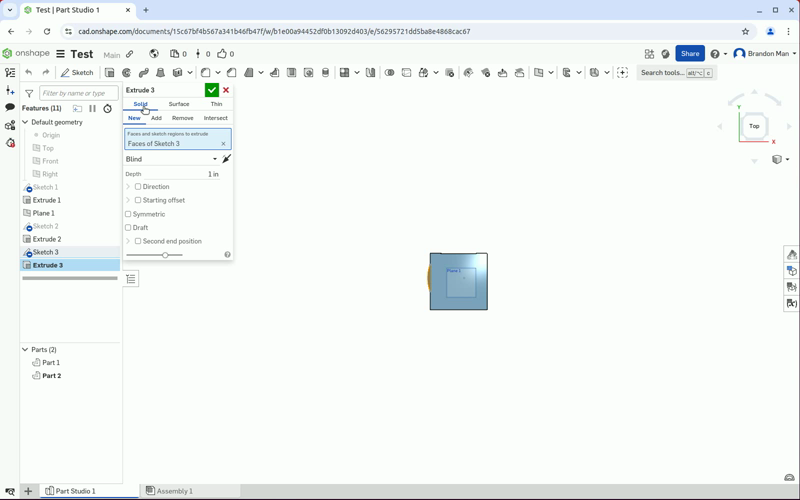
click(143, 106)
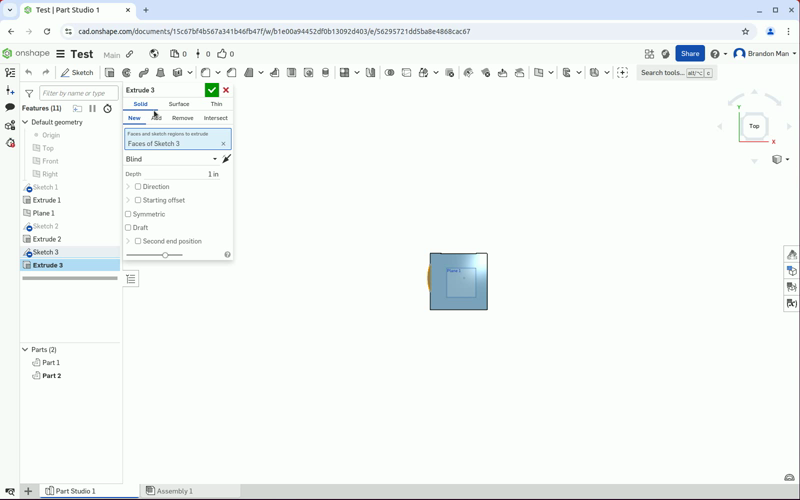
mouse_move(186, 120)
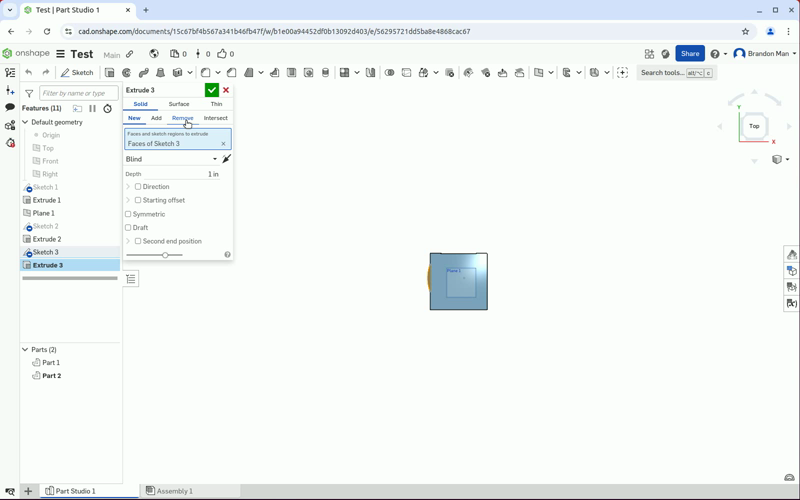
click(186, 120)
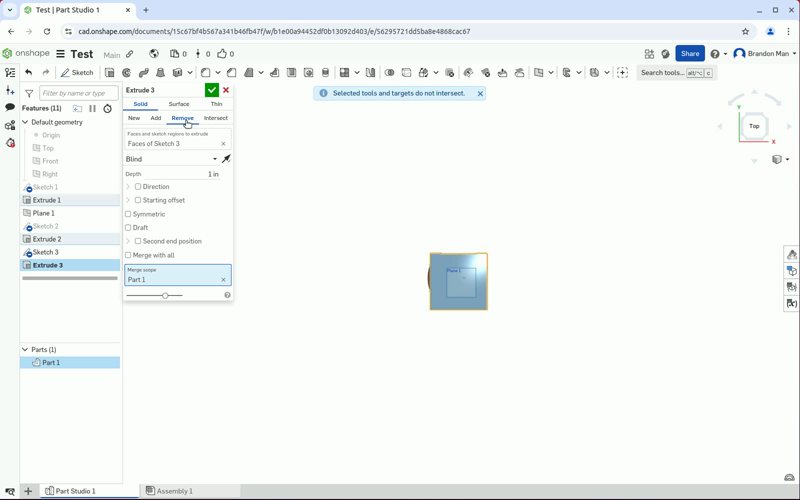
key(tab, 4)
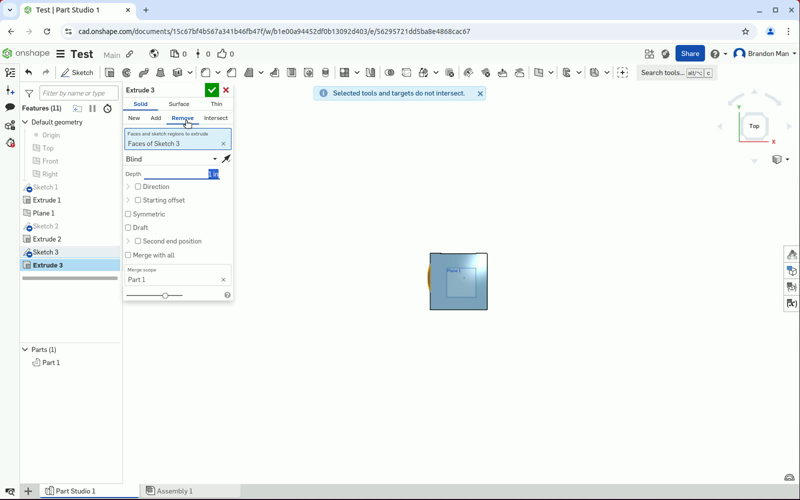
text(23.108)
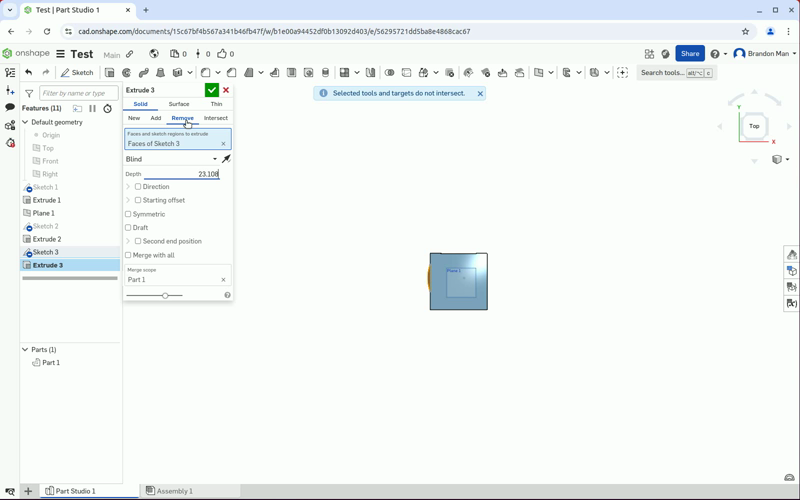
key(tab, 6)
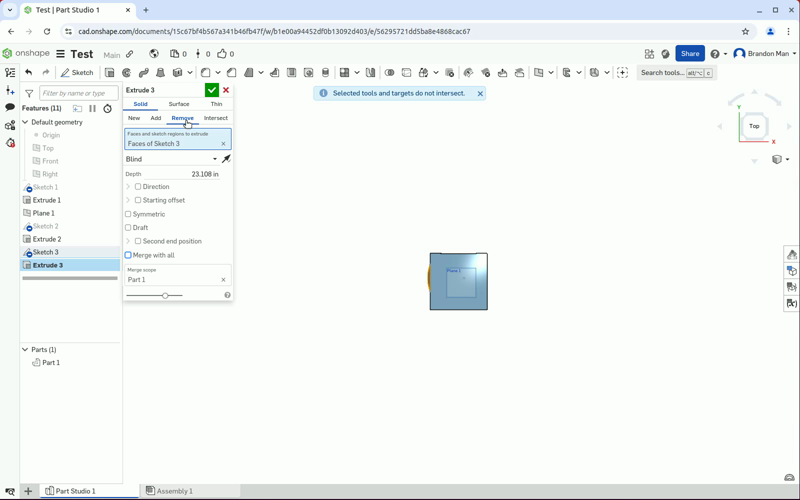
key(space)
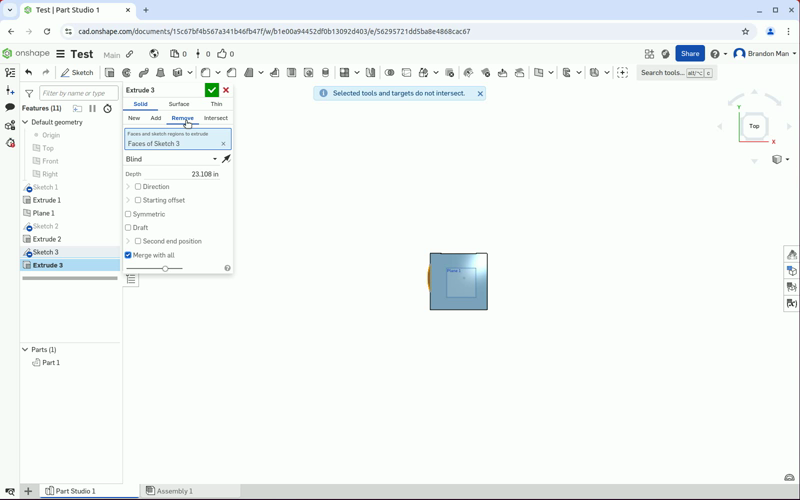
key(enter)
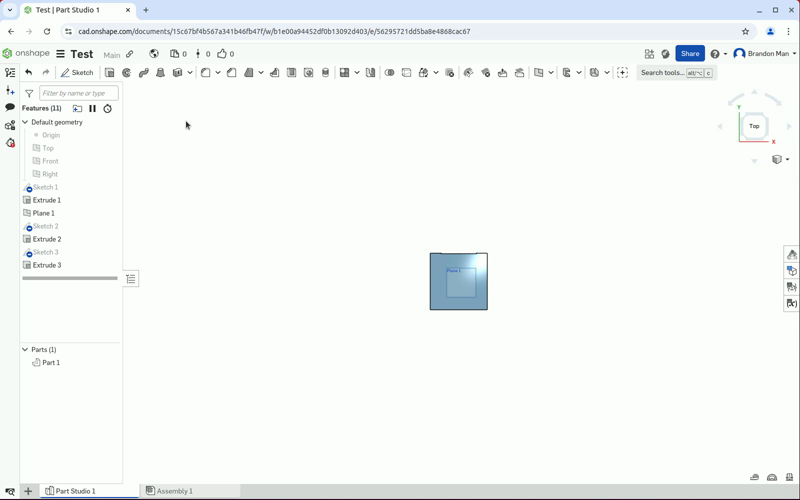
key(shift+h)
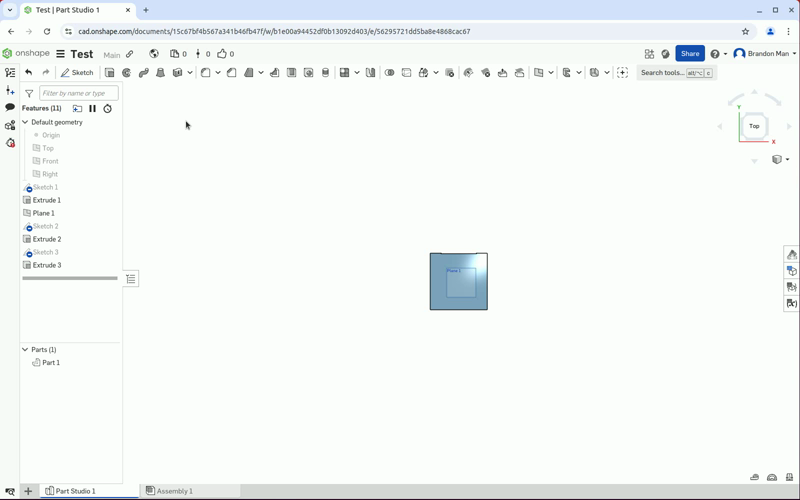
key(shift+h)
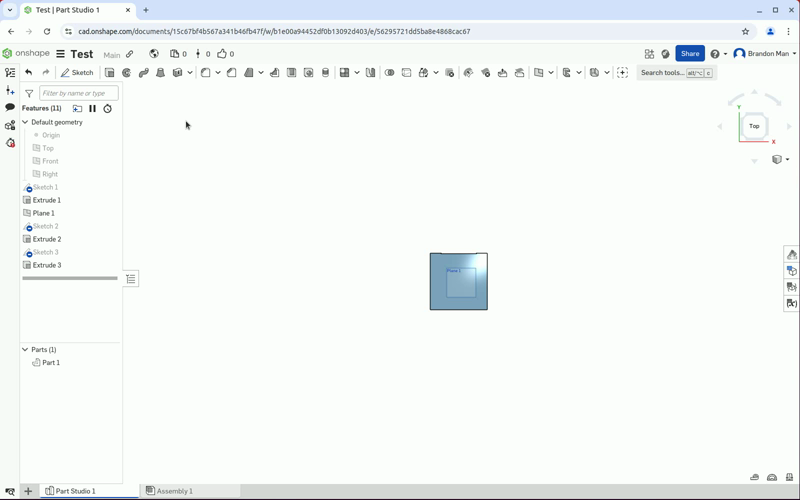
mouse_move(73, 189)
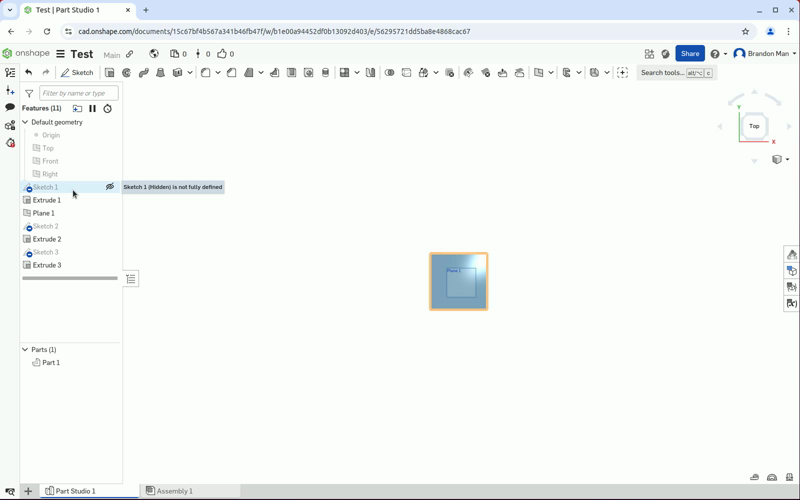
click(73, 189)
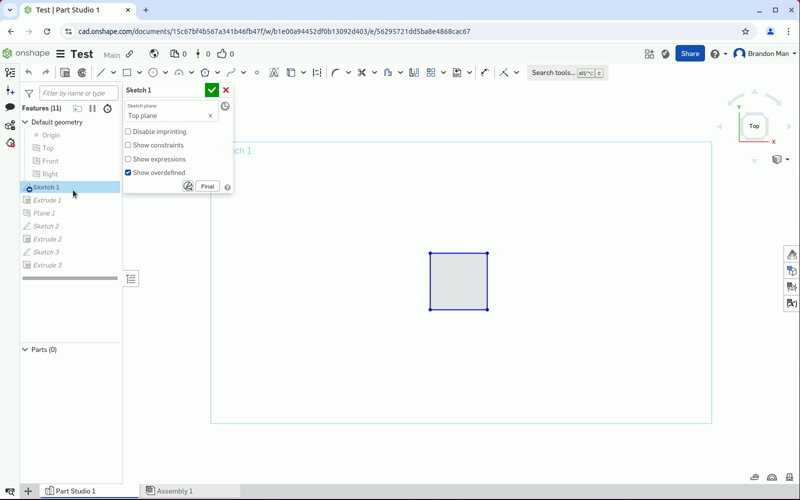
mouse_move(229, 92)
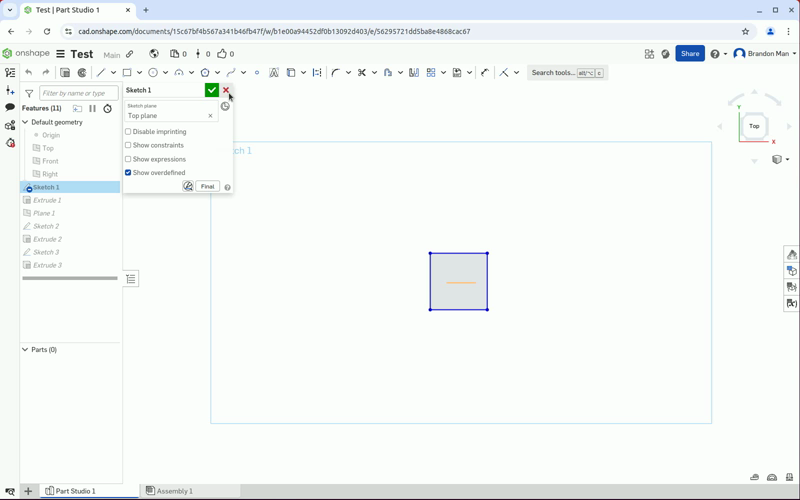
click(229, 92)
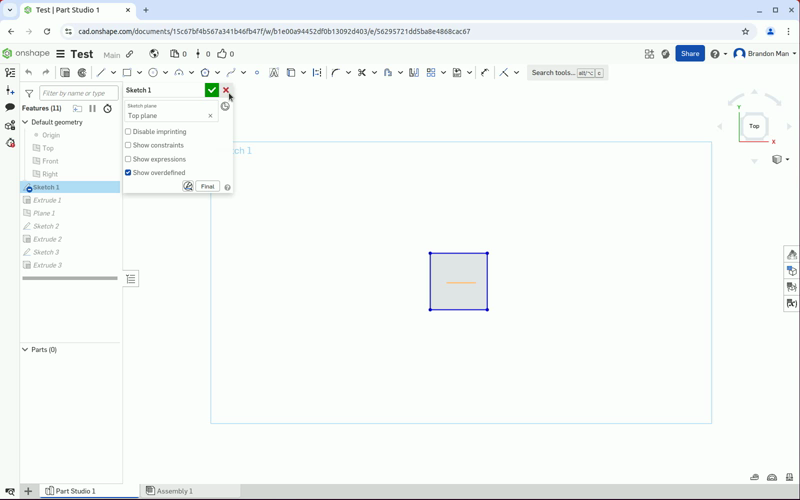
key(shift+s)
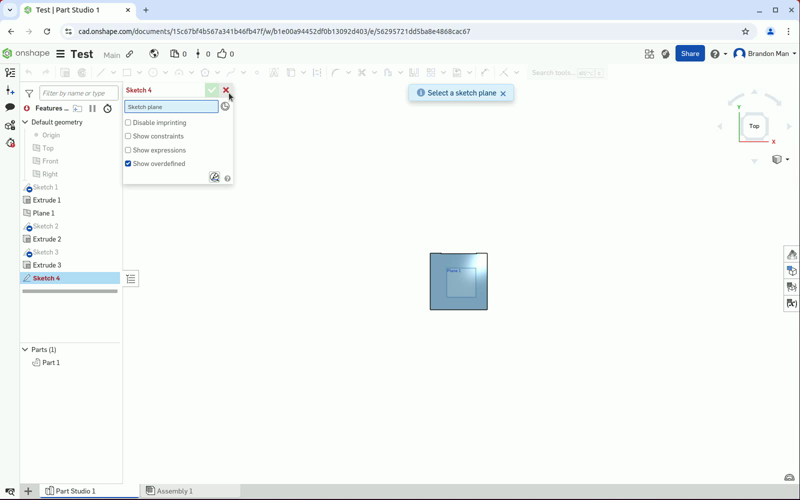
mouse_move(73, 215)
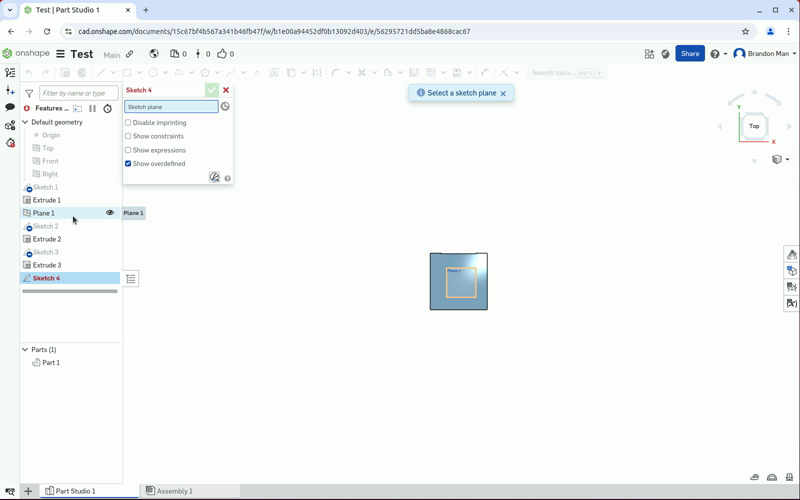
click(73, 215)
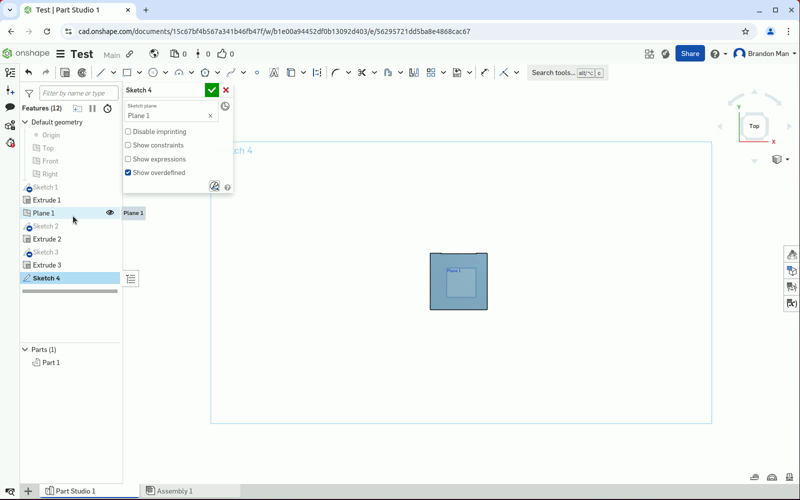
mouse_move(73, 352)
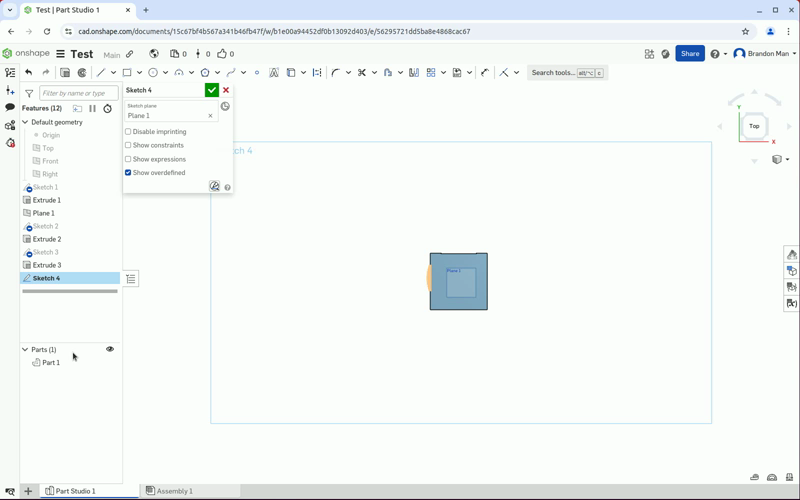
key(y)
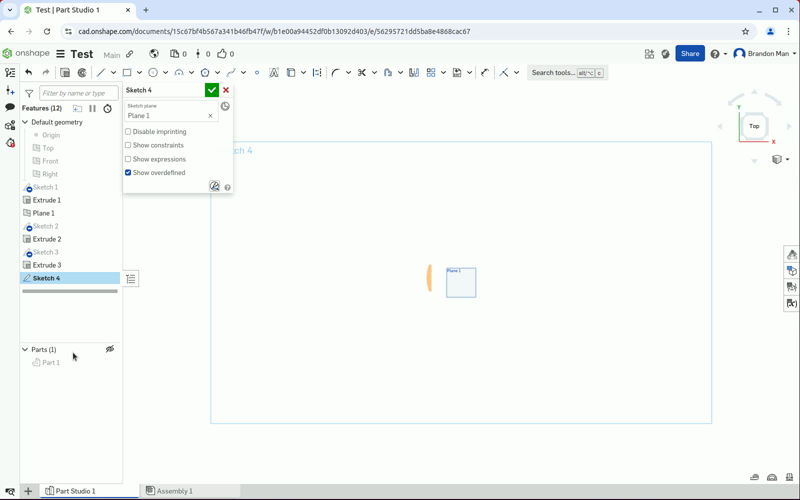
key(a)
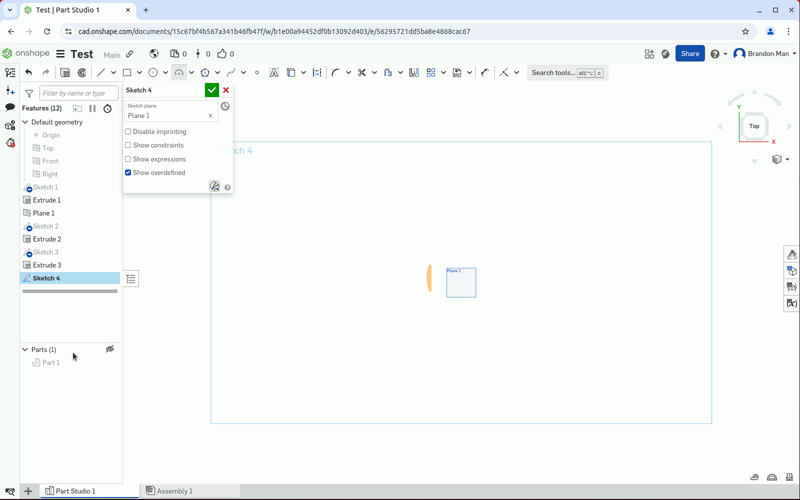
key_down(shift)
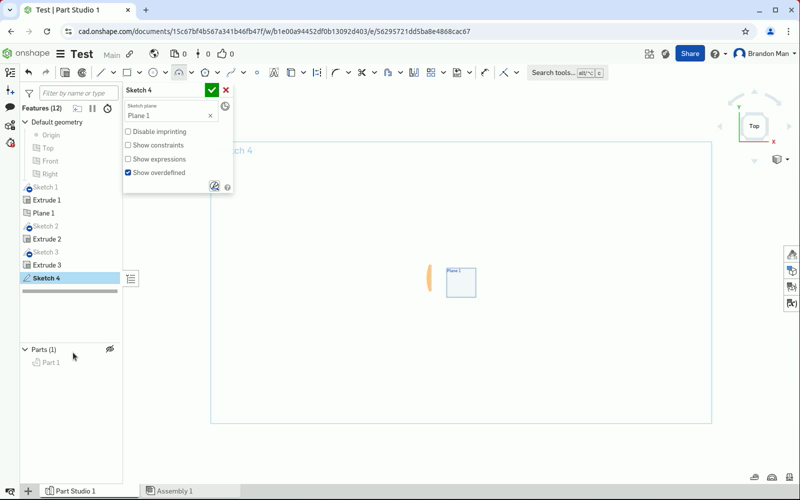
mouse_move(486, 290)
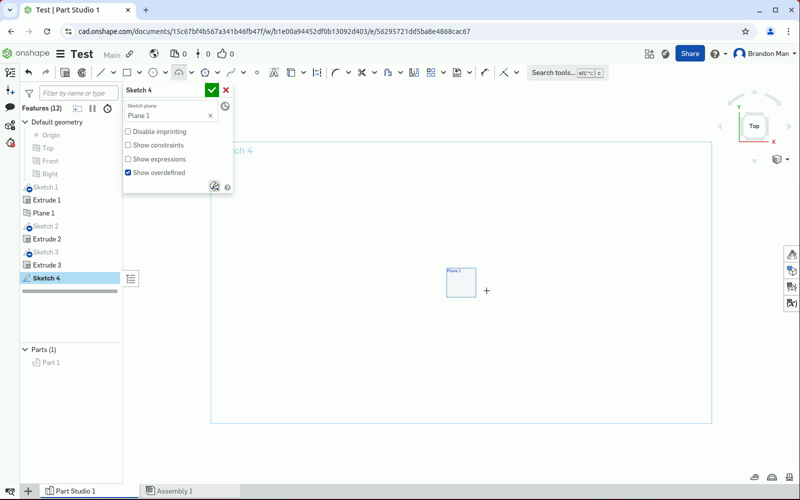
click(486, 290)
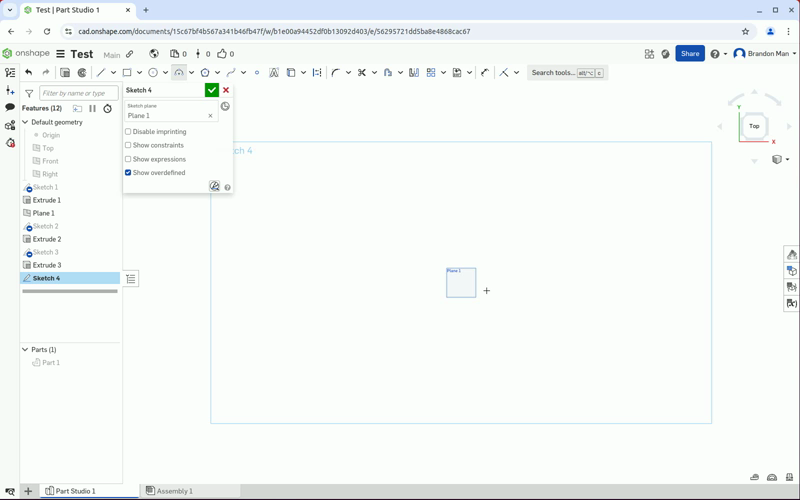
key_up(shift)
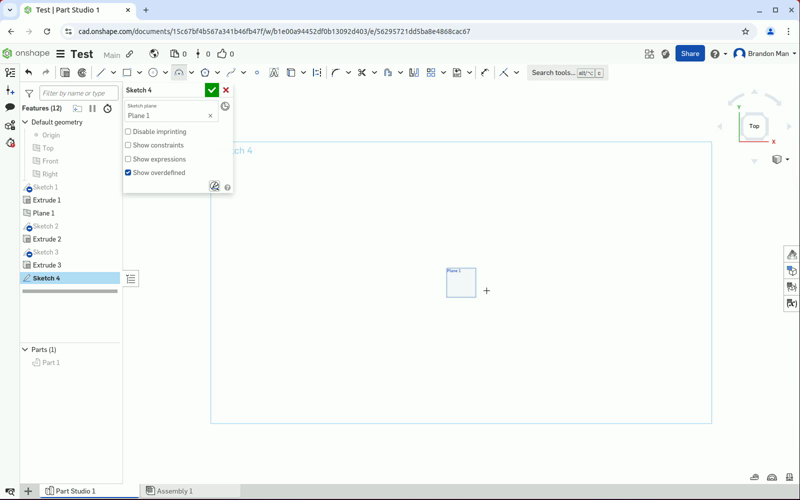
key_down(shift)
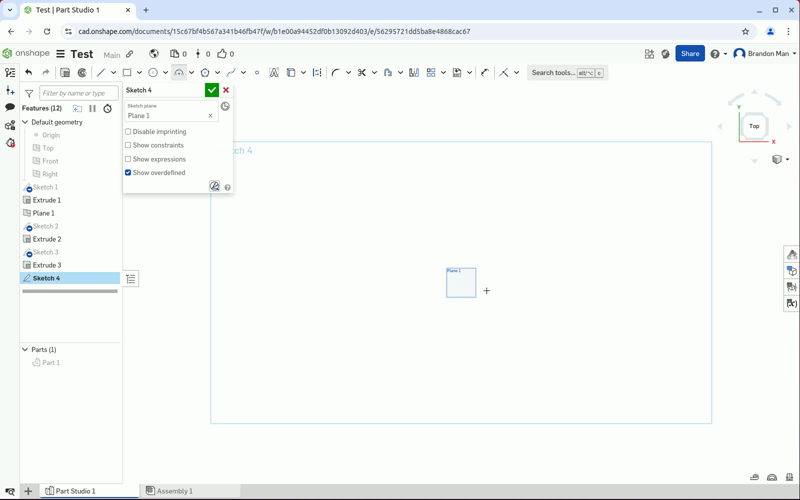
mouse_move(486, 264)
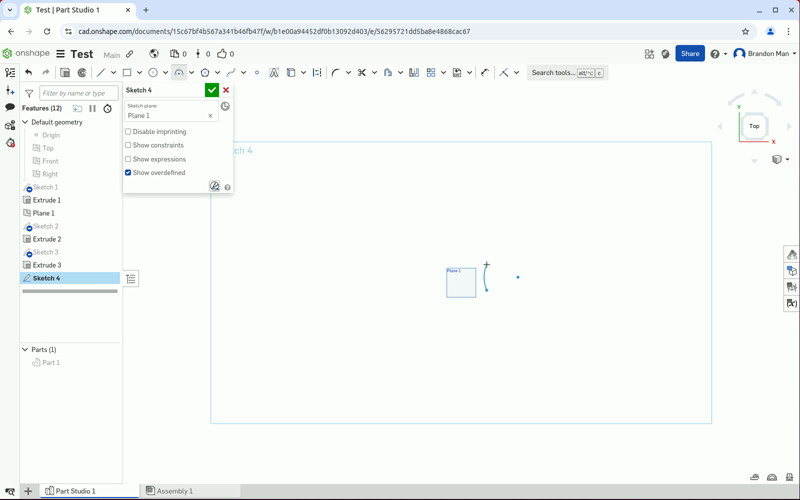
click(486, 264)
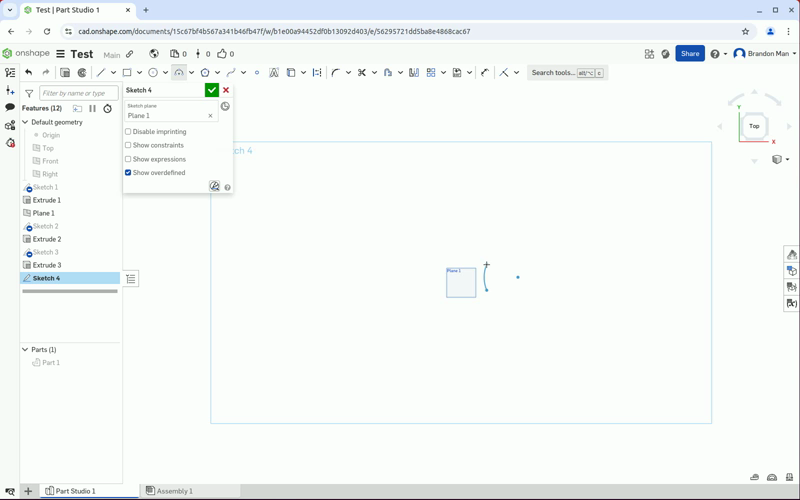
mouse_move(489, 277)
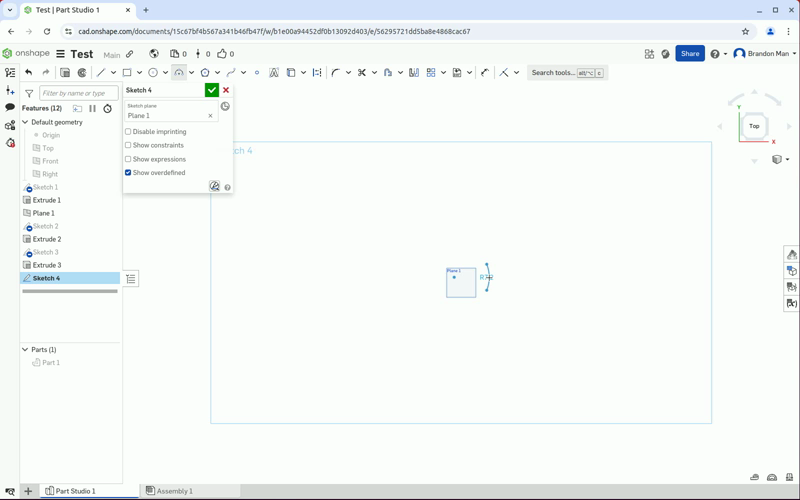
click(489, 277)
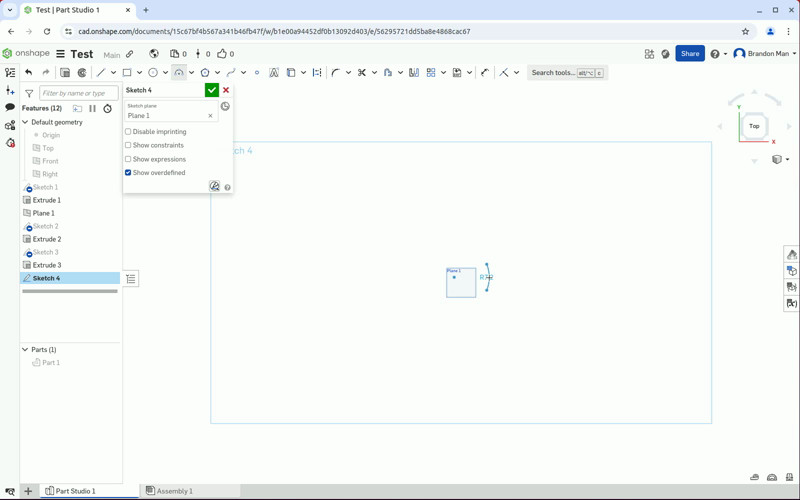
key_up(shift)
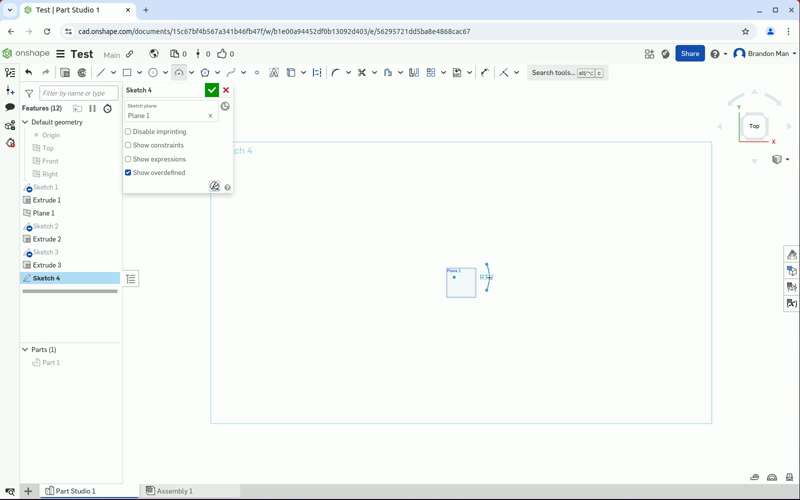
key(esc)
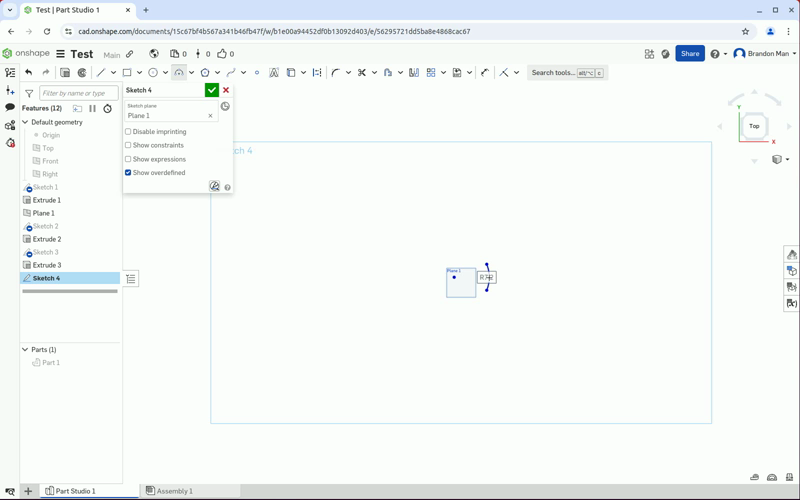
key(l)
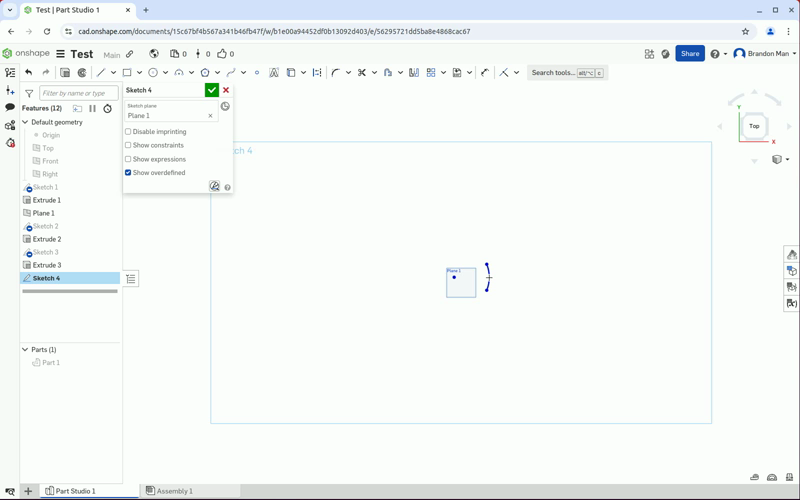
mouse_move(486, 264)
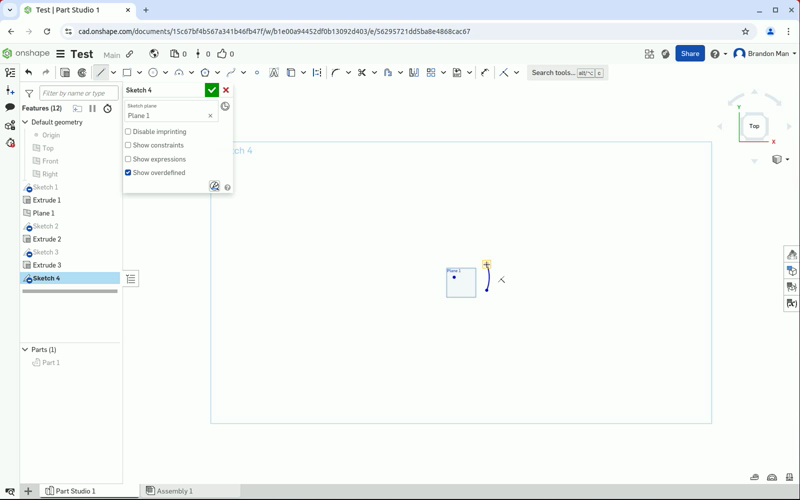
click(486, 264)
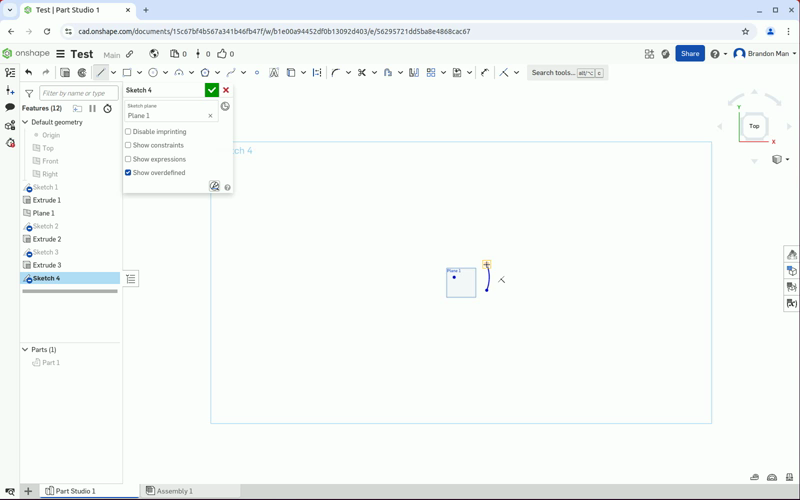
mouse_move(516, 264)
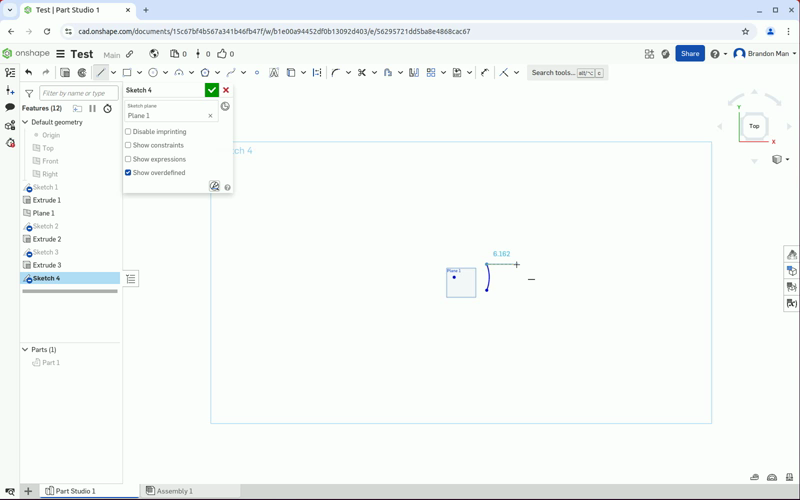
key_down(shift)
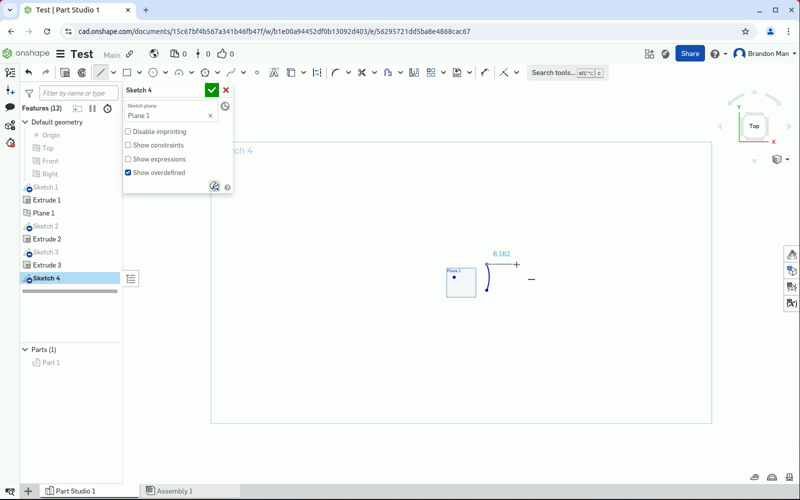
mouse_move(486, 290)
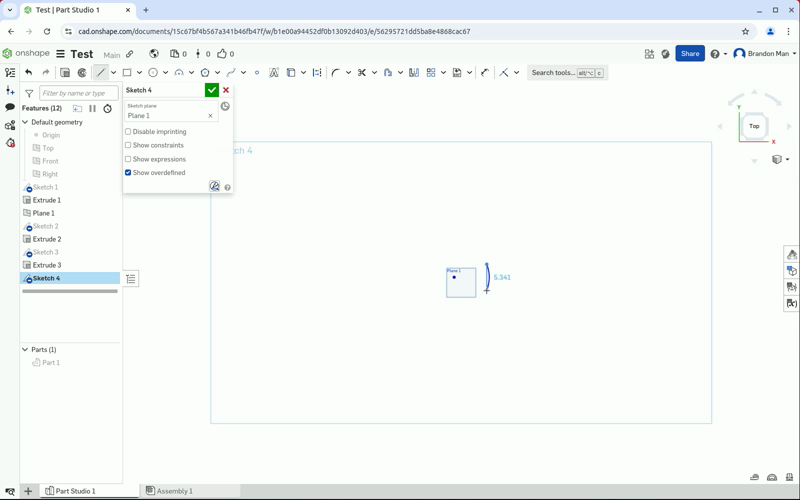
key_up(shift)
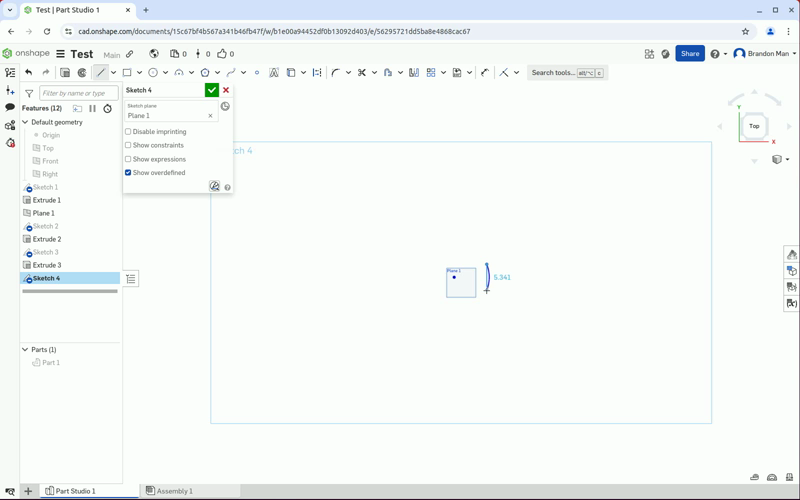
click(486, 290)
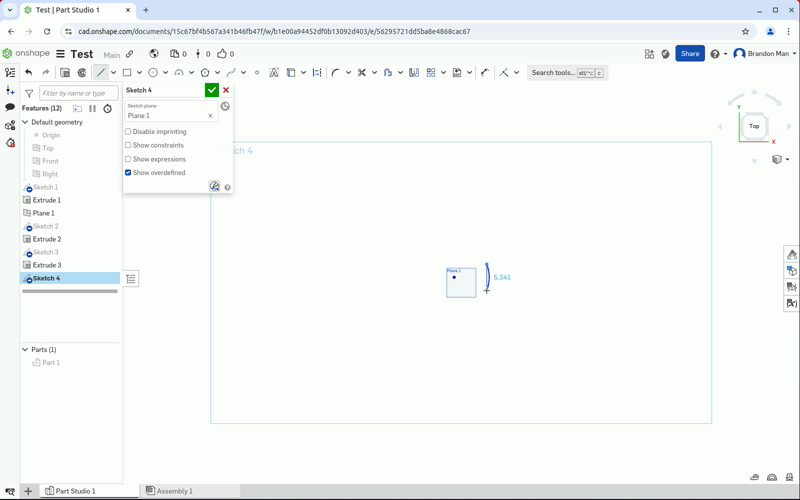
key(esc)
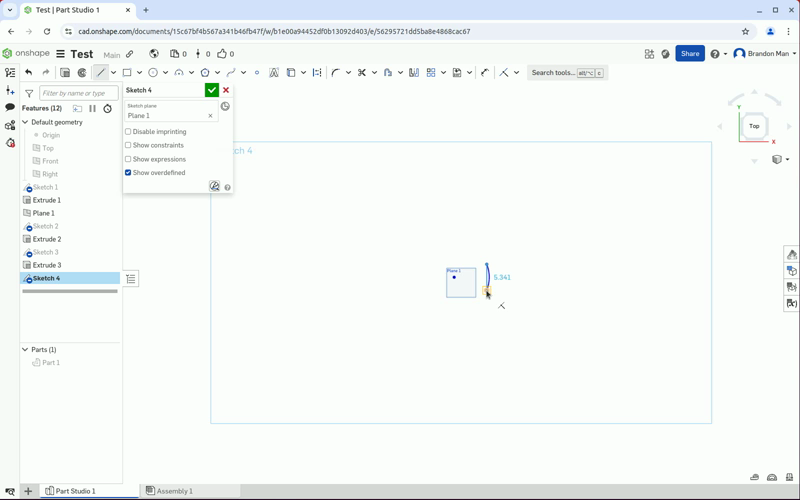
mouse_move(487, 280)
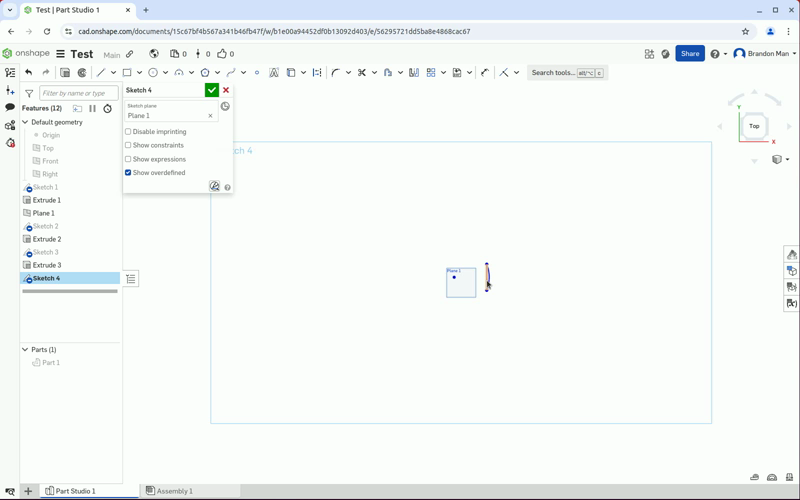
scroll(6)
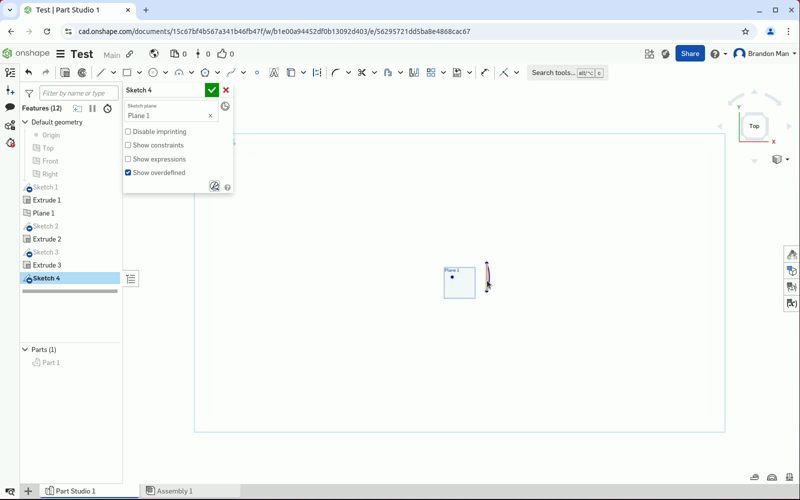
scroll(6)
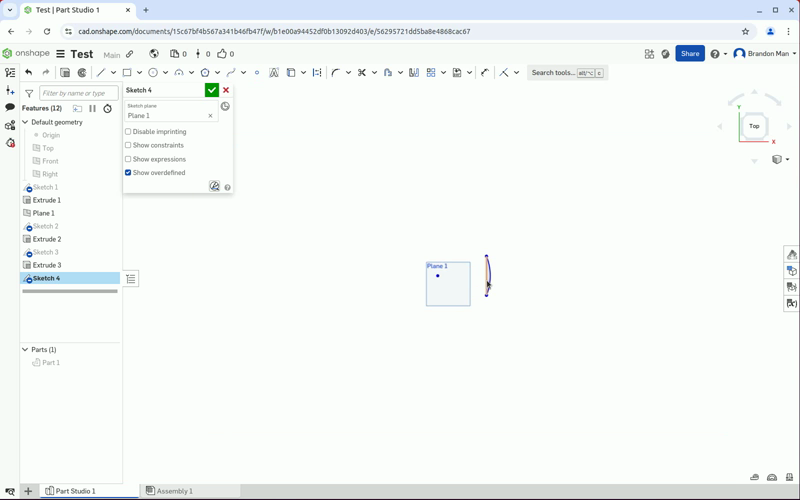
scroll(6)
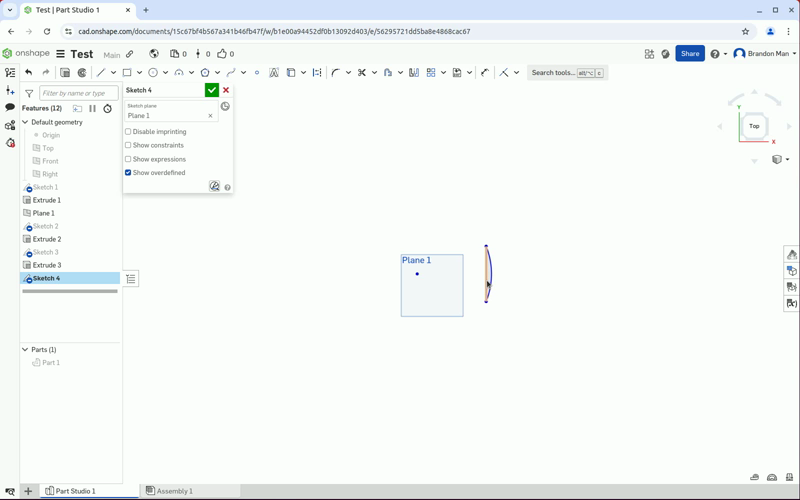
scroll(6)
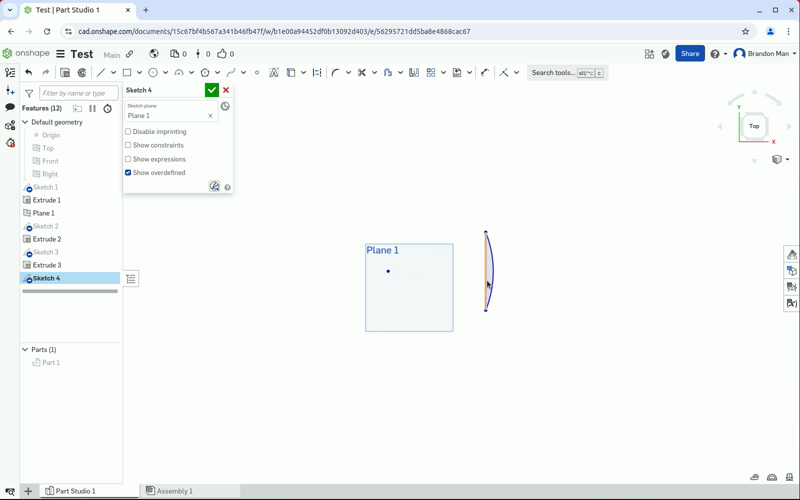
scroll(6)
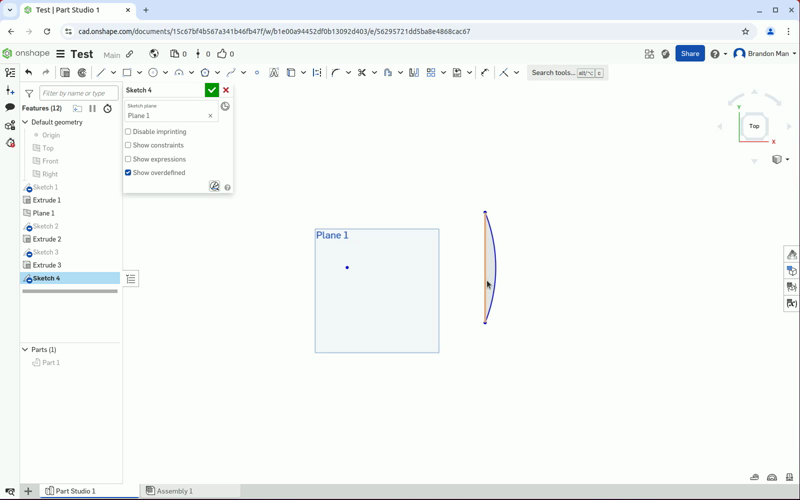
scroll(6)
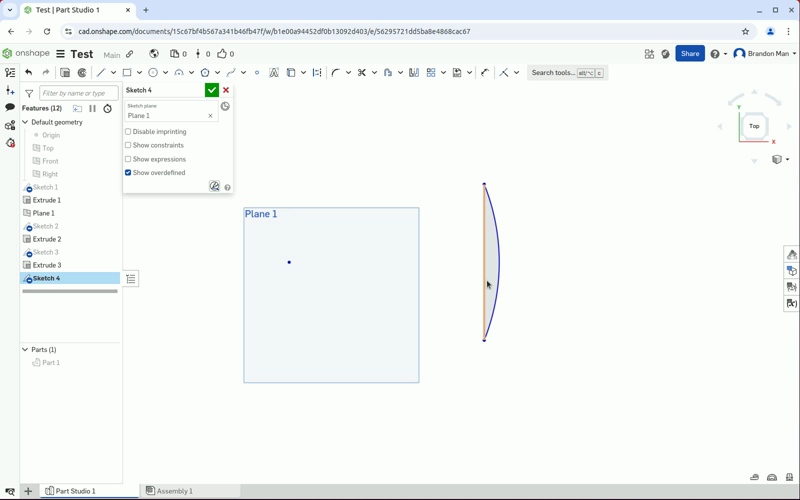
scroll(6)
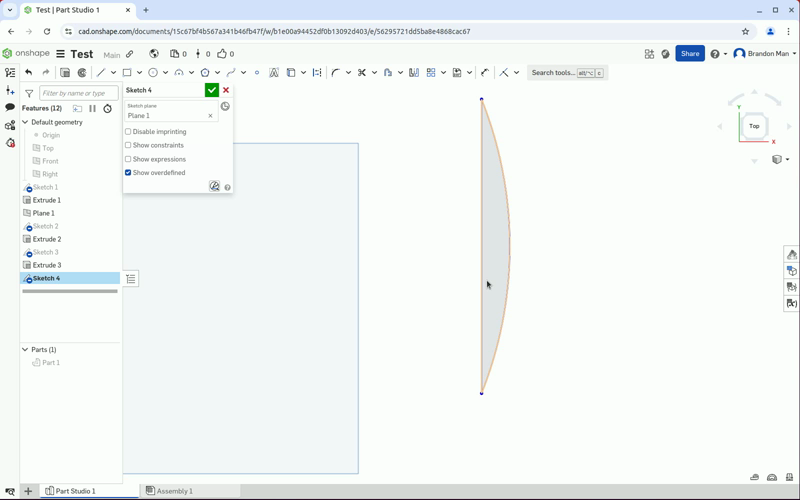
click(487, 280)
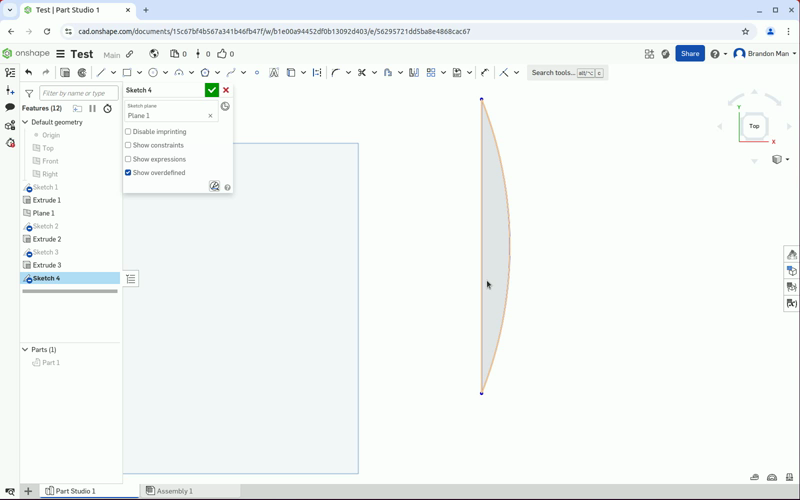
scroll(-6)
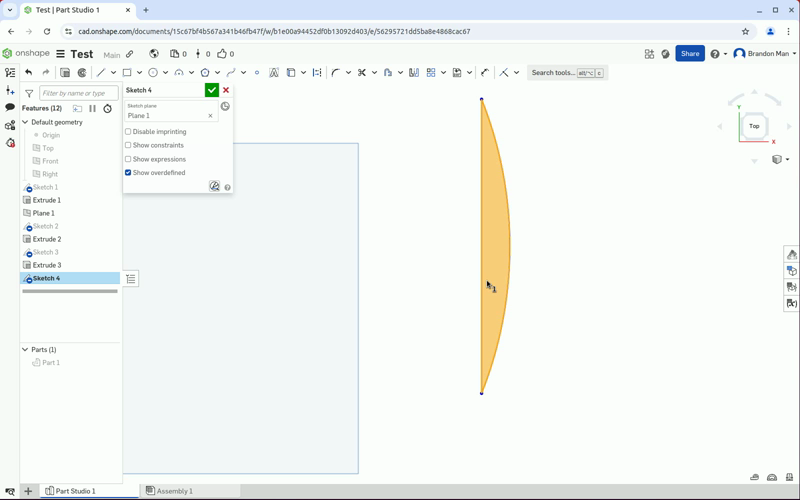
scroll(-6)
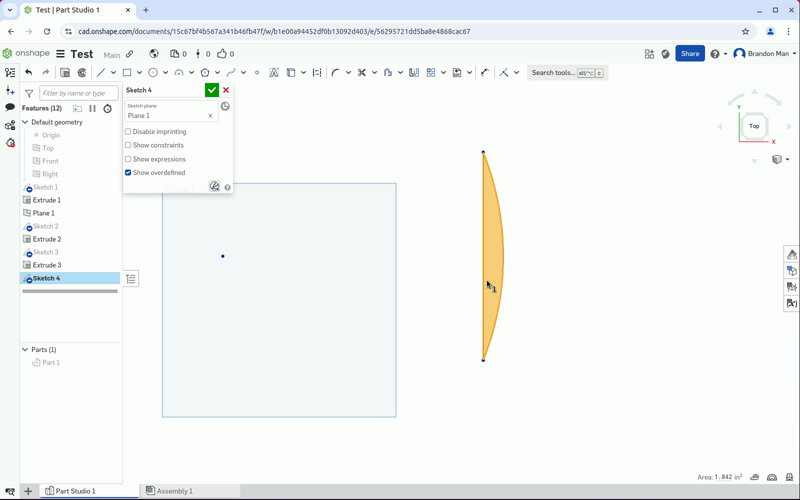
scroll(-6)
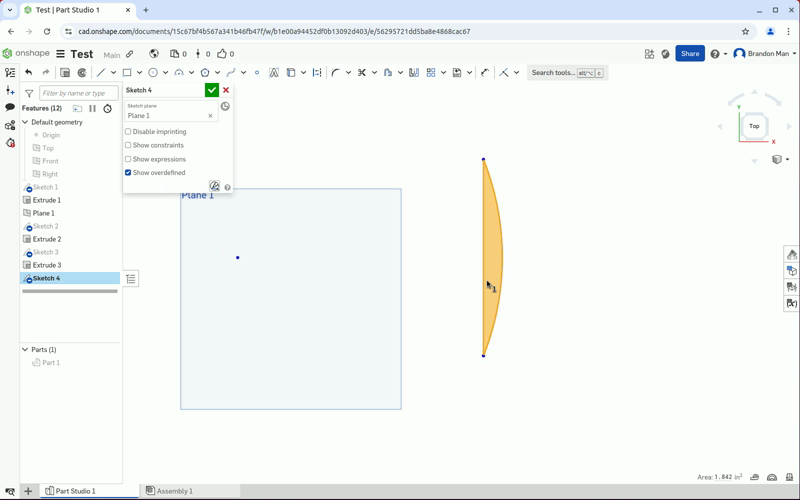
scroll(-6)
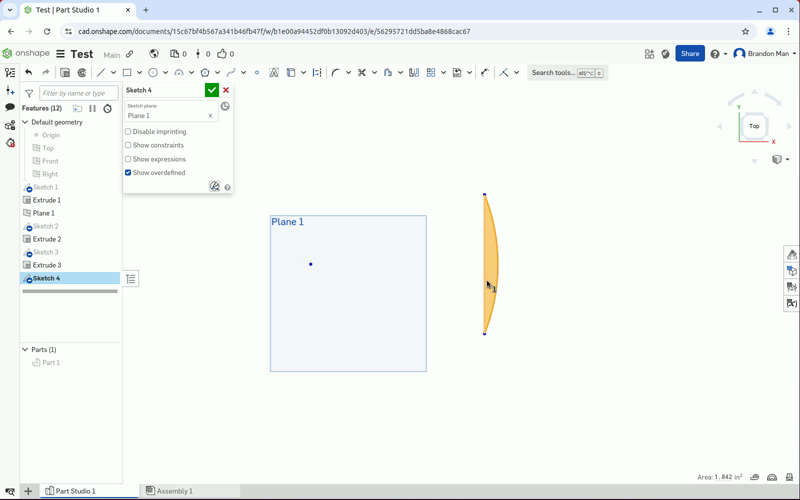
scroll(-6)
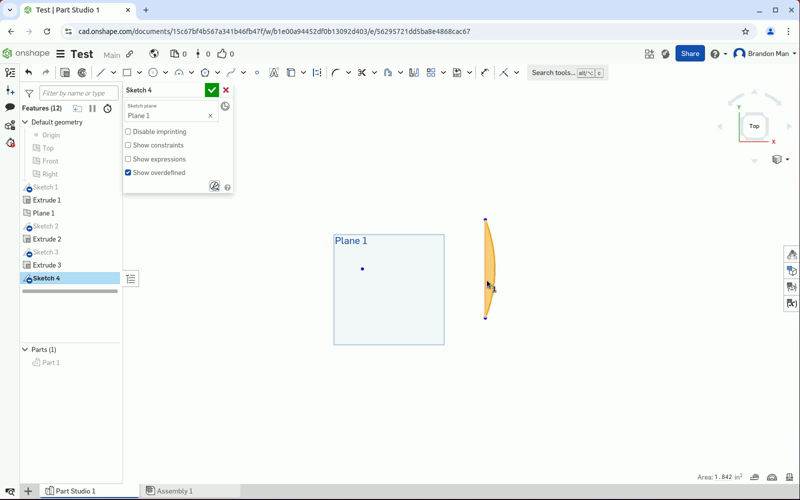
scroll(-6)
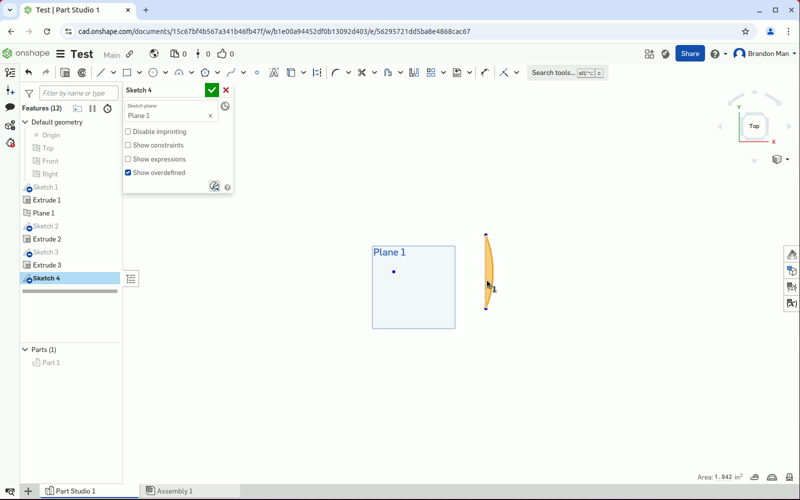
scroll(-6)
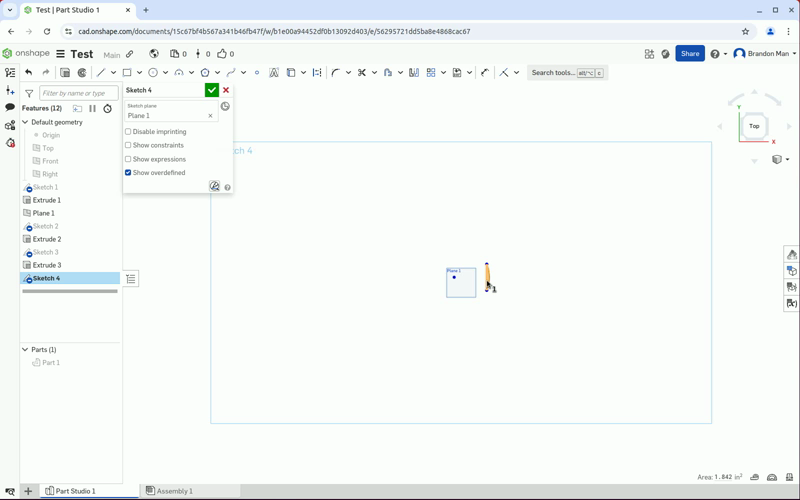
mouse_move(73, 352)
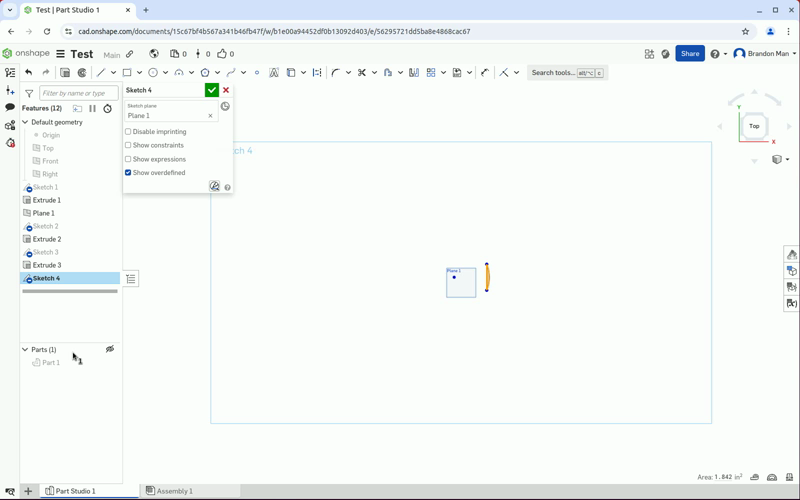
key(shift+y)
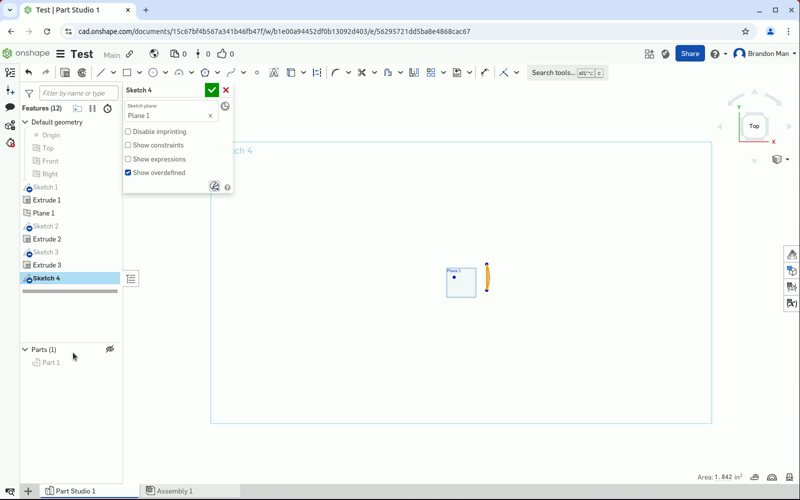
key(shift+e)
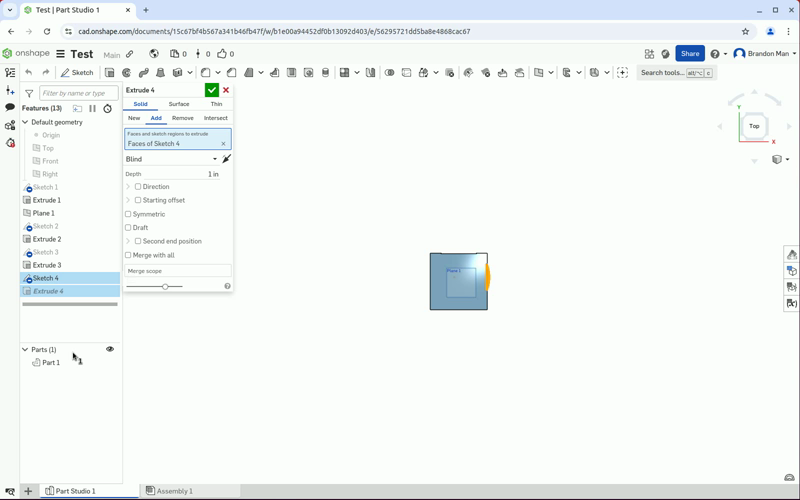
mouse_move(143, 106)
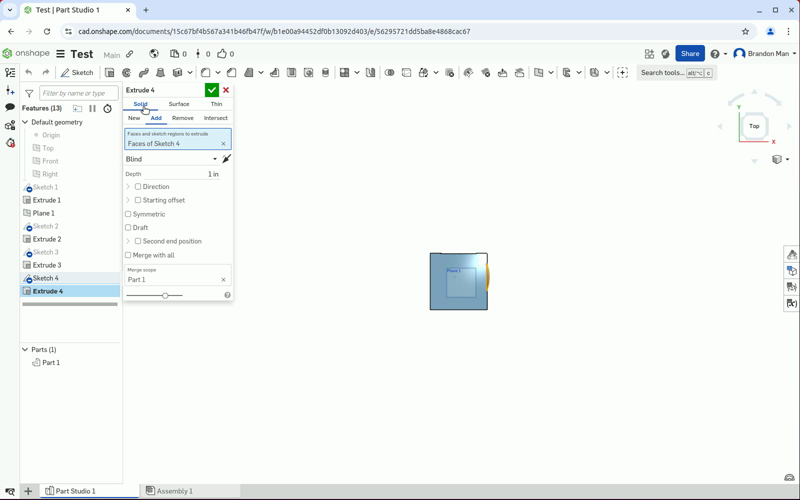
click(143, 106)
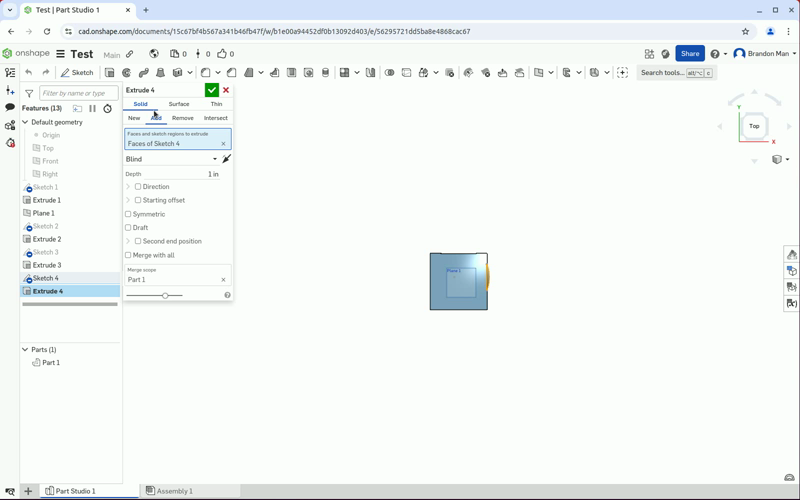
mouse_move(186, 120)
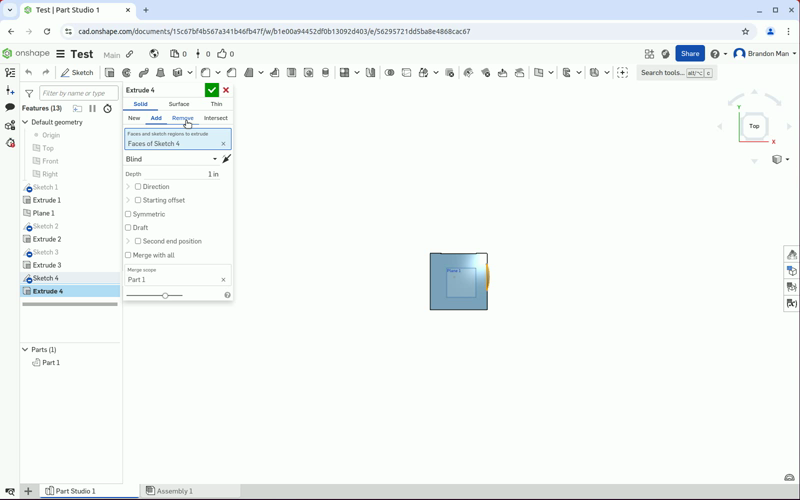
click(186, 120)
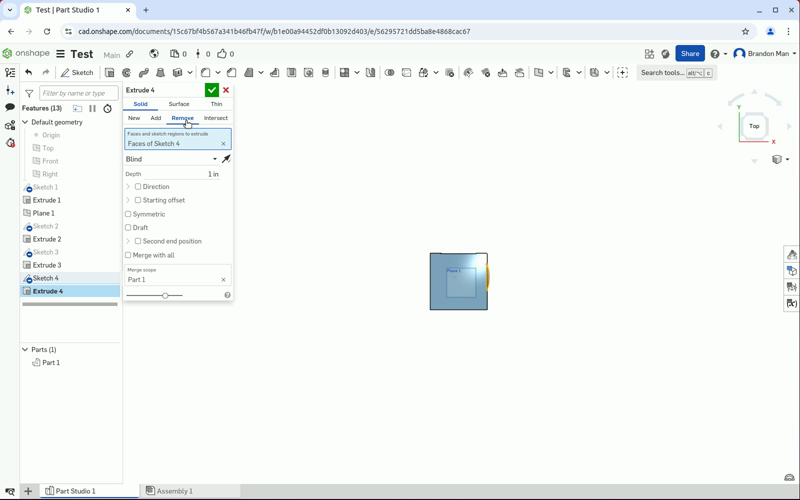
key(tab, 4)
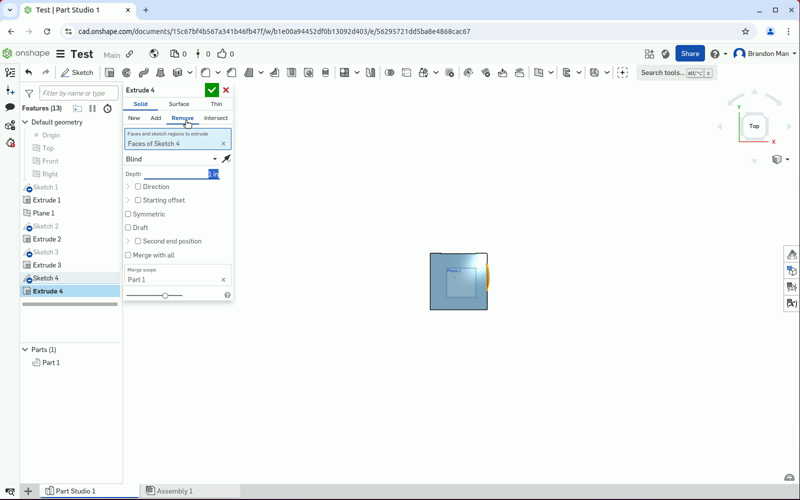
text(23.108)
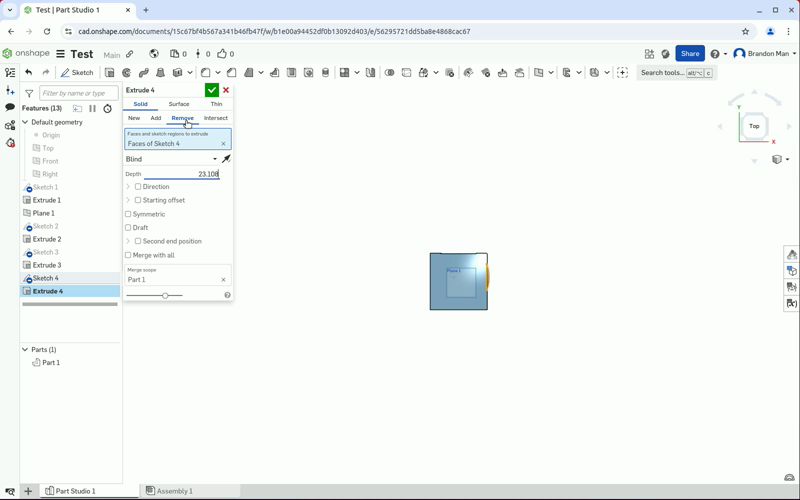
key(tab, 6)
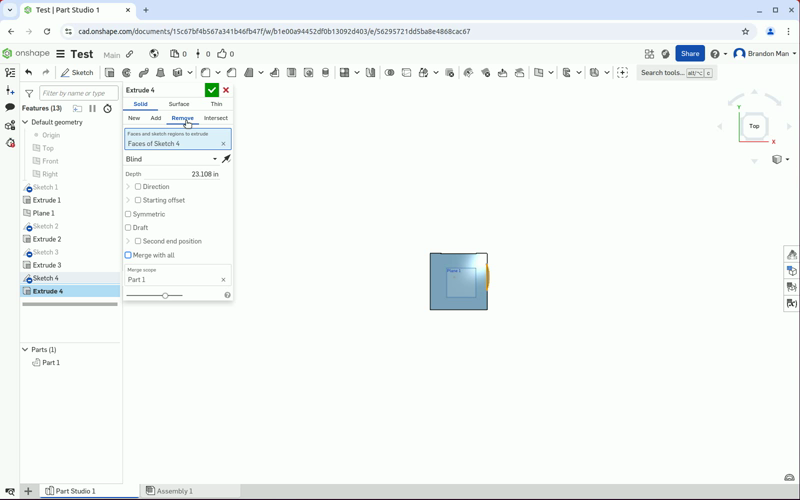
key(space)
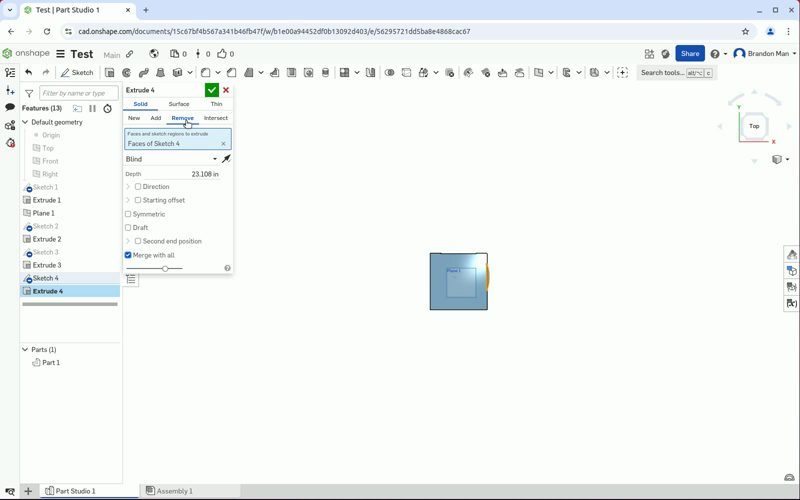
key(enter)
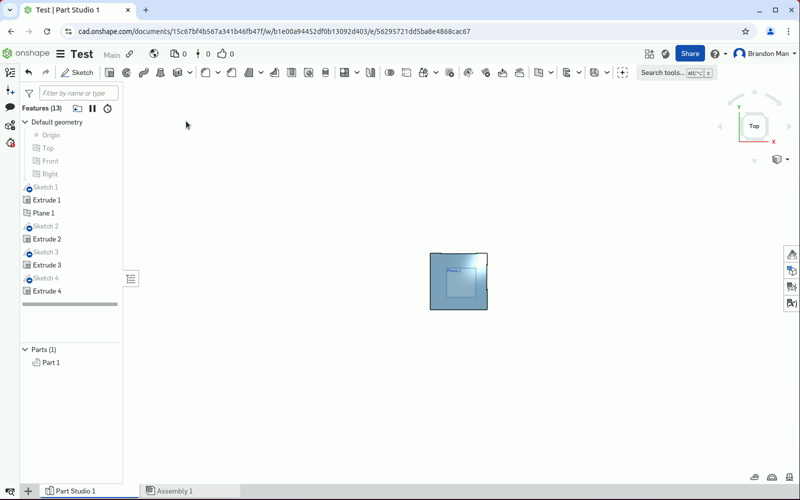
key(shift+h)
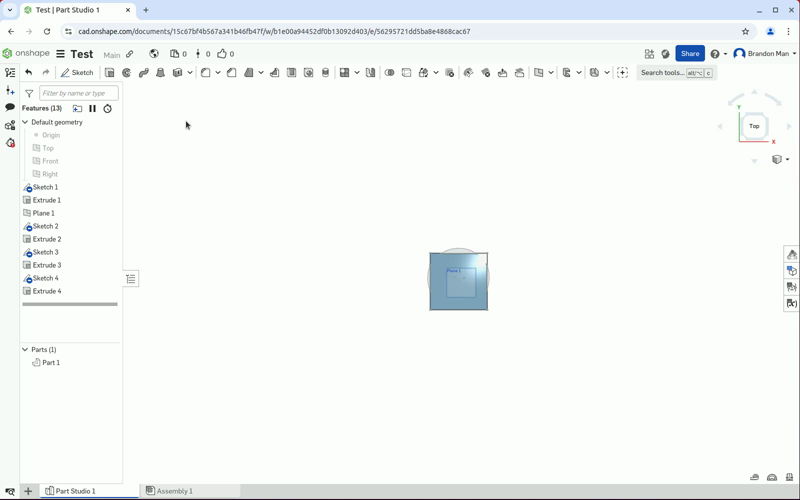
key(shift+h)
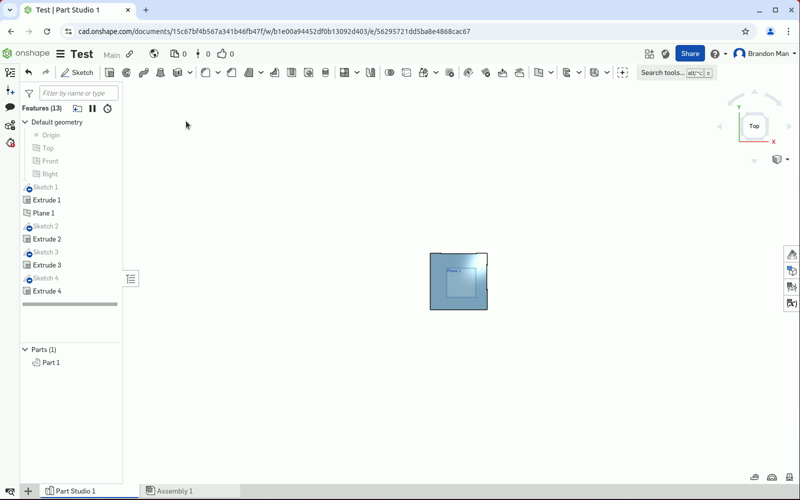
mouse_move(73, 189)
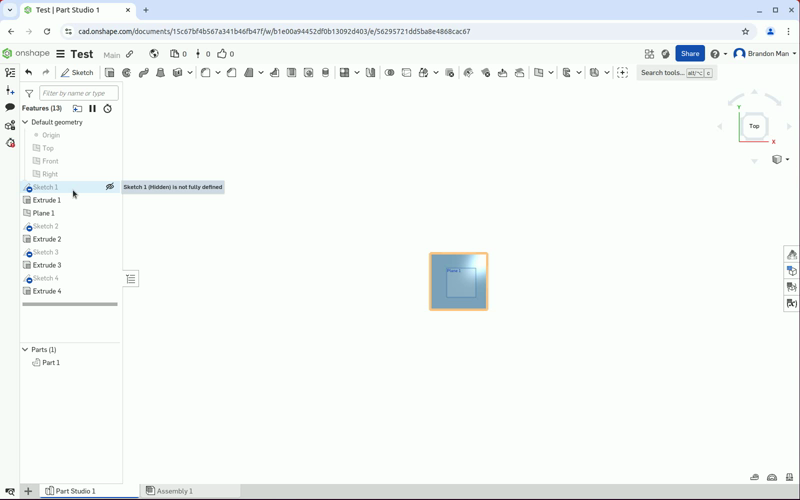
click(73, 189)
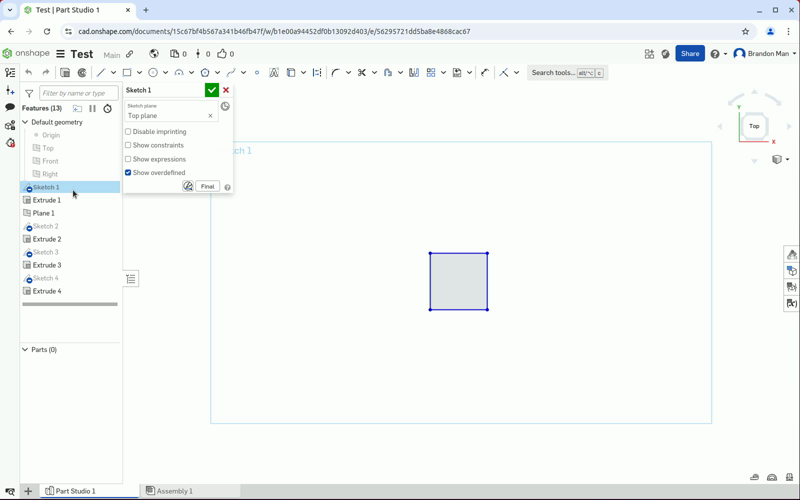
mouse_move(229, 92)
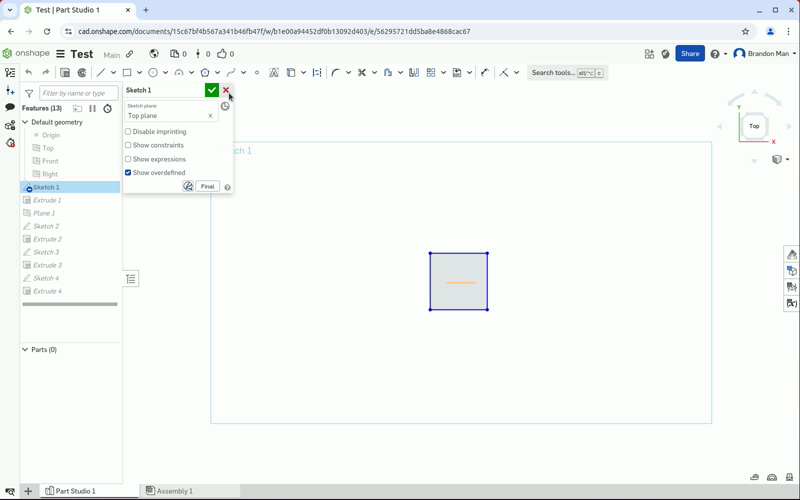
click(229, 92)
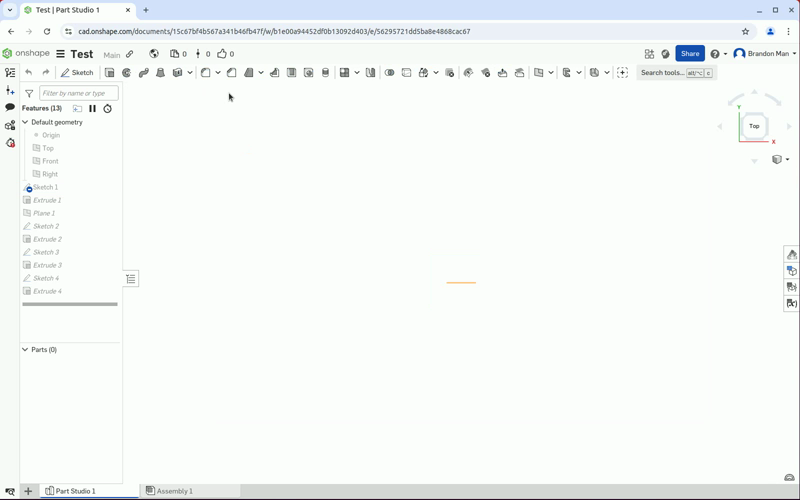
key(shift+s)
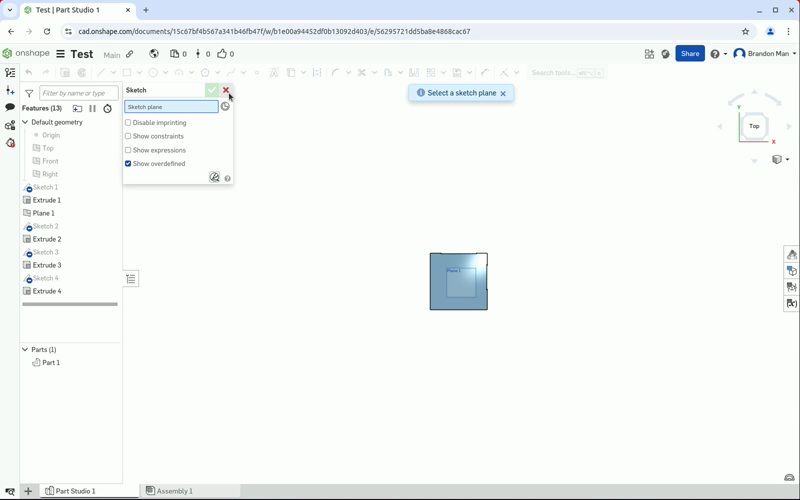
mouse_move(73, 215)
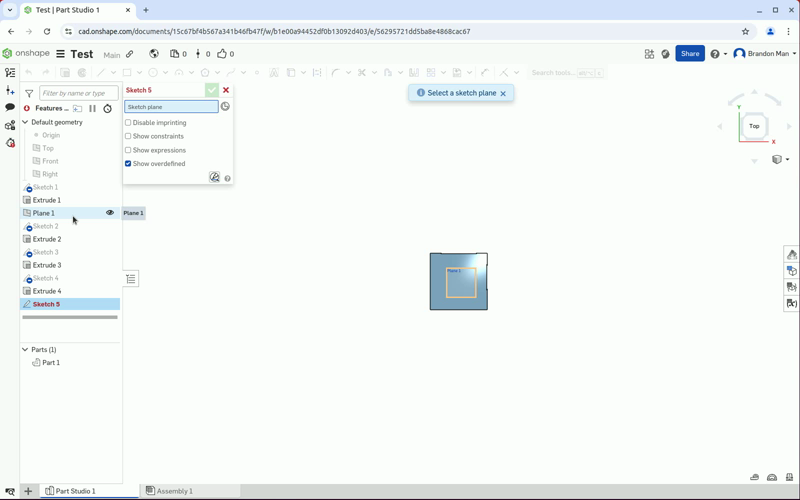
click(73, 215)
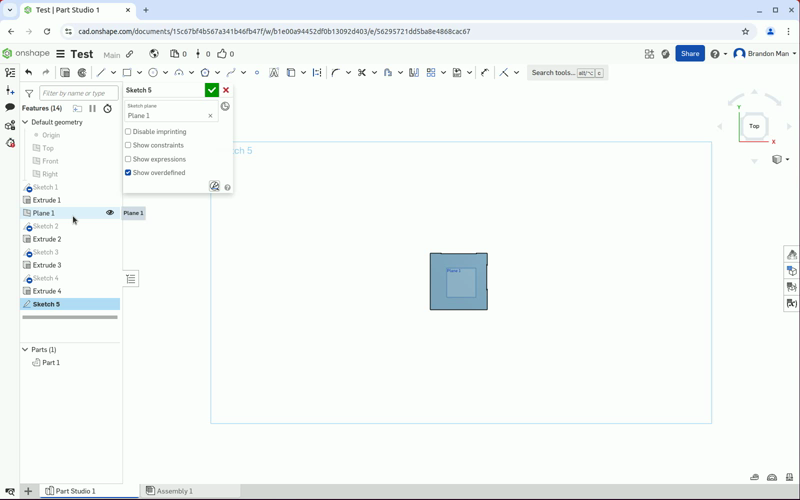
mouse_move(73, 352)
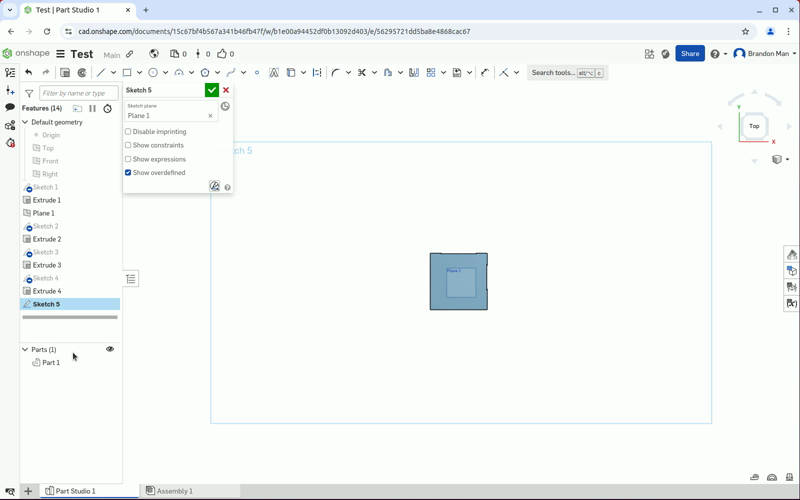
key(y)
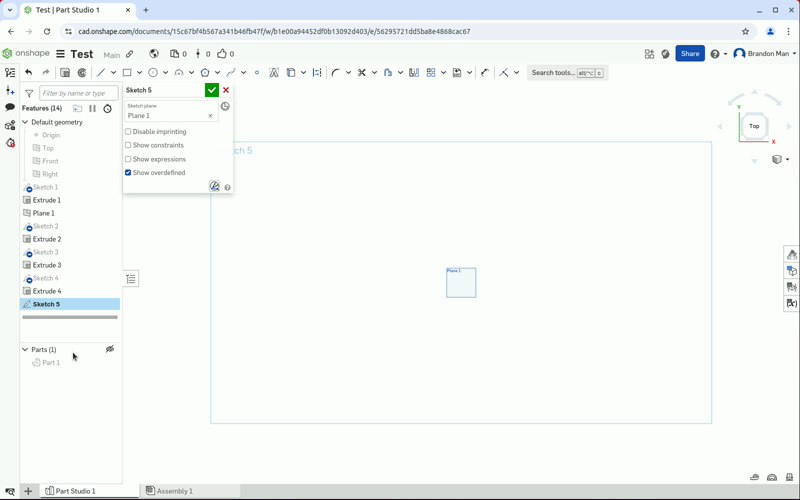
key(a)
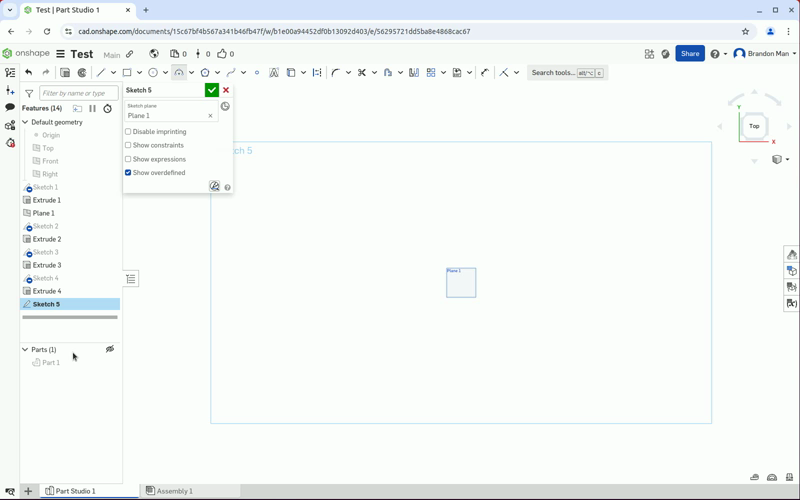
key_down(shift)
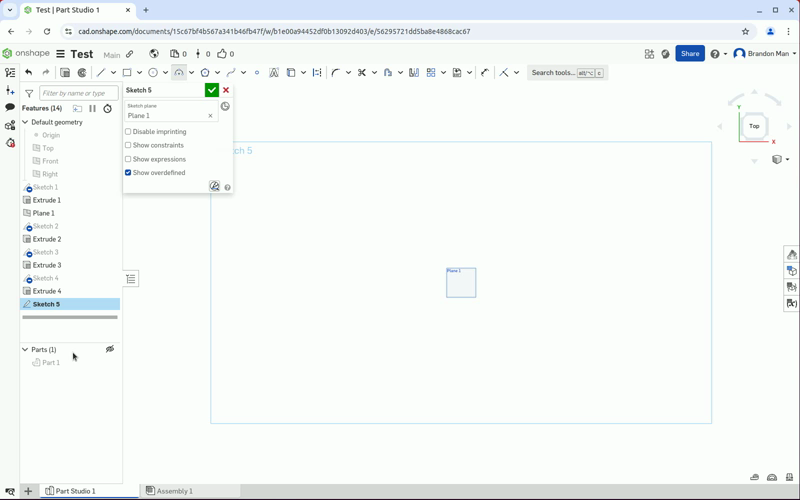
mouse_move(430, 291)
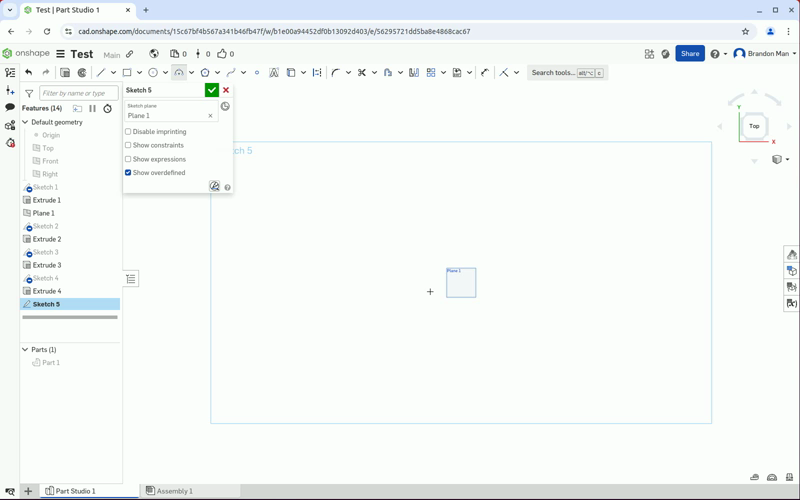
click(430, 291)
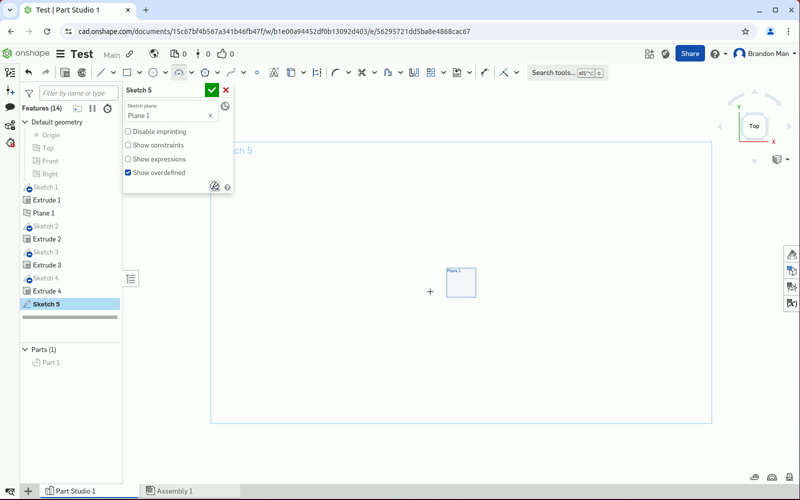
key_up(shift)
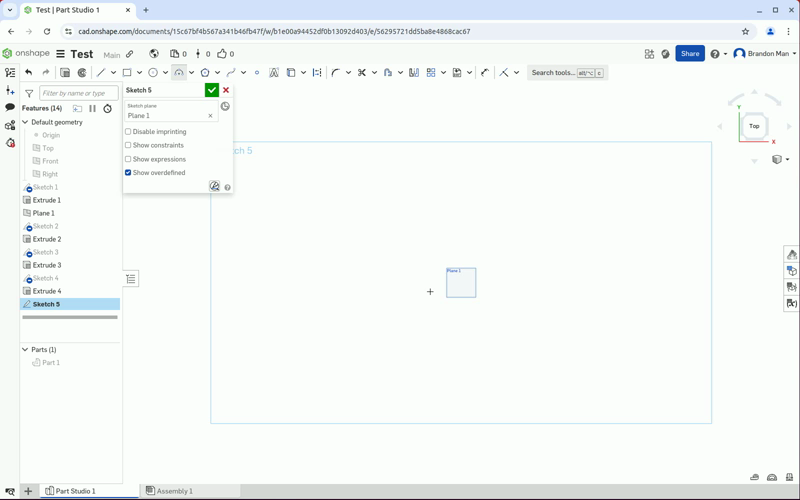
key_down(shift)
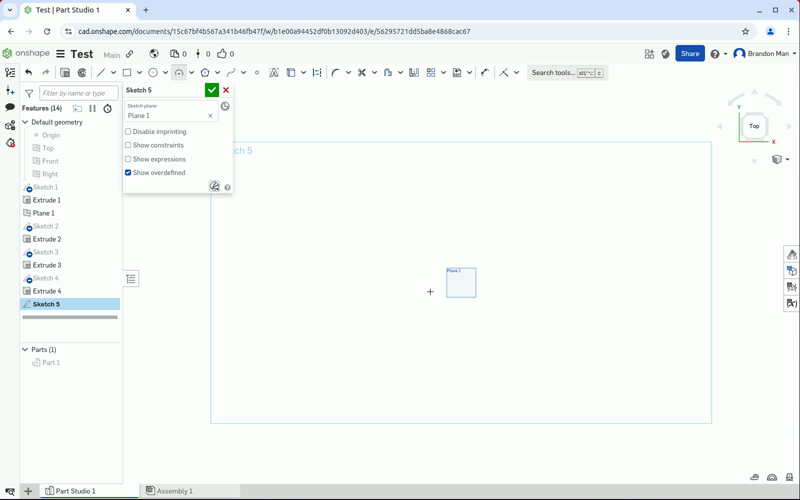
mouse_move(487, 290)
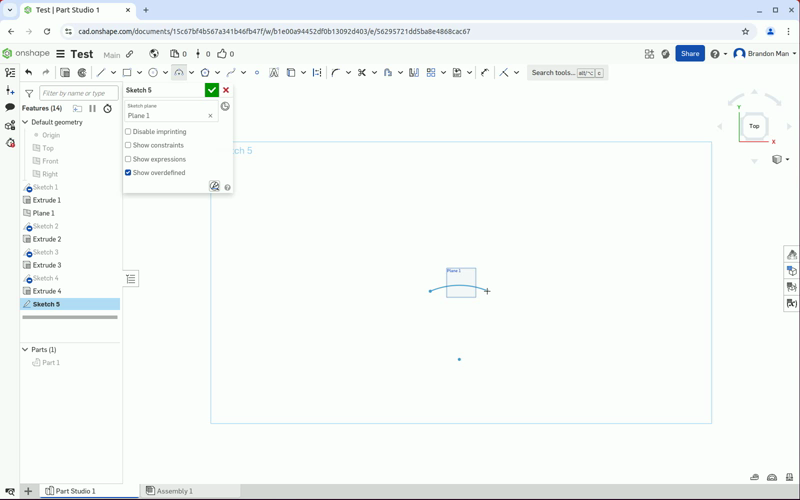
click(487, 290)
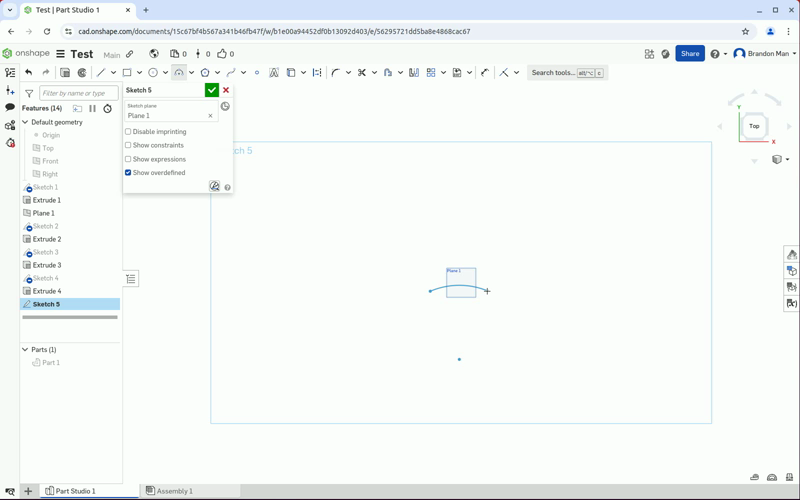
mouse_move(458, 309)
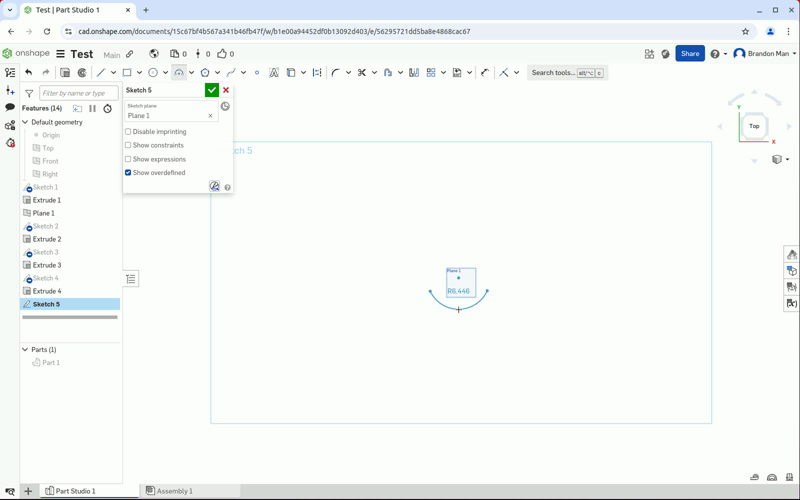
click(458, 309)
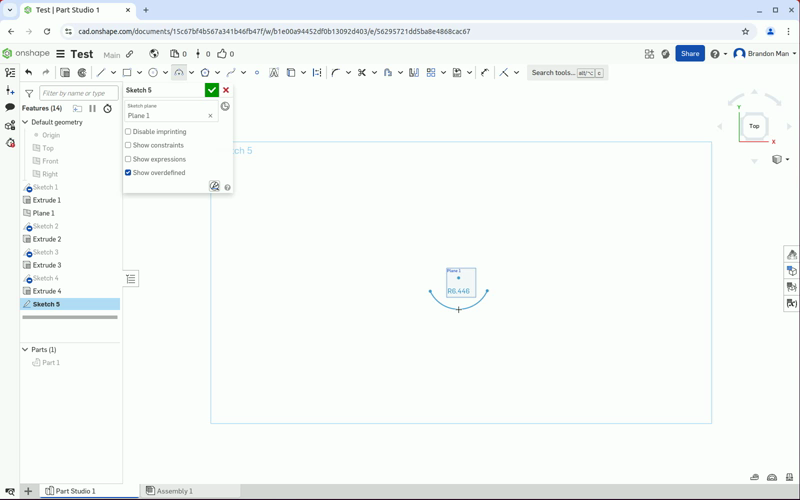
key_up(shift)
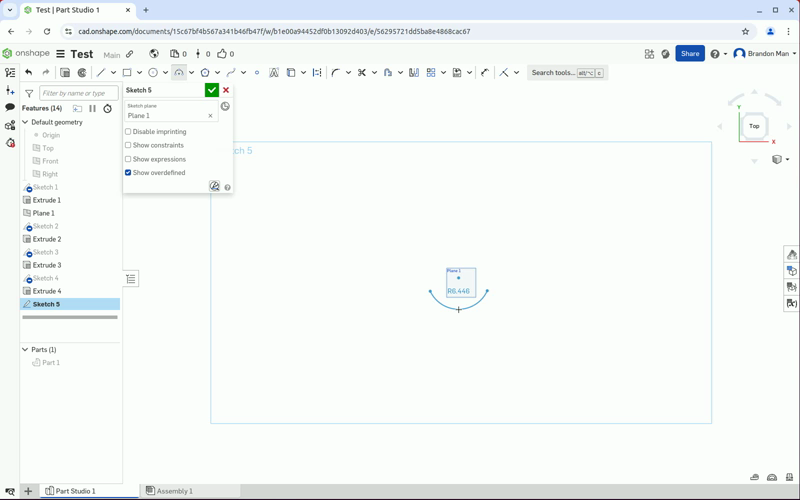
key(esc)
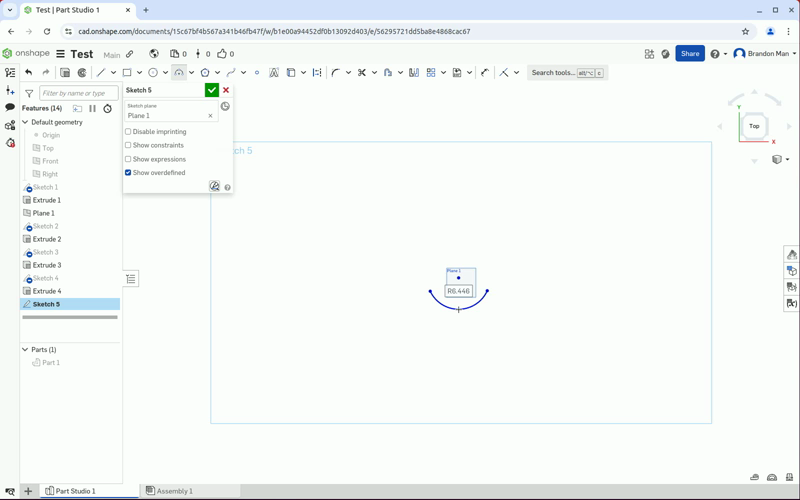
key(l)
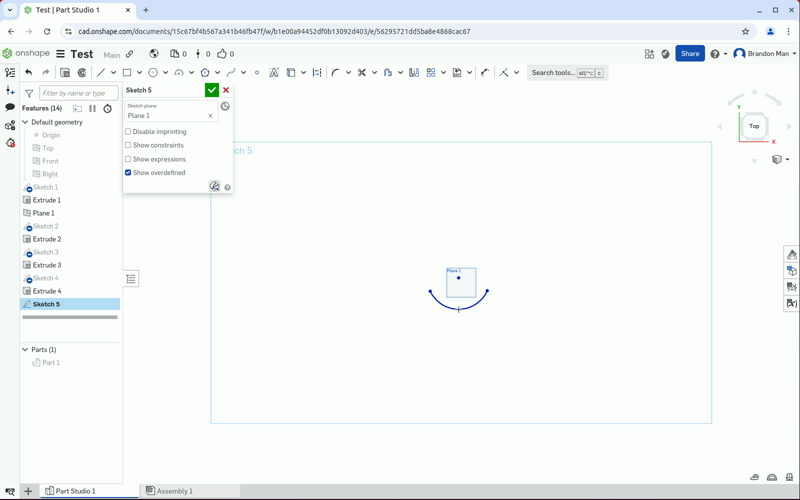
mouse_move(487, 290)
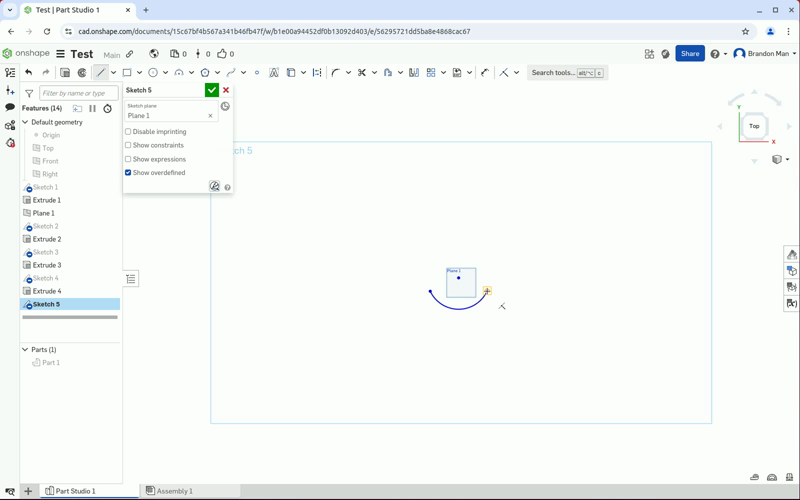
click(487, 290)
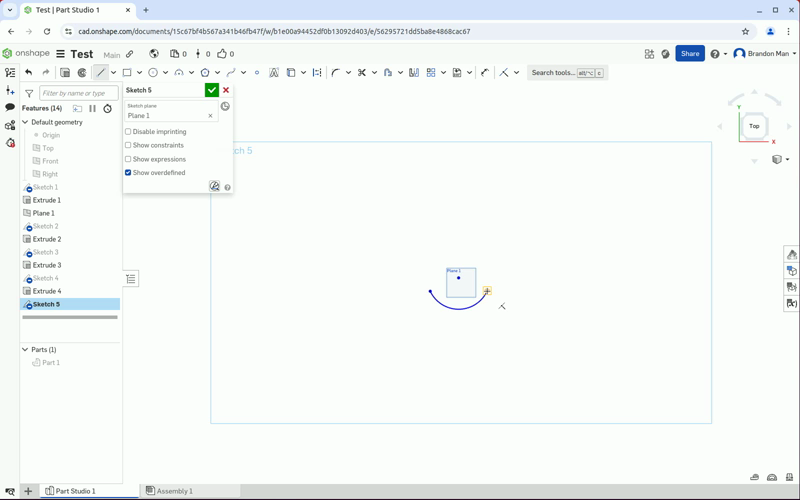
key_down(shift)
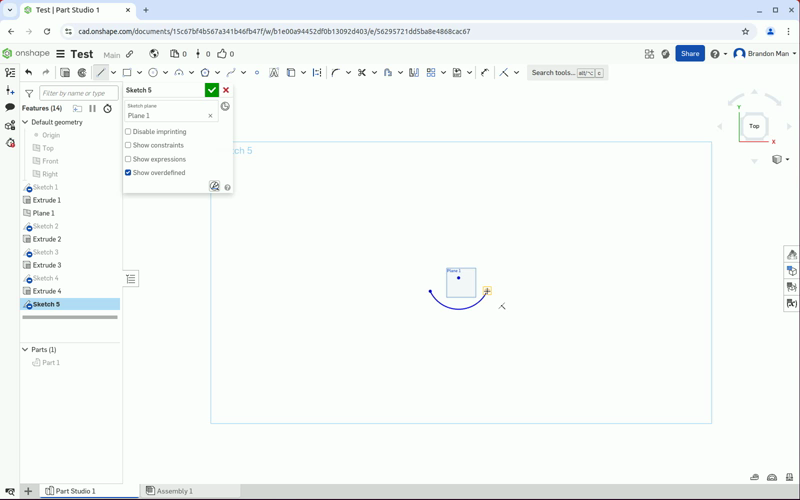
mouse_move(517, 290)
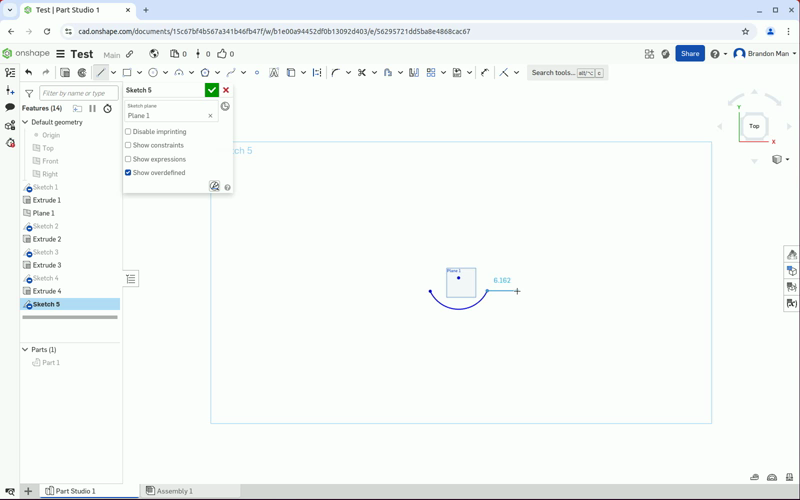
mouse_move(487, 266)
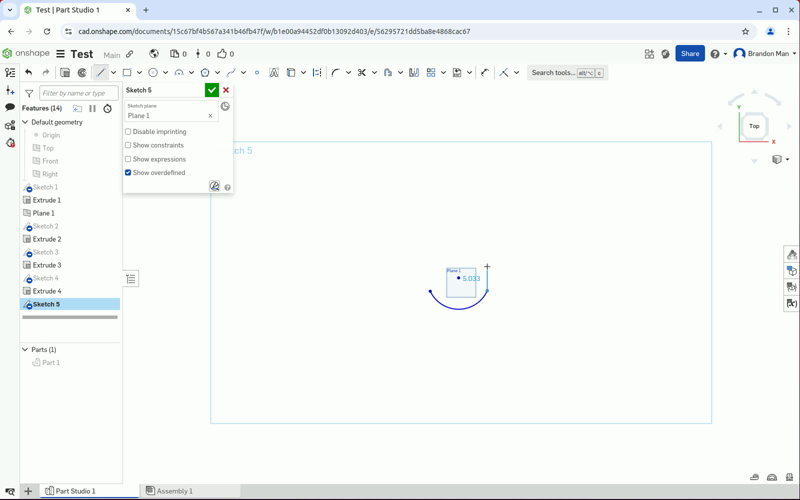
click(487, 266)
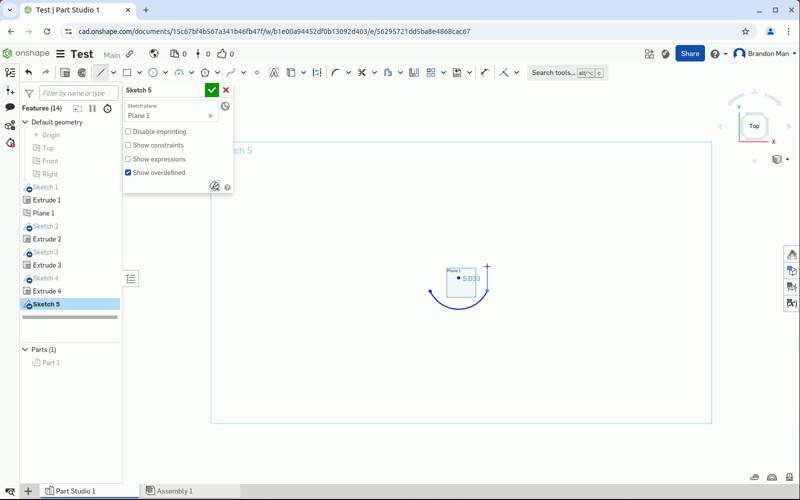
key_up(shift)
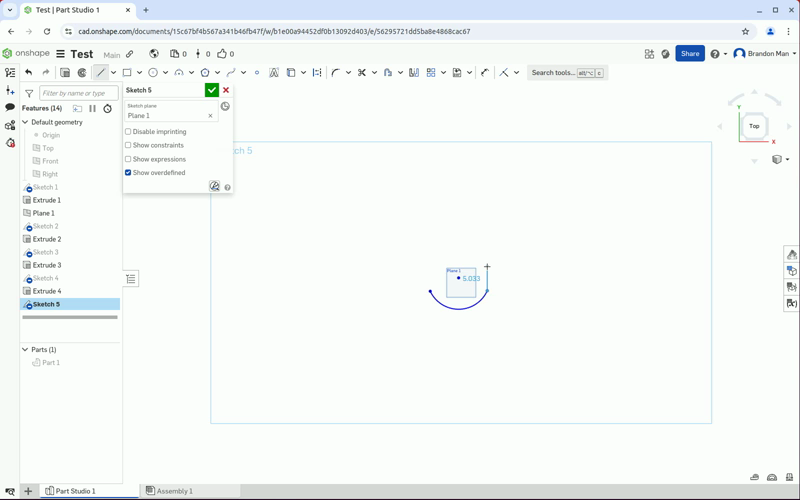
key(esc)
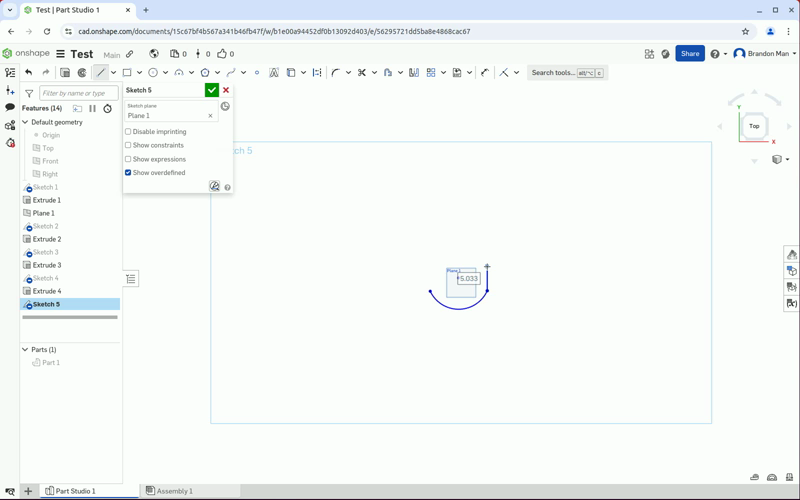
key(a)
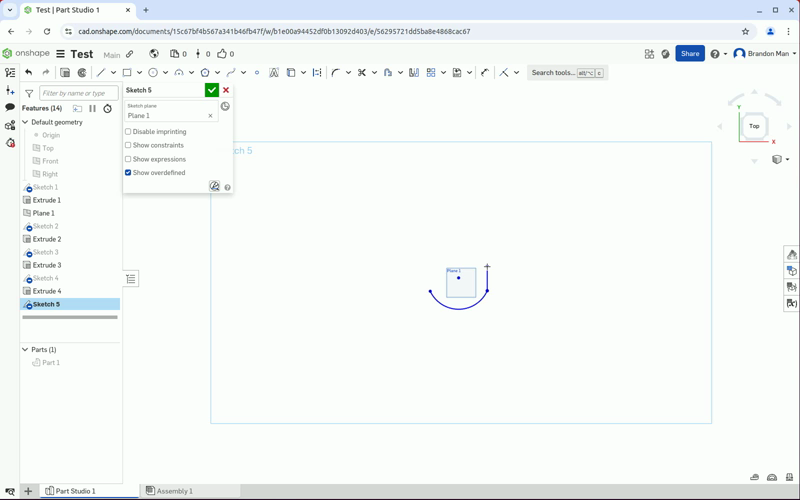
mouse_move(487, 266)
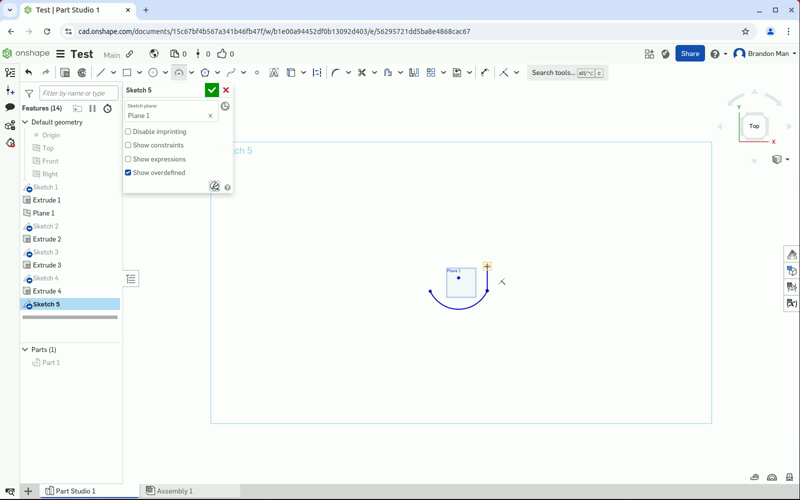
click(487, 266)
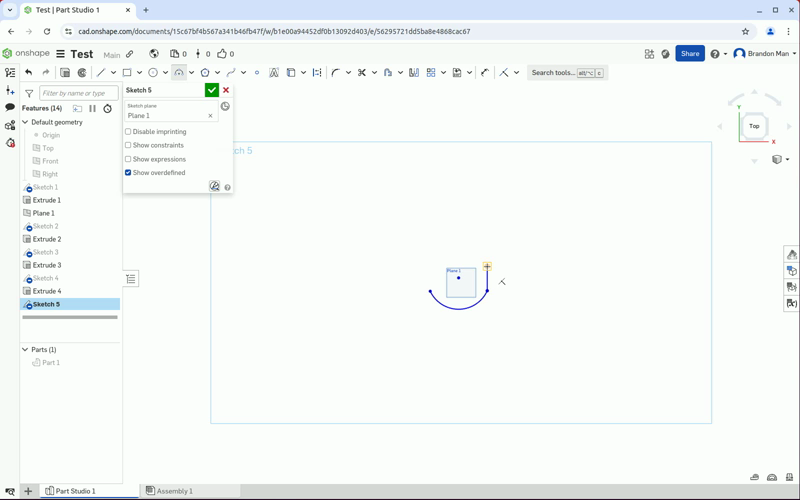
key_down(shift)
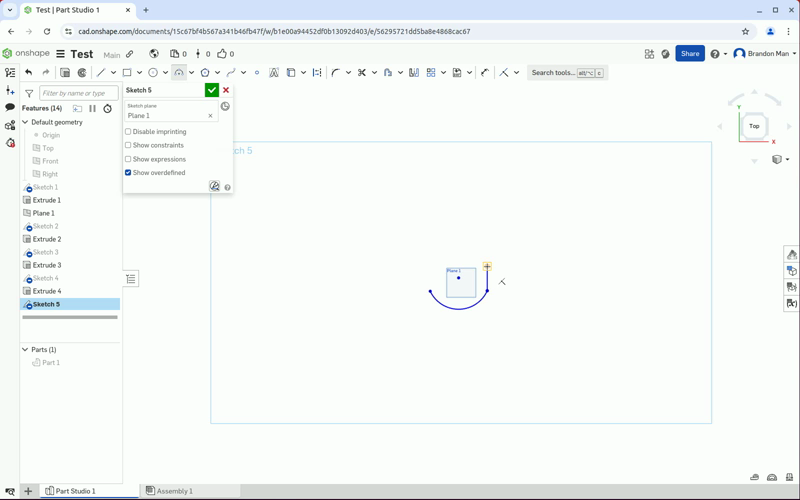
mouse_move(476, 252)
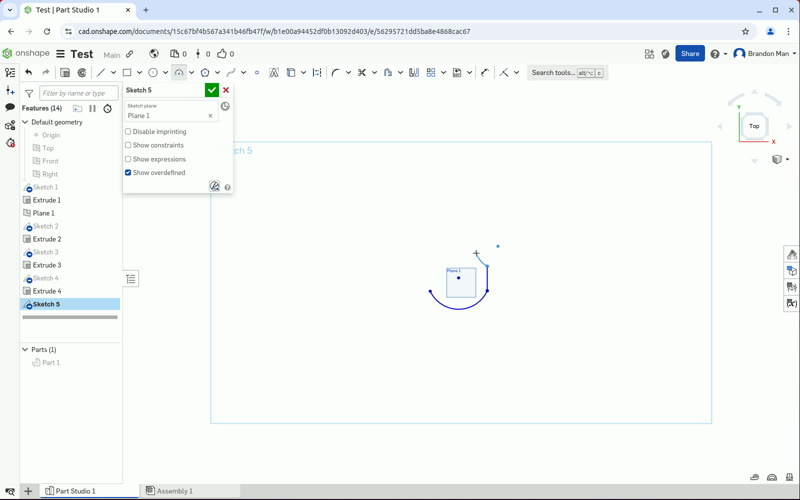
click(476, 252)
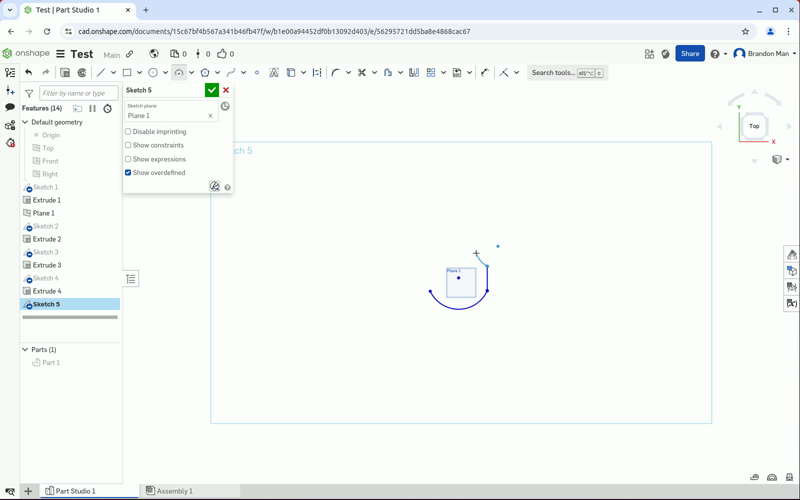
mouse_move(482, 258)
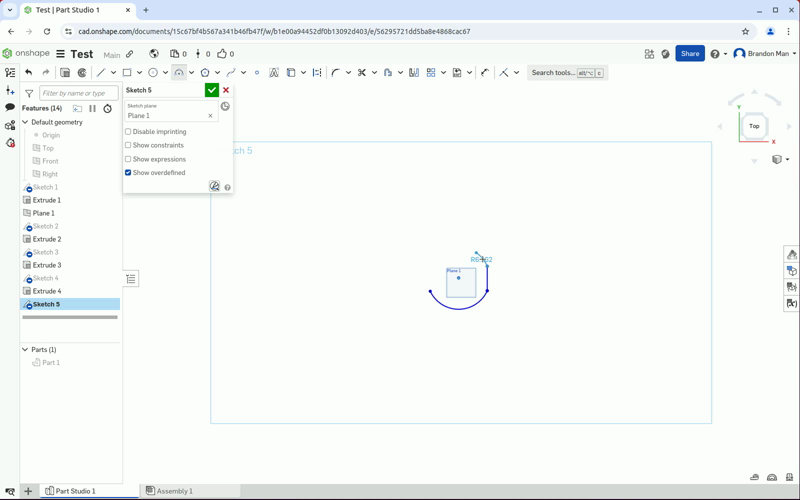
click(482, 258)
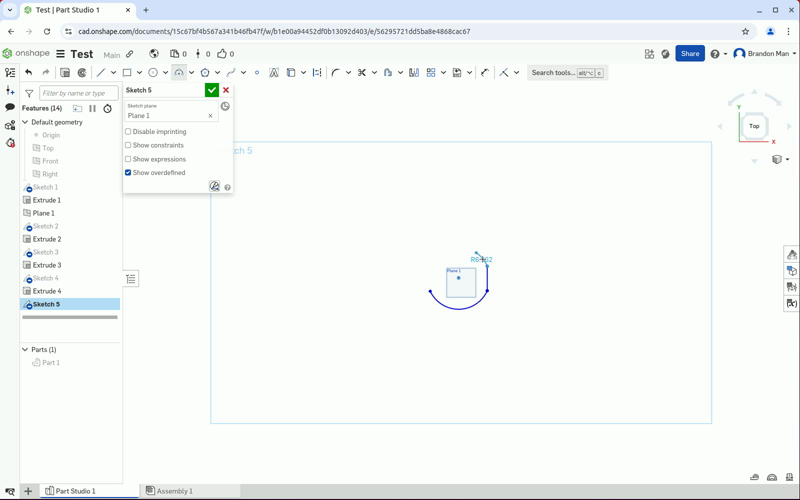
key_up(shift)
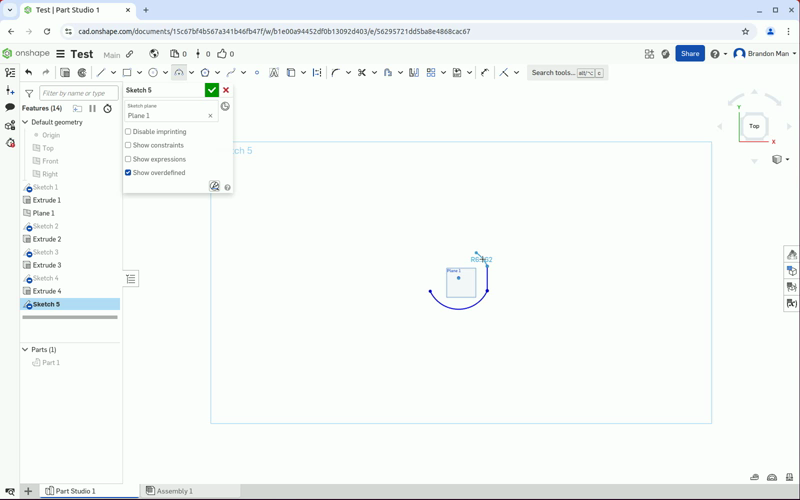
key(esc)
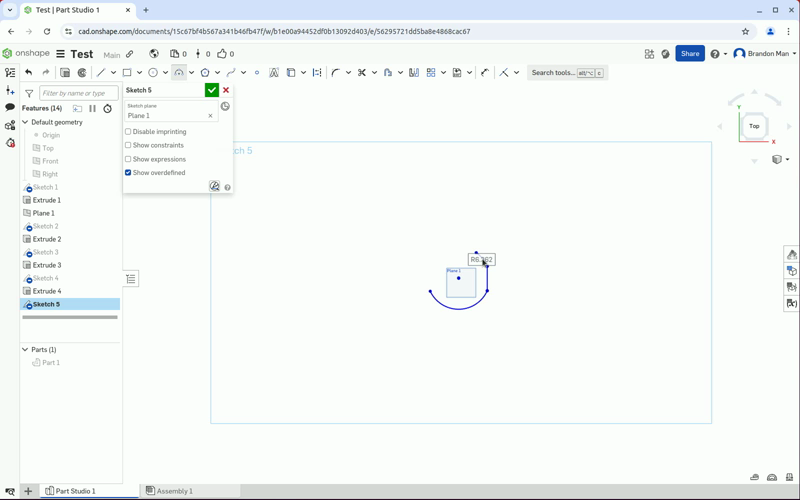
key(l)
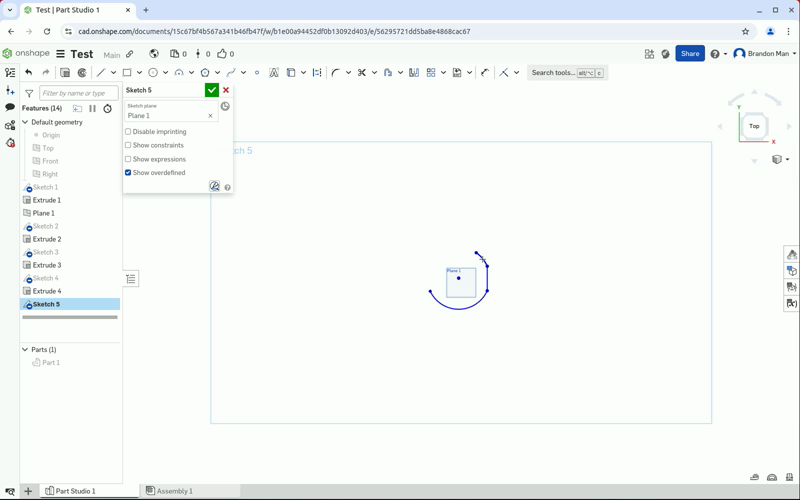
mouse_move(476, 252)
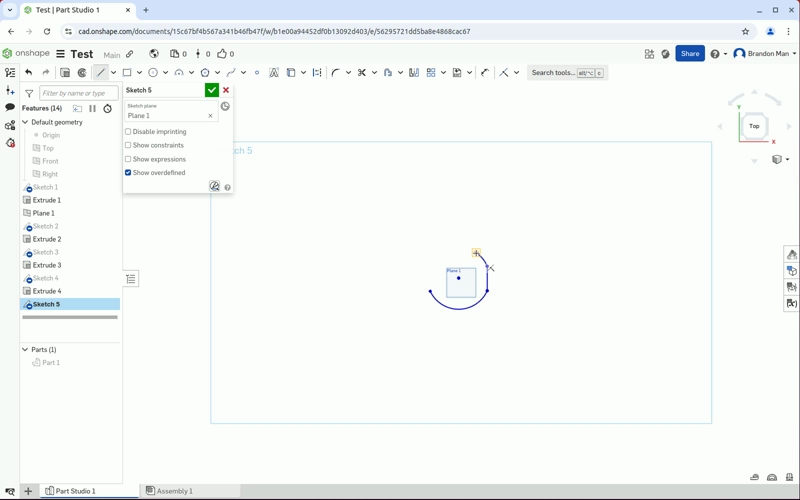
click(476, 252)
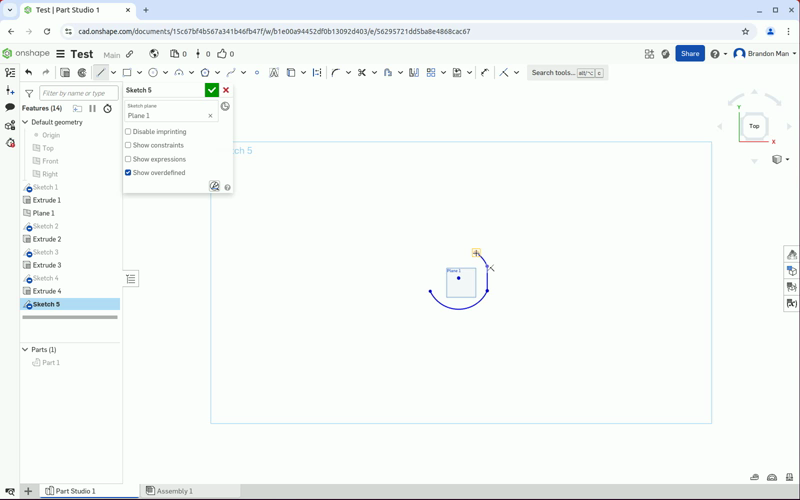
key_down(shift)
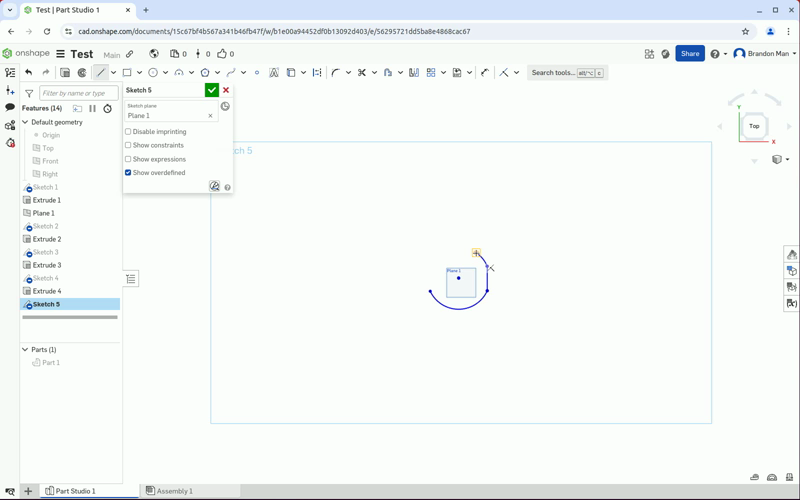
mouse_move(506, 252)
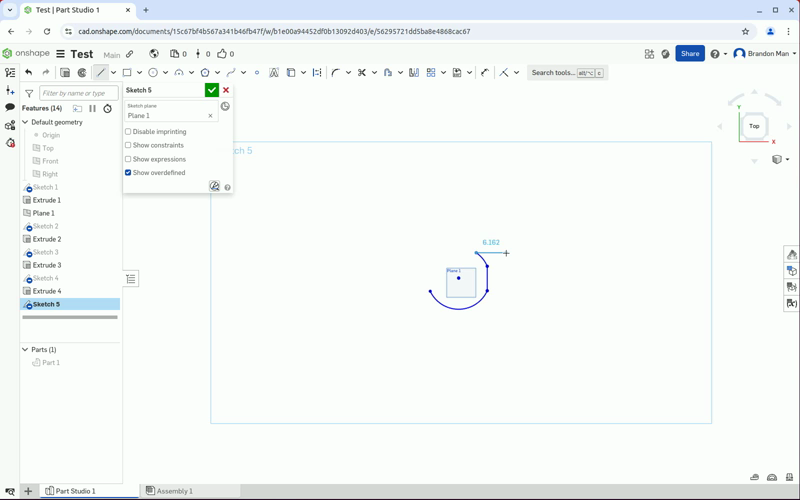
mouse_move(440, 252)
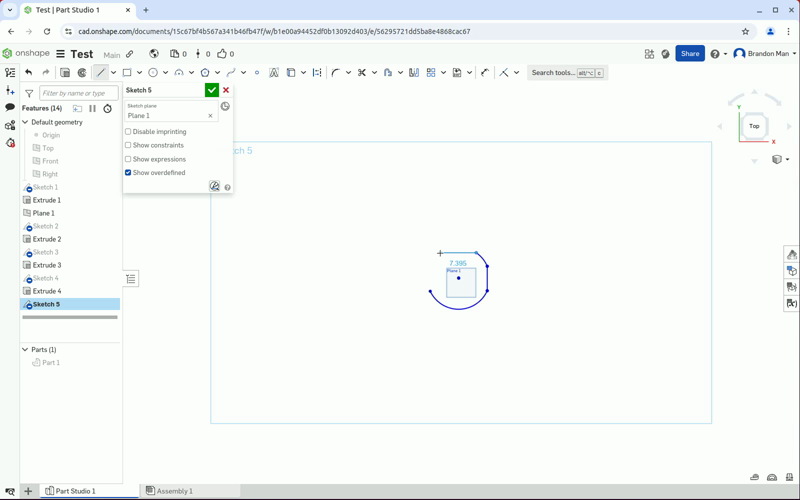
click(440, 252)
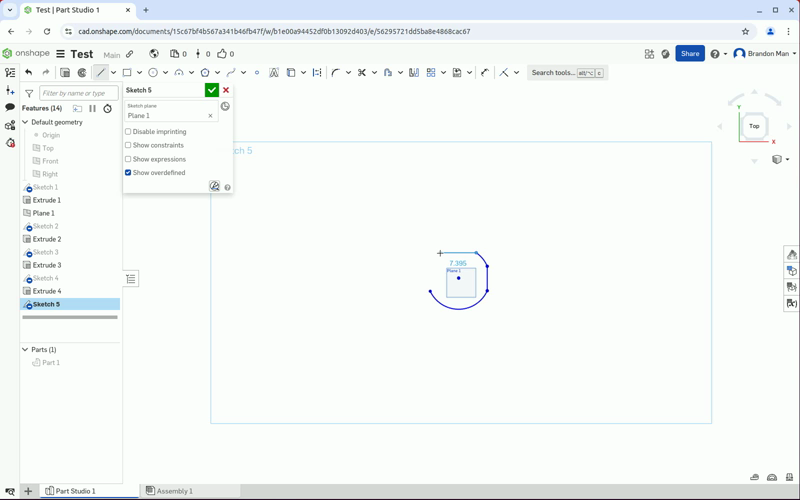
key_up(shift)
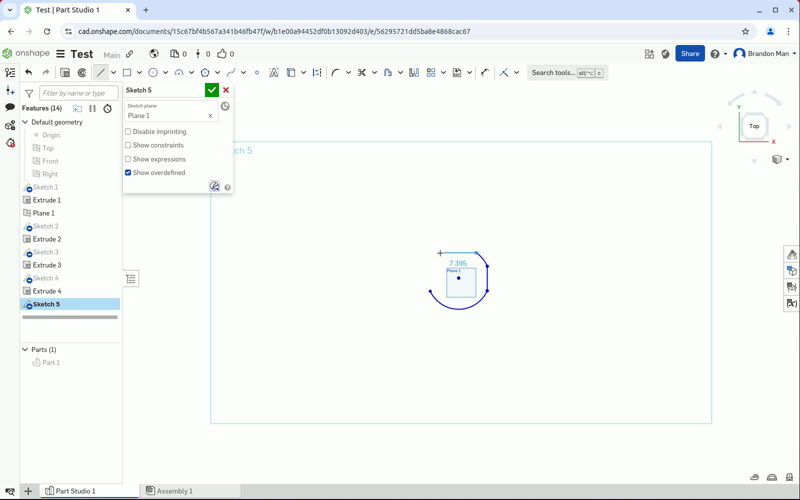
key(esc)
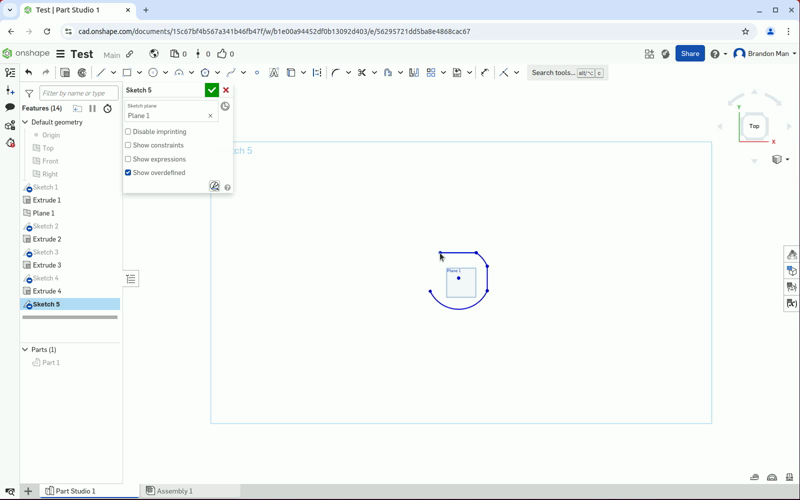
key(a)
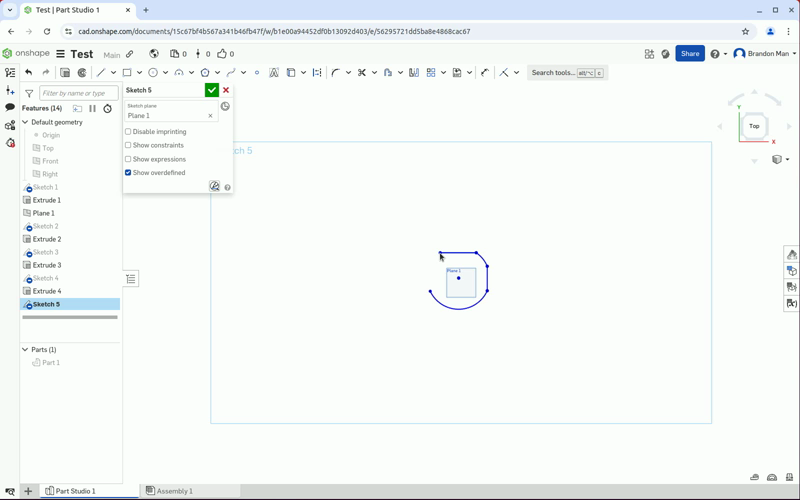
mouse_move(440, 252)
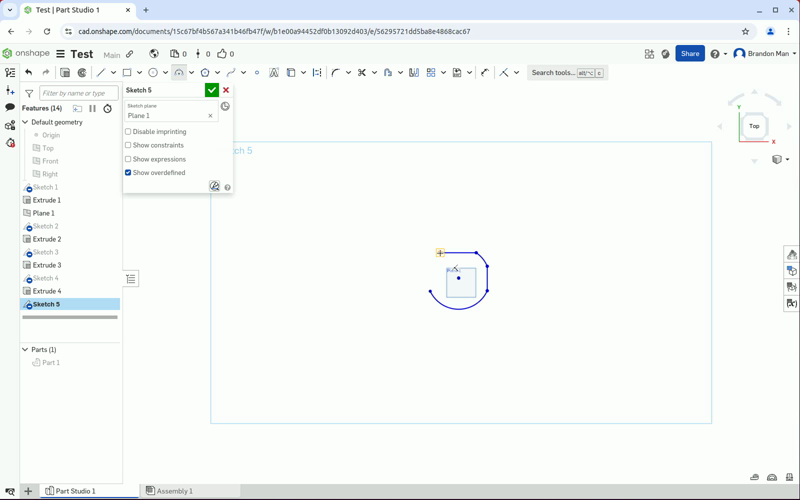
click(440, 252)
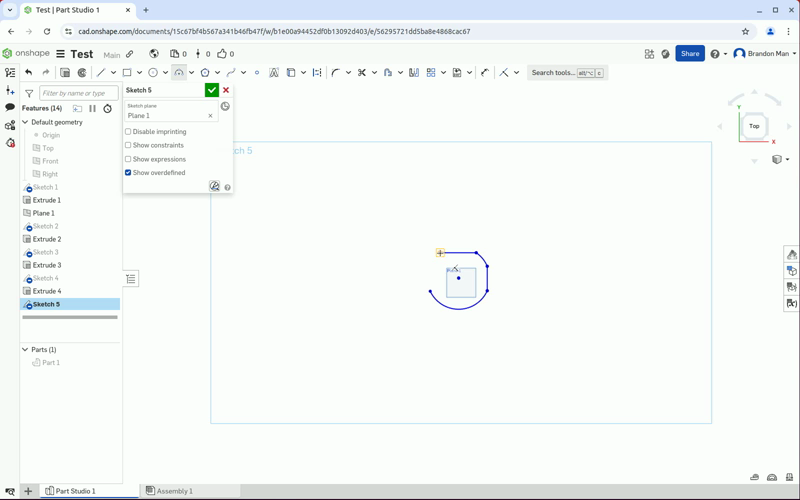
key_down(shift)
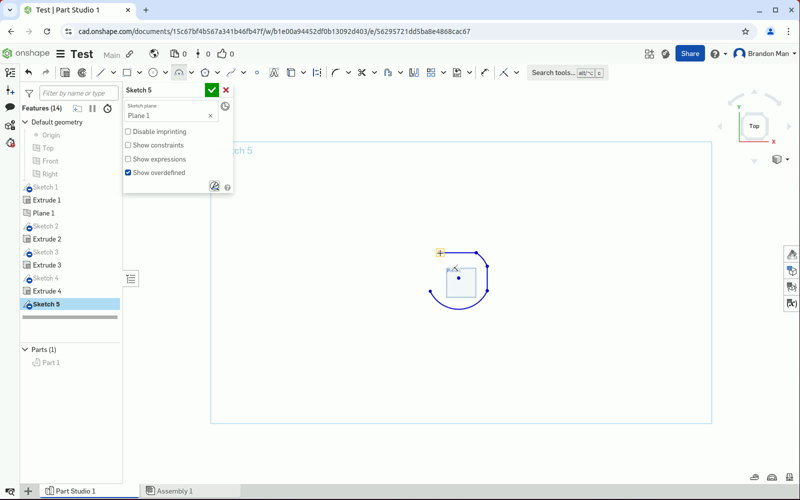
mouse_move(430, 264)
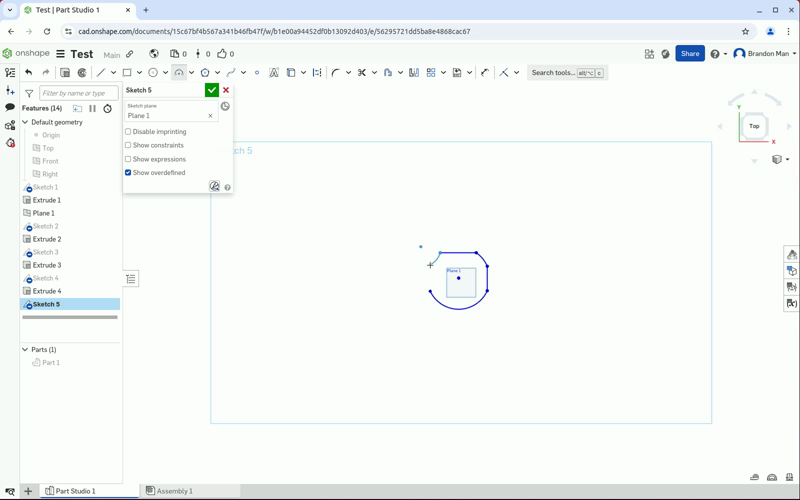
click(430, 264)
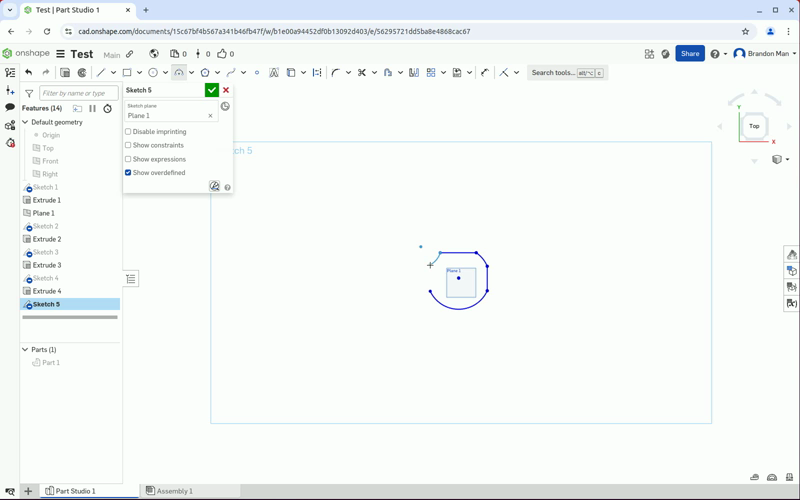
mouse_move(434, 258)
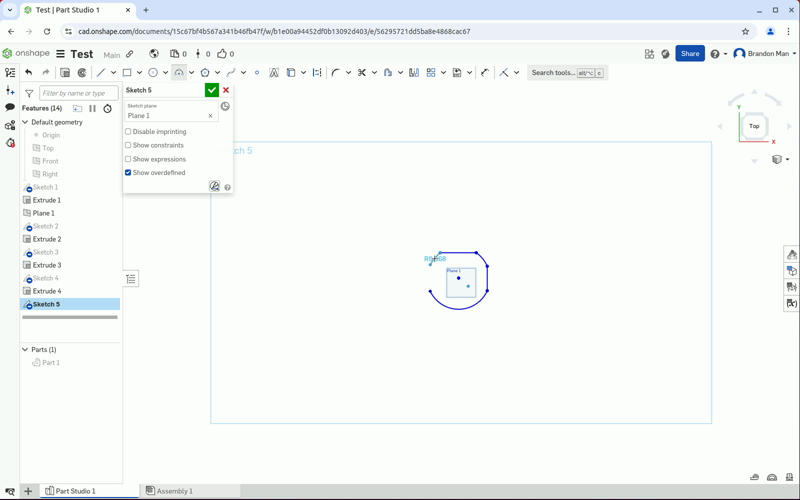
click(434, 258)
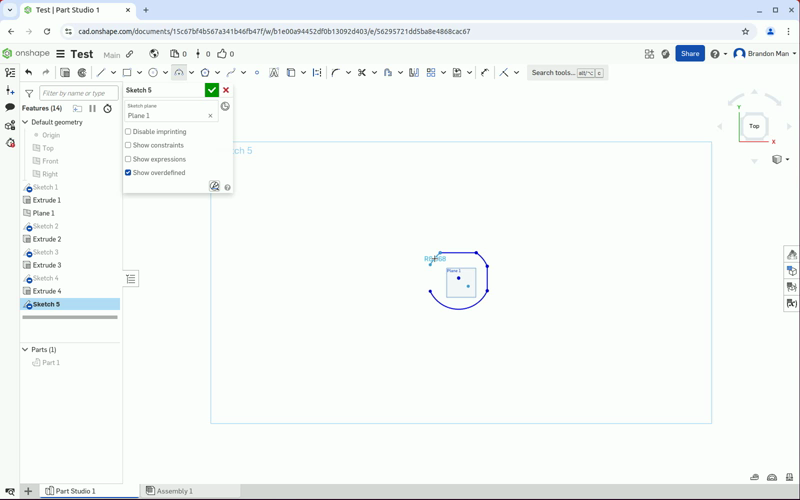
key_up(shift)
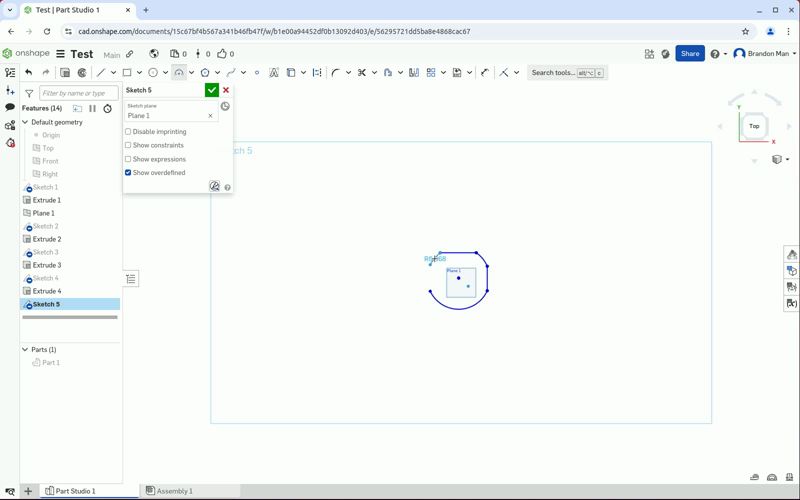
key(esc)
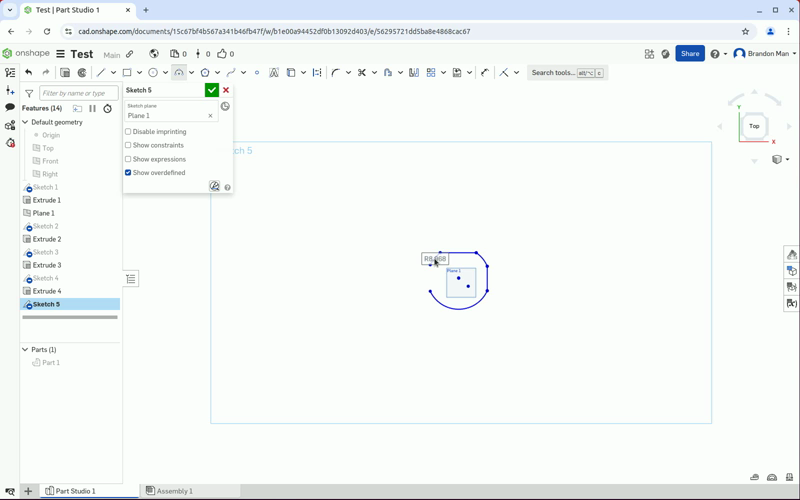
key(l)
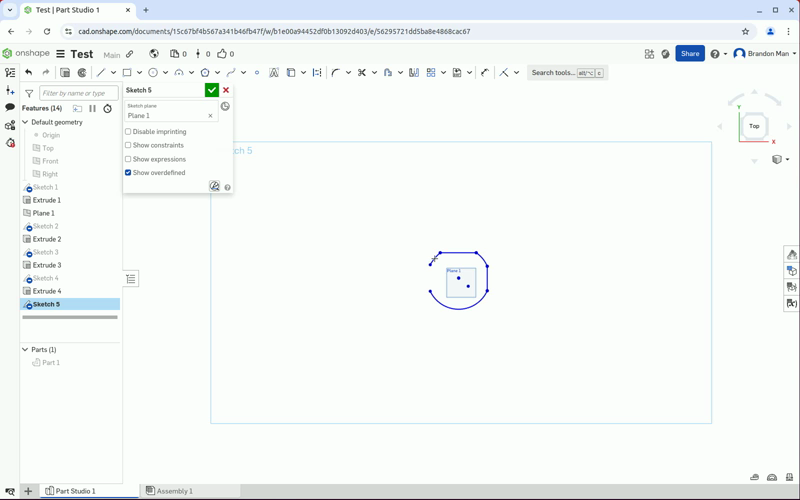
mouse_move(430, 264)
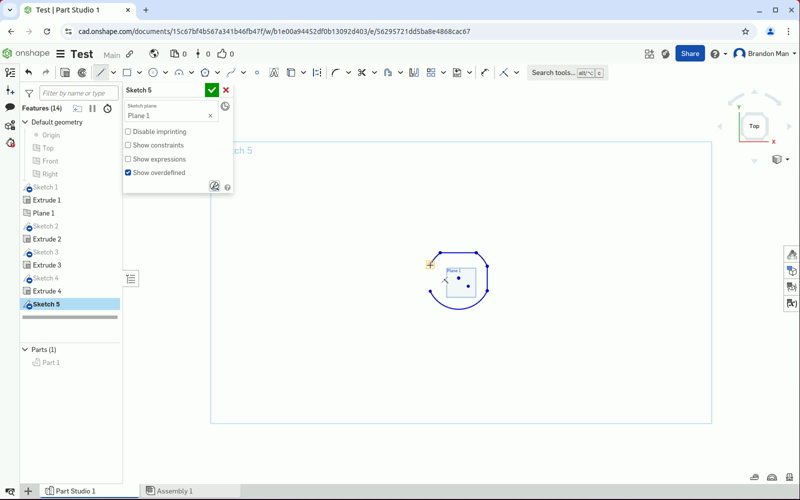
click(430, 264)
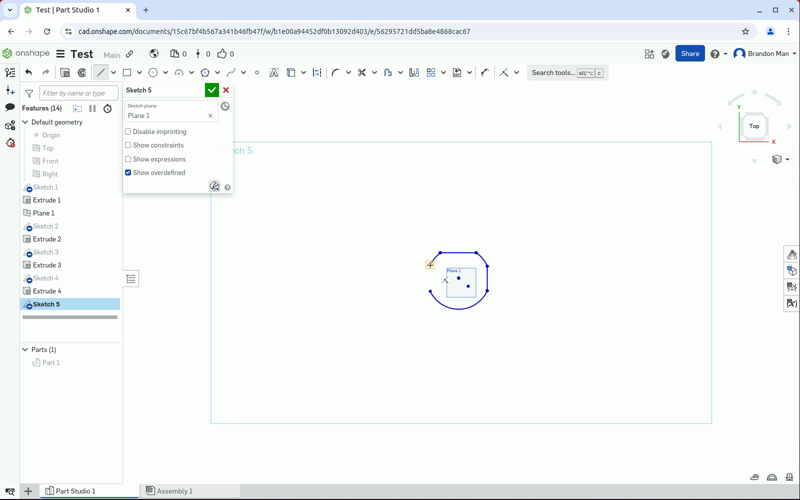
mouse_move(460, 264)
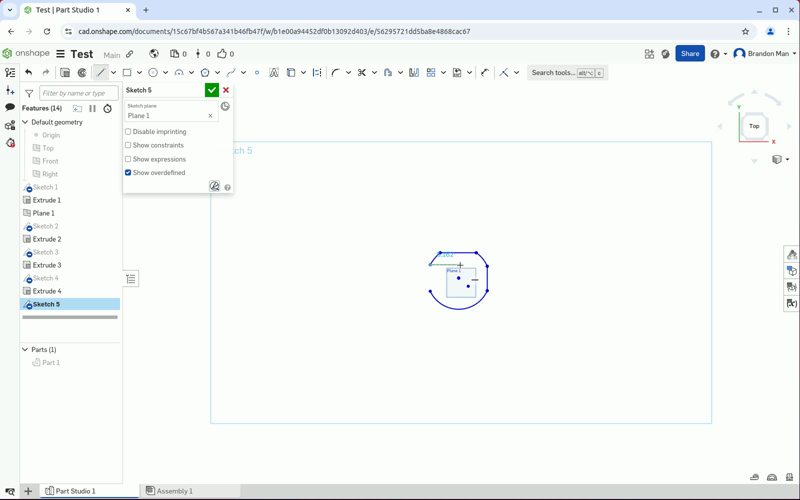
key_down(shift)
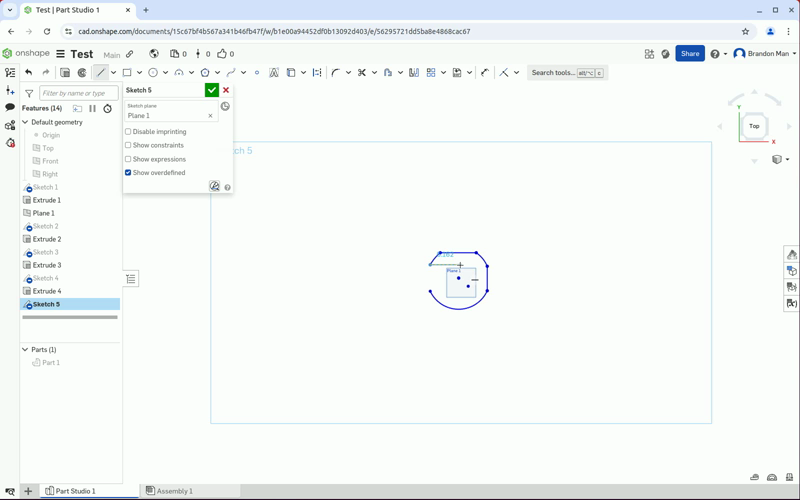
mouse_move(430, 291)
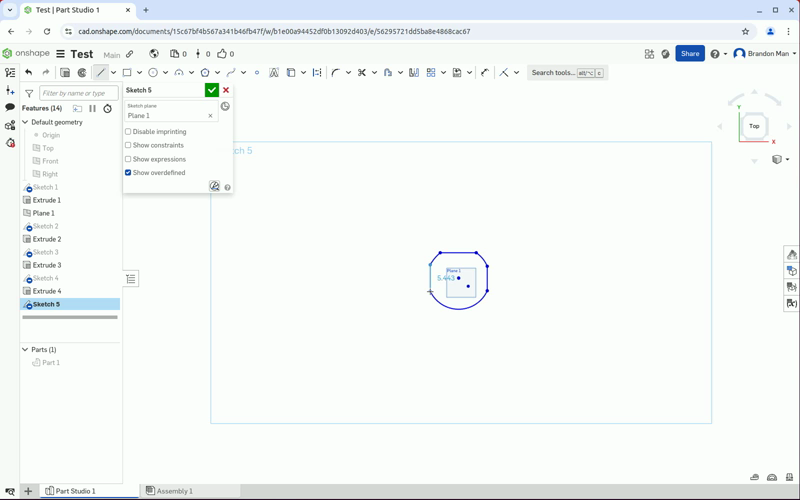
key_up(shift)
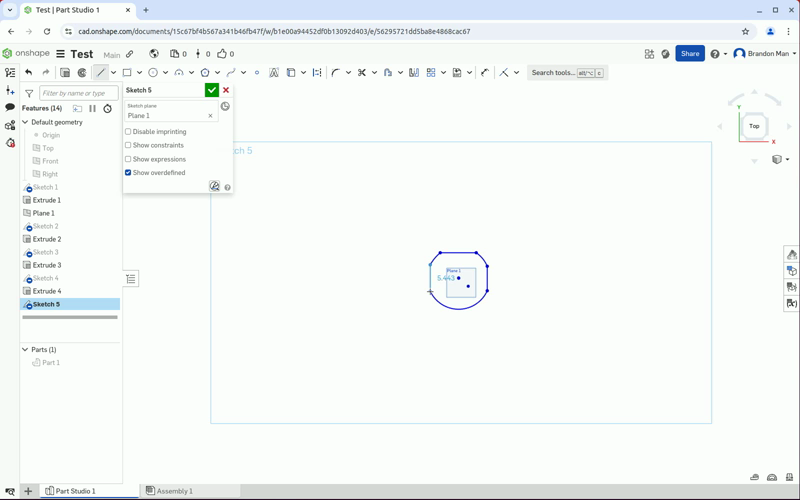
click(430, 291)
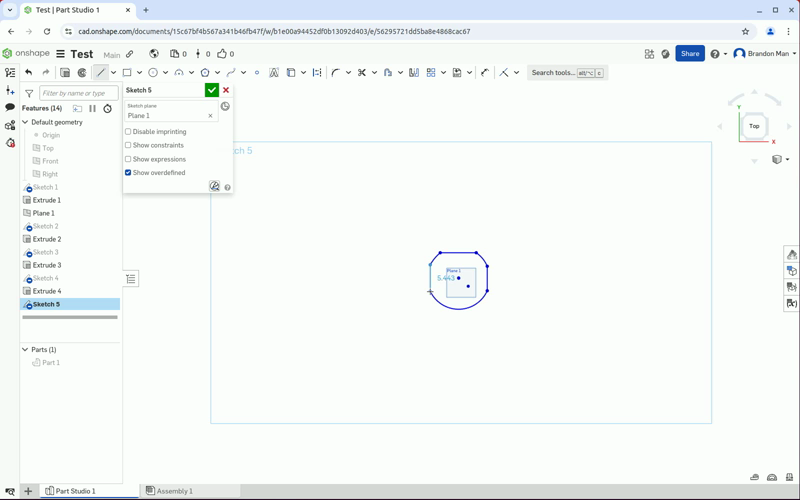
key(esc)
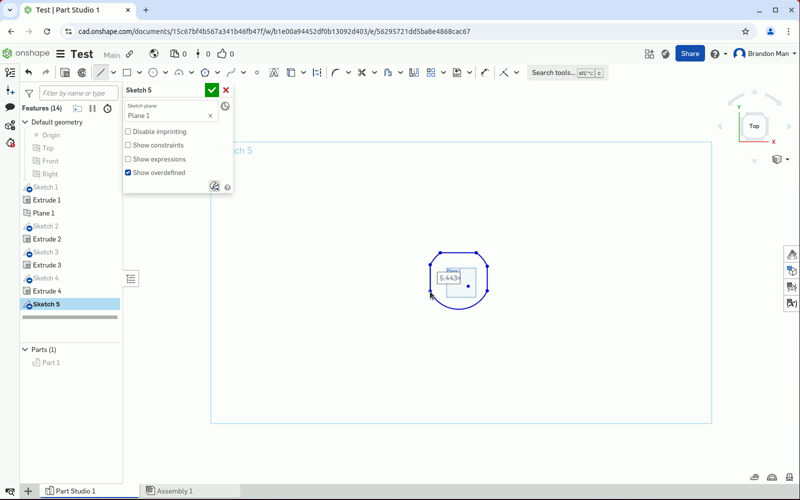
mouse_move(465, 305)
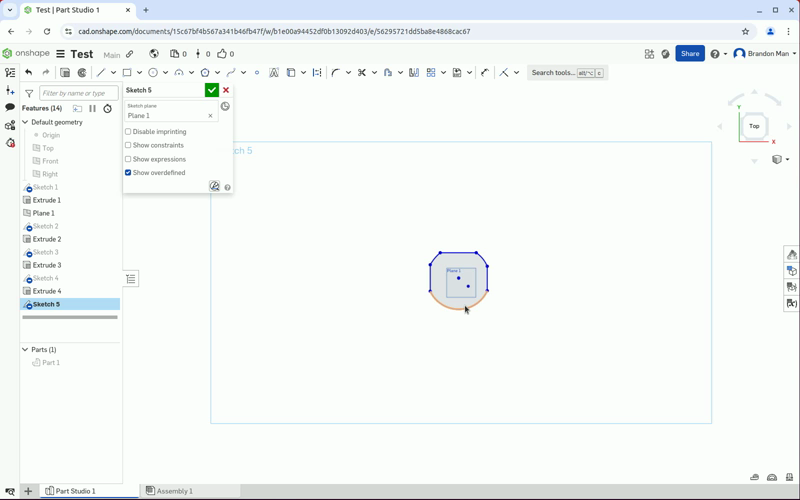
click(465, 305)
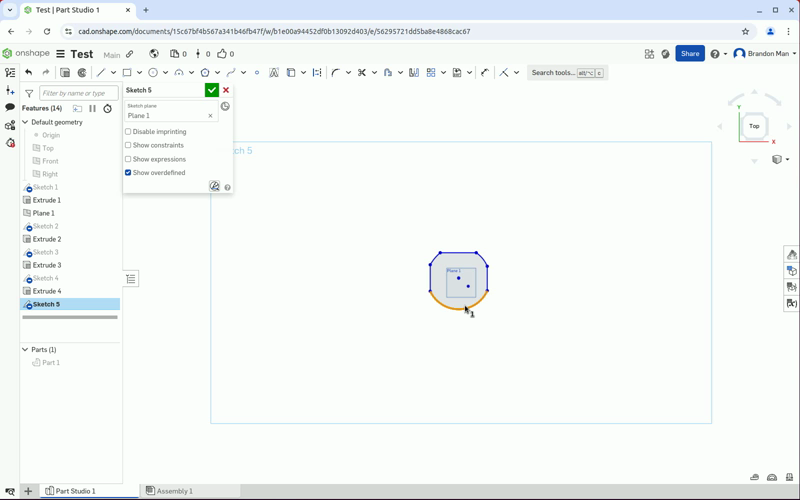
mouse_move(73, 352)
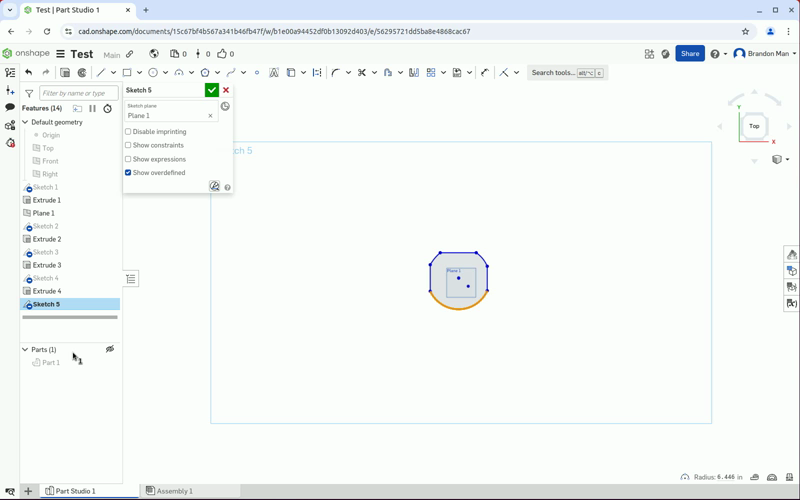
key(shift+y)
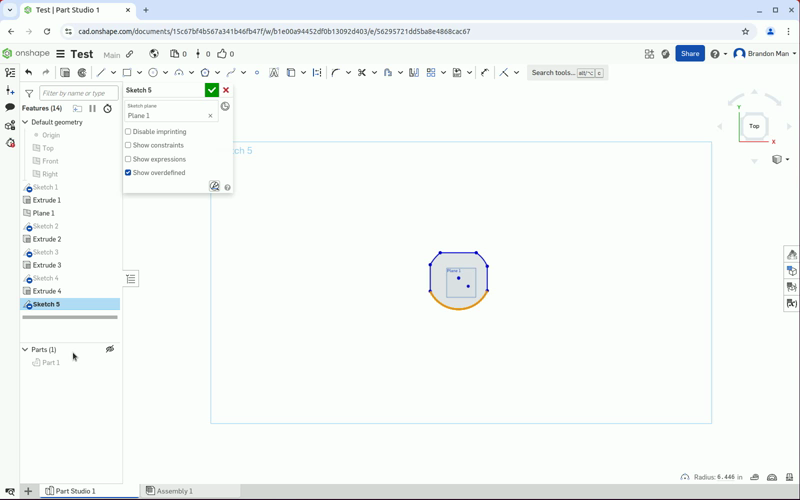
key(shift+e)
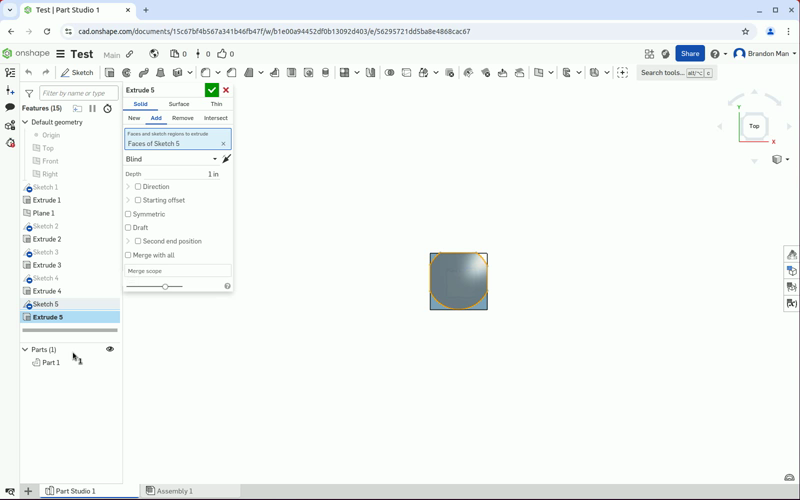
mouse_move(143, 106)
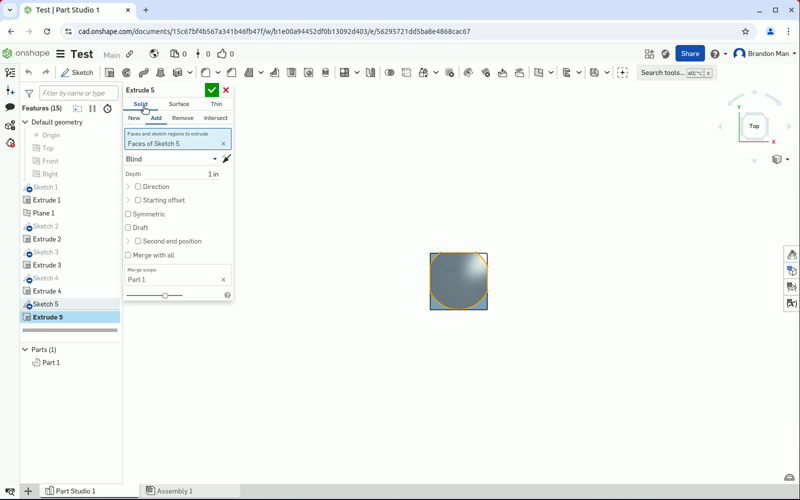
click(143, 106)
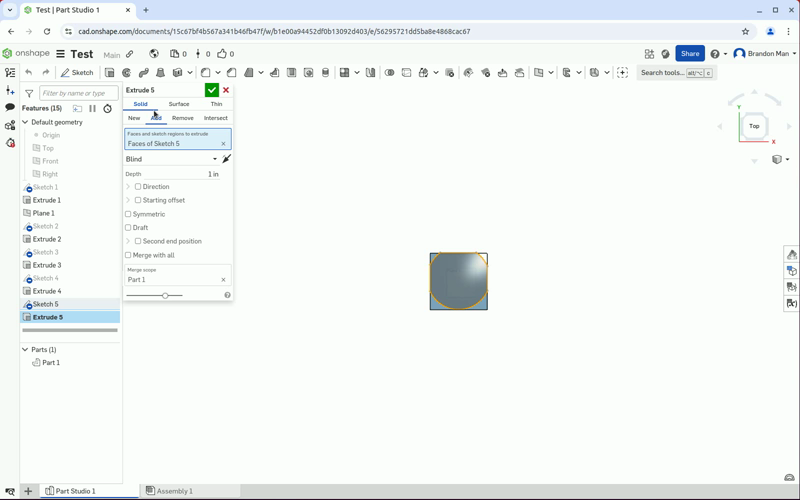
mouse_move(186, 120)
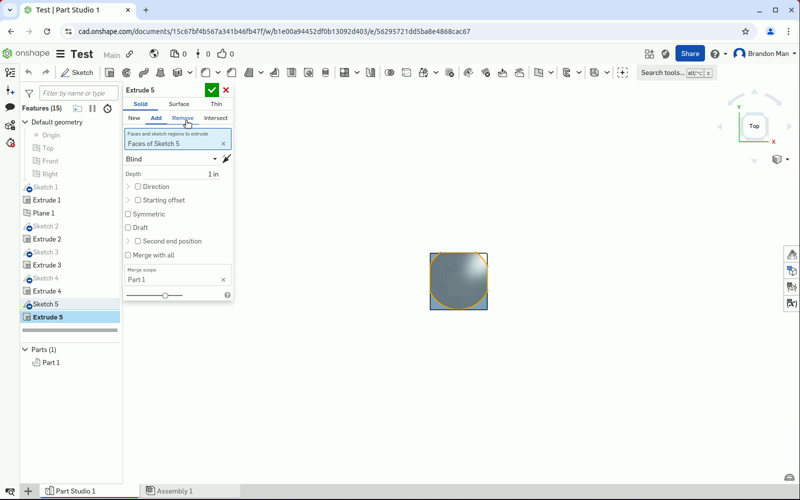
click(186, 120)
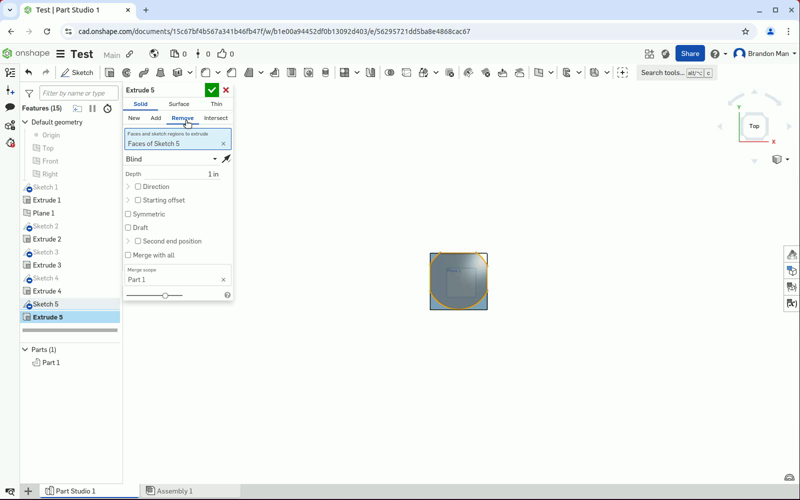
key(tab, 4)
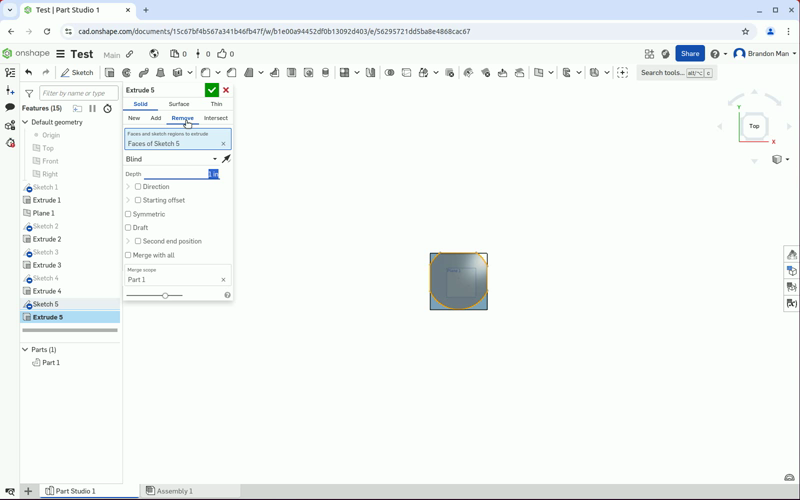
text(23.108)
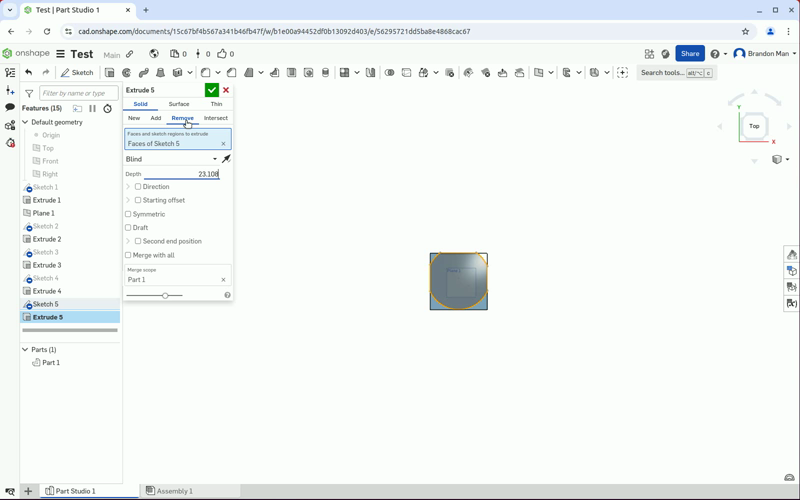
key(tab, 6)
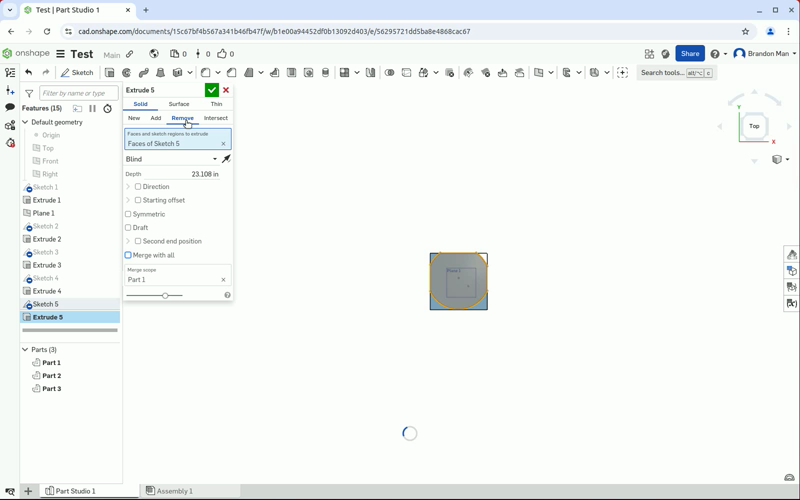
key(space)
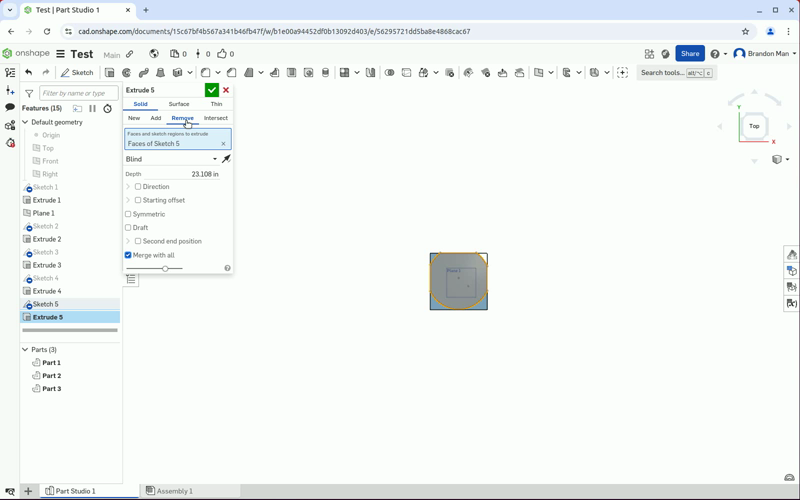
key(enter)
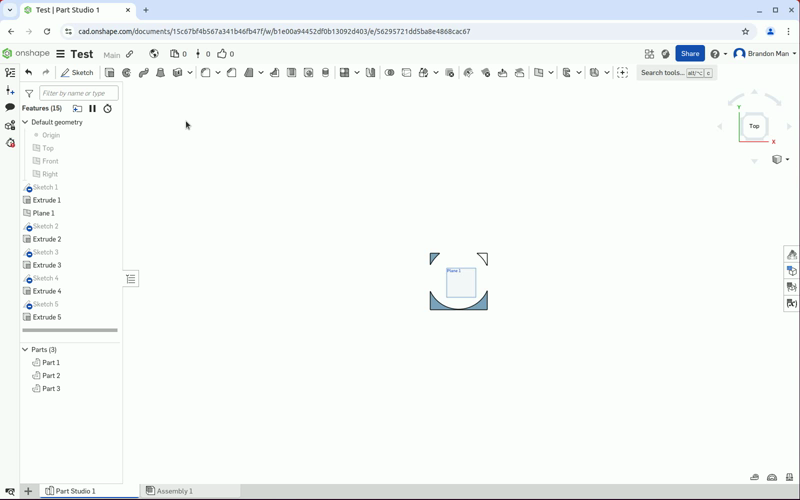
key(shift+h)
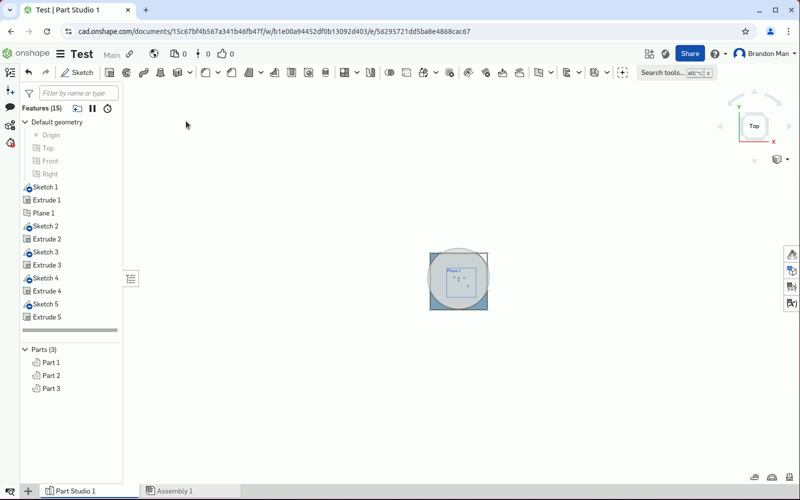
key(shift+h)
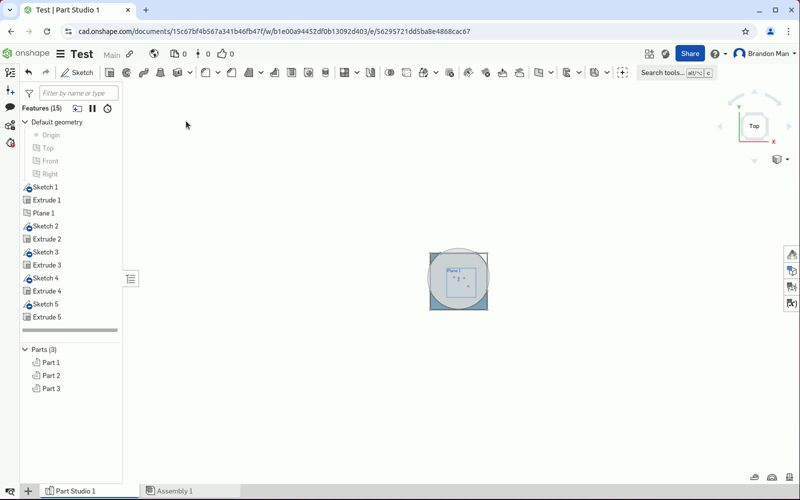
key(shift+7)
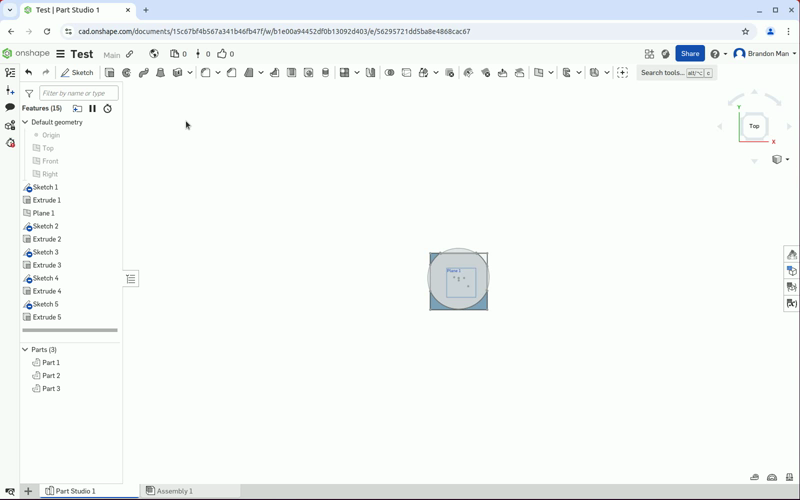
key(up, 3)
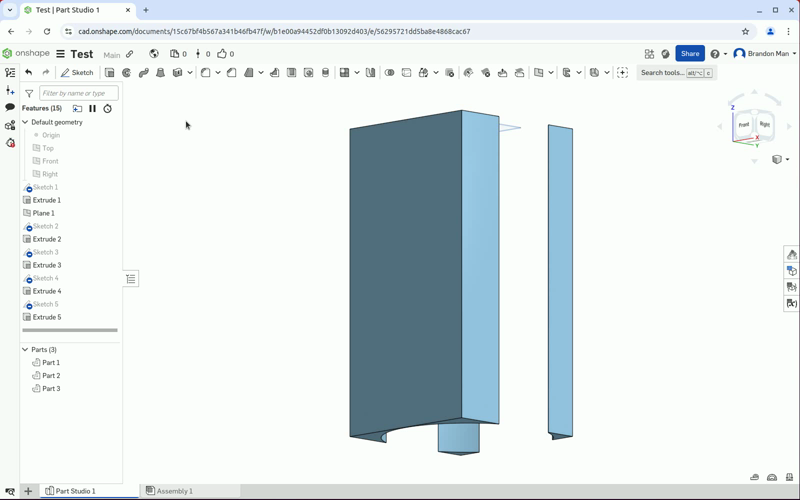
key(left, 3)
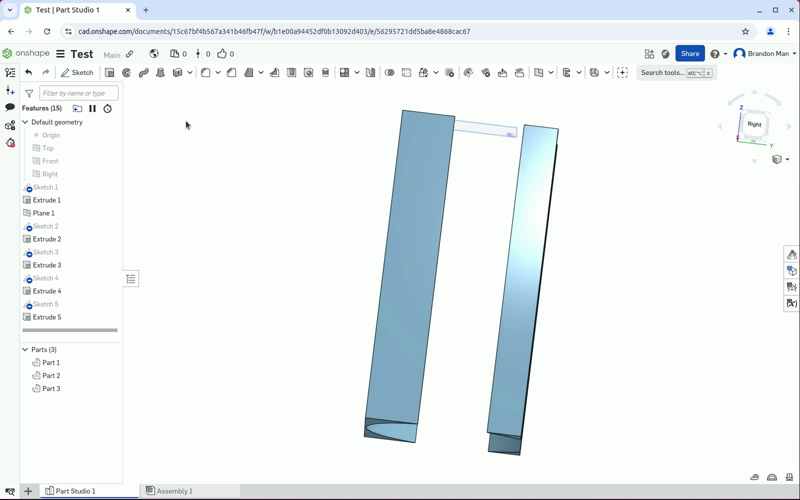
key(right, 3)
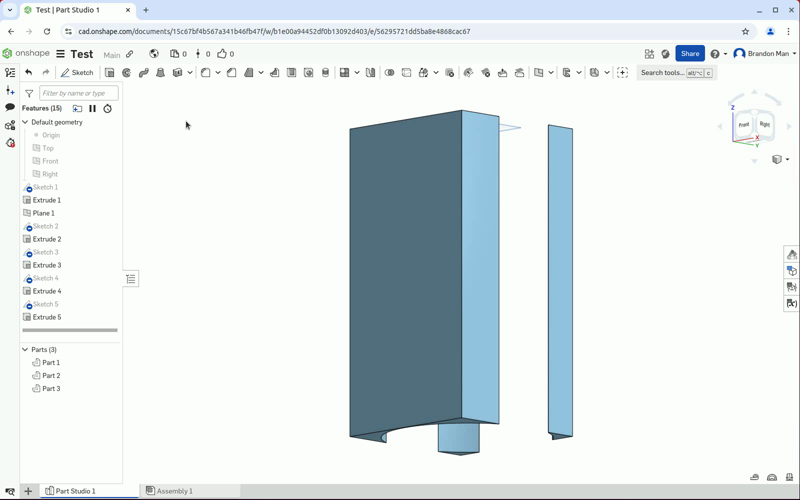
key(down, 3)
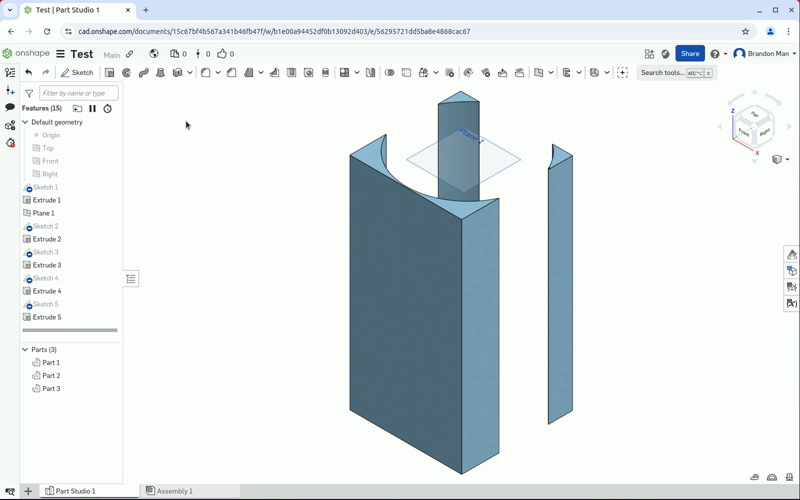
mouse_move(73, 189)
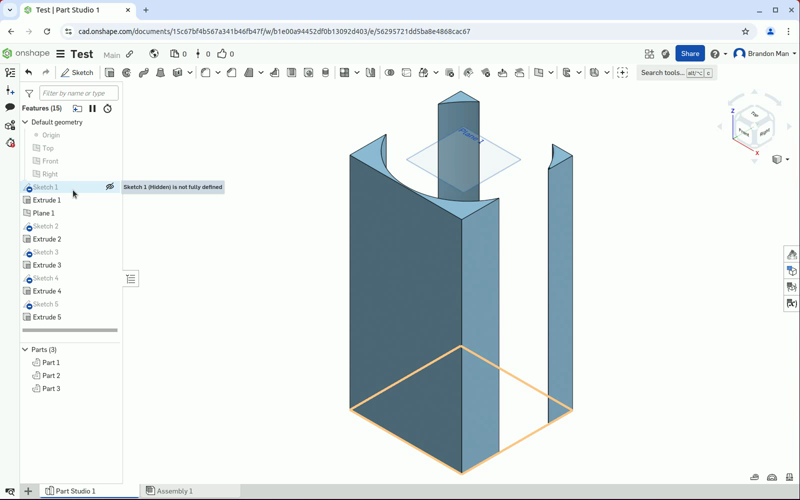
click(73, 189)